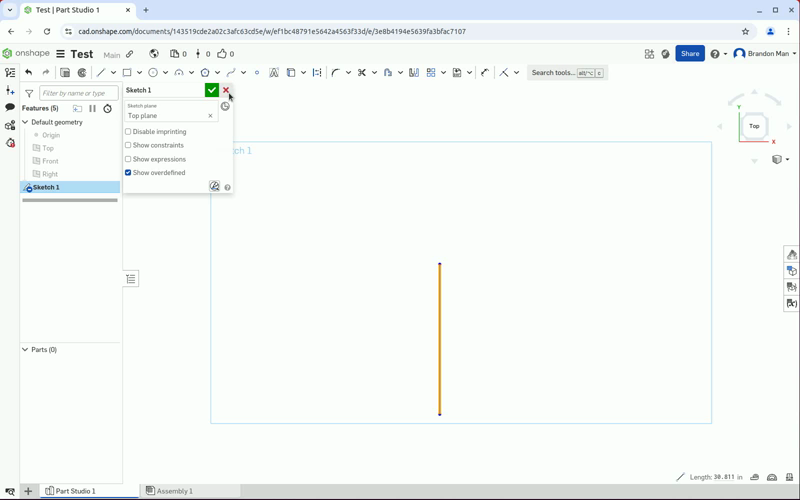
key(shift+h)
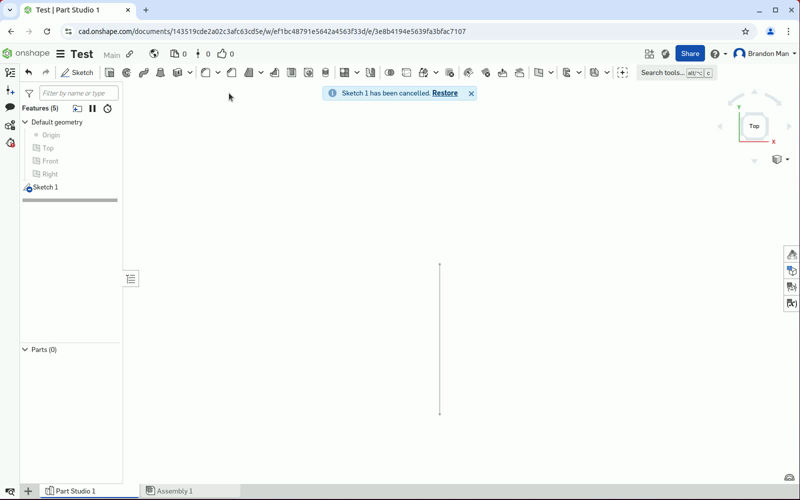
mouse_move(73, 352)
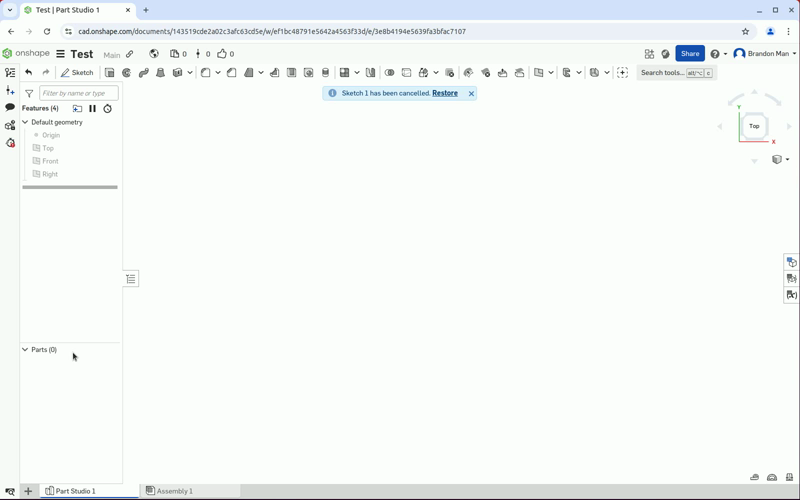
key(y)
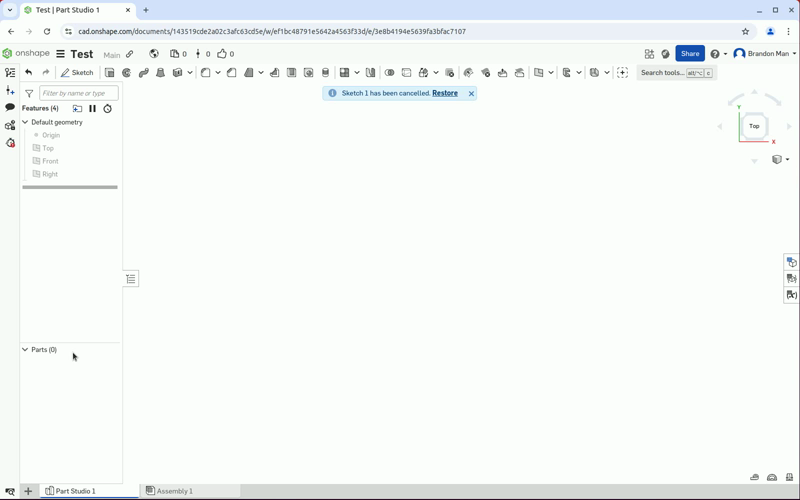
key(shift+p)
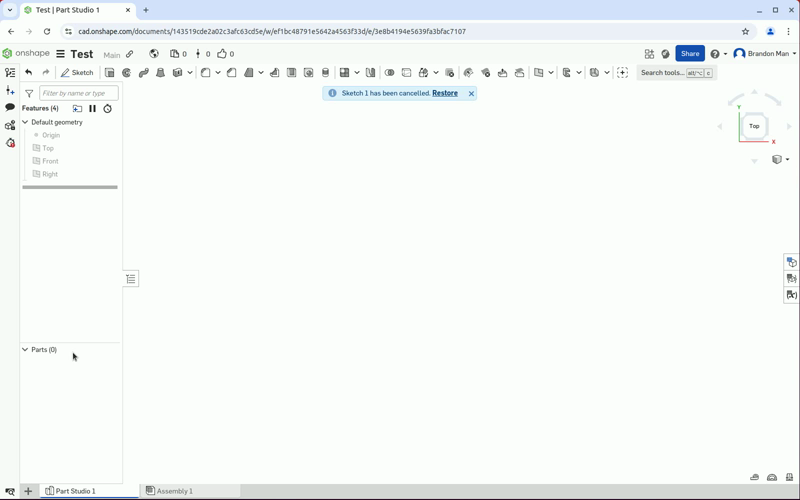
key(space)
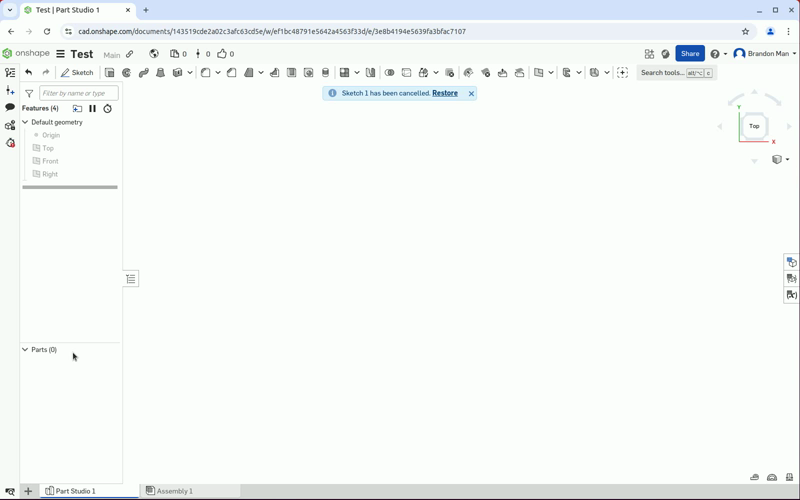
key_down(shift)
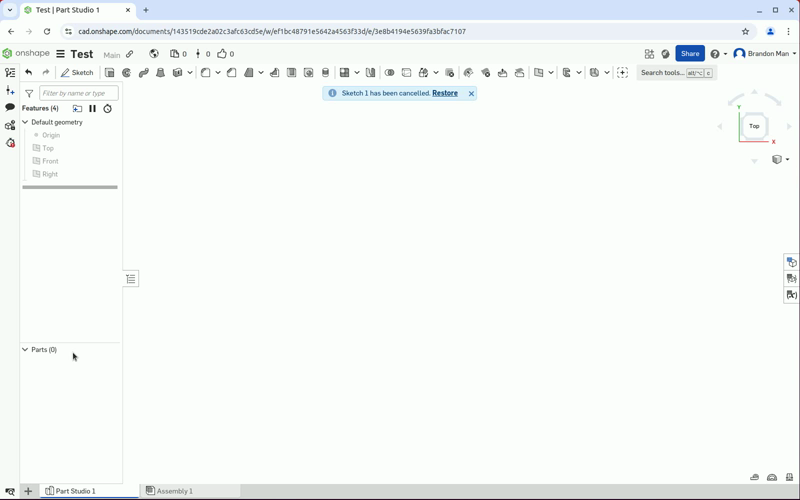
key(up)
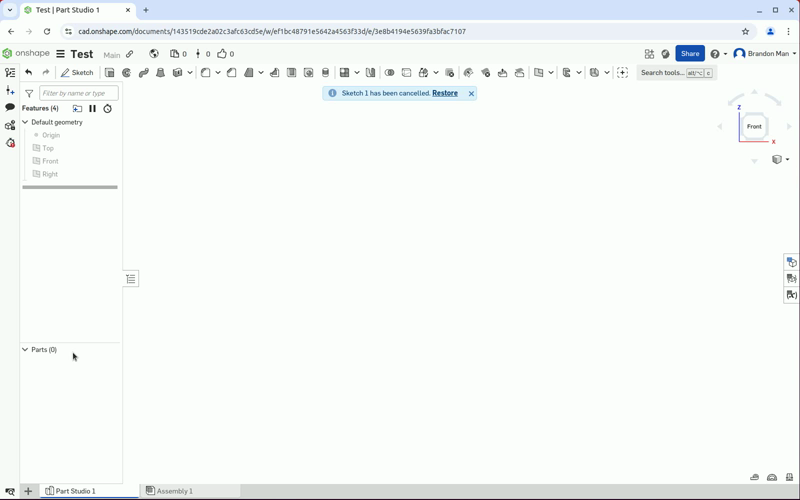
key_up(shift)
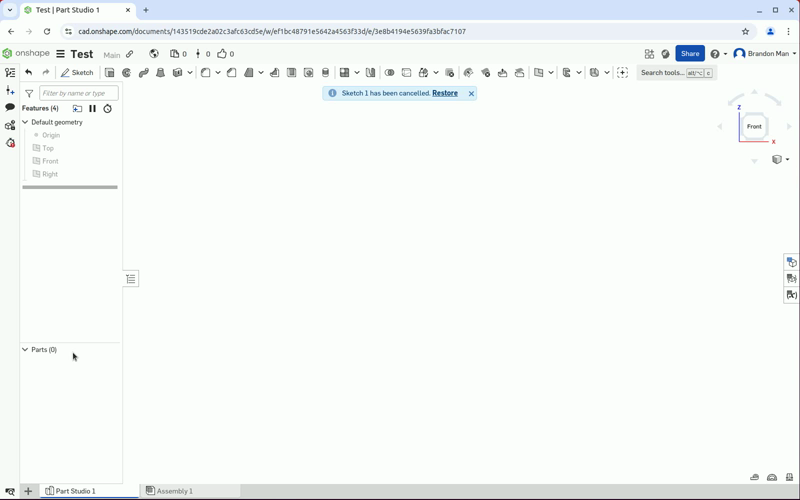
key(space)
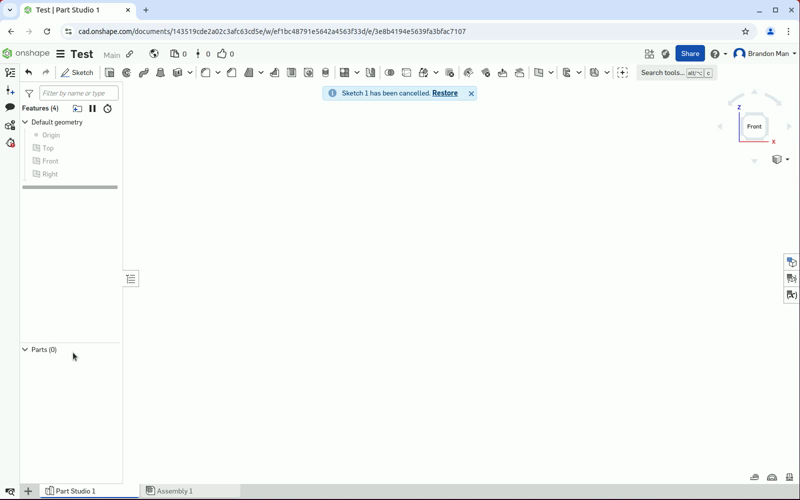
key_down(shift)
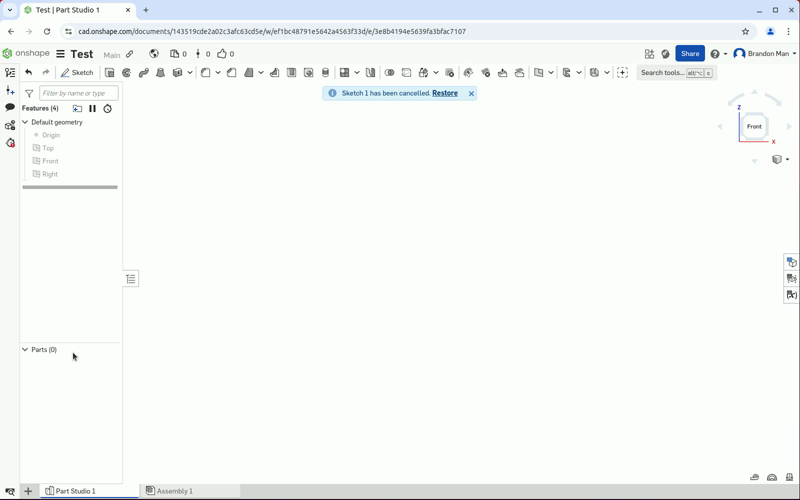
key(left)
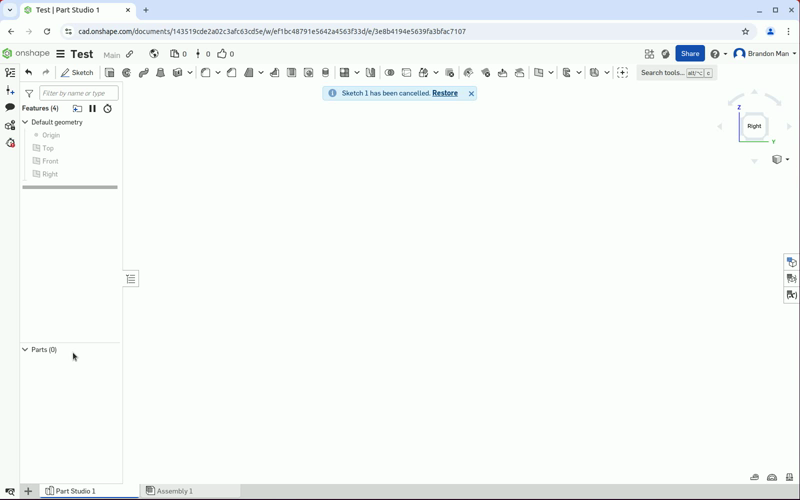
key_up(shift)
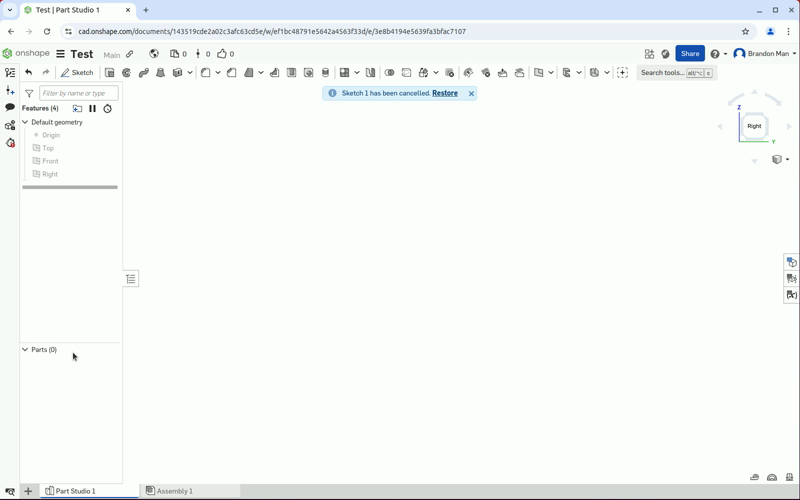
mouse_move(73, 352)
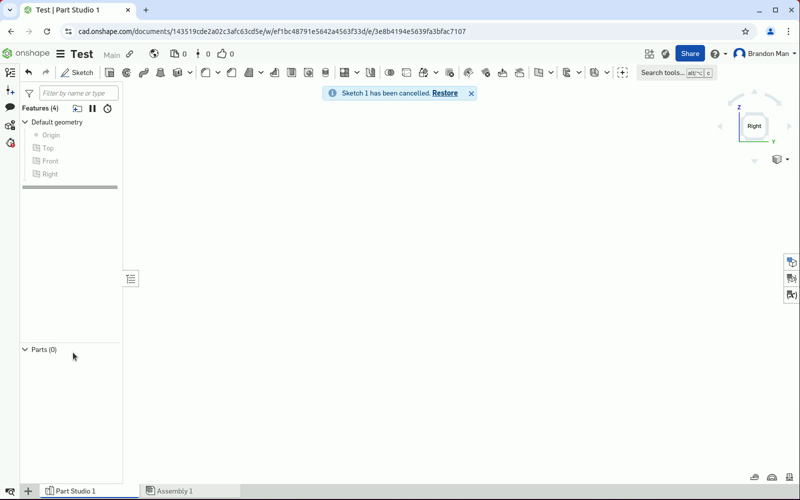
key(shift+y)
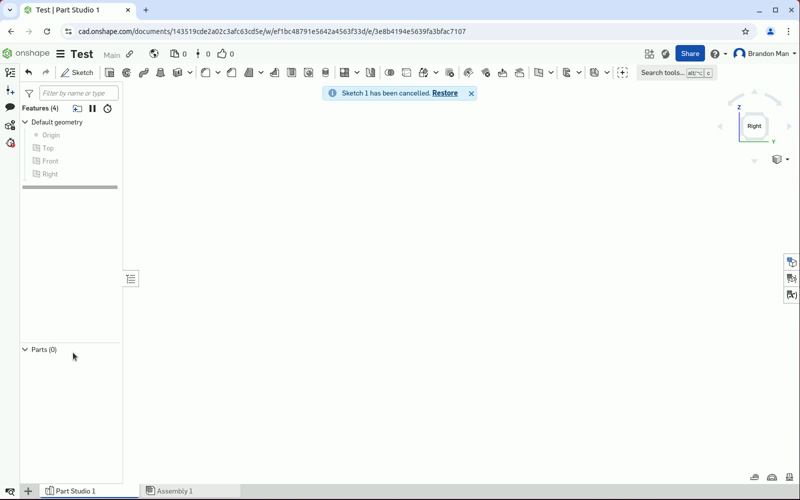
key(shift+s)
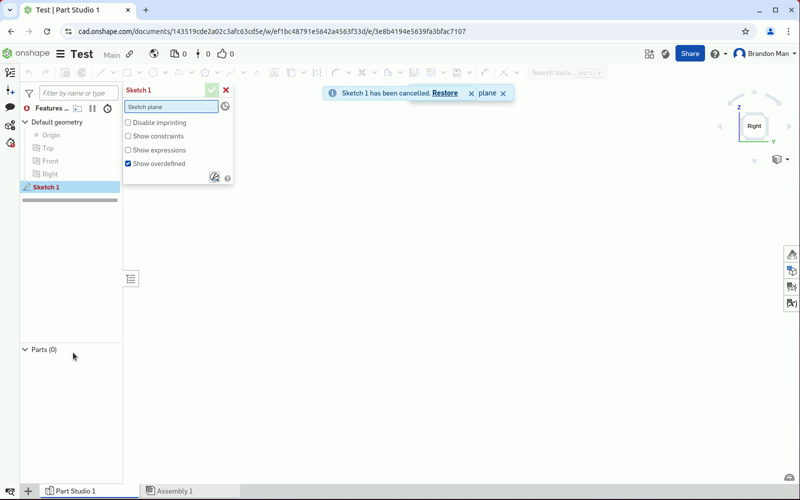
mouse_move(73, 176)
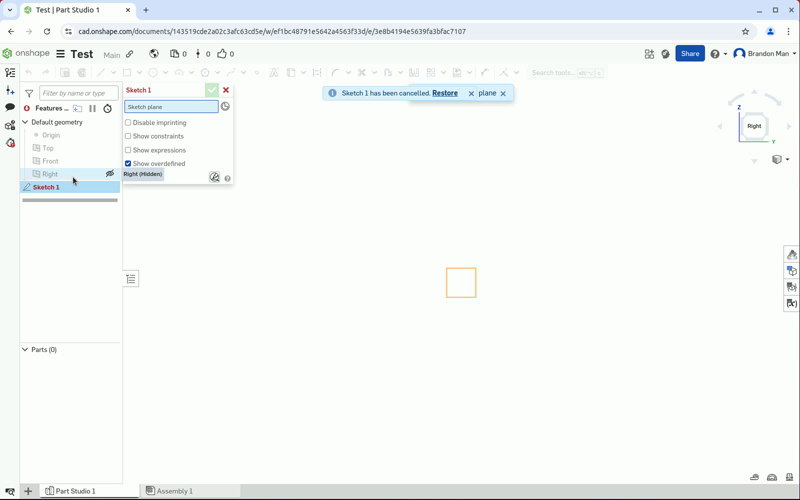
click(73, 176)
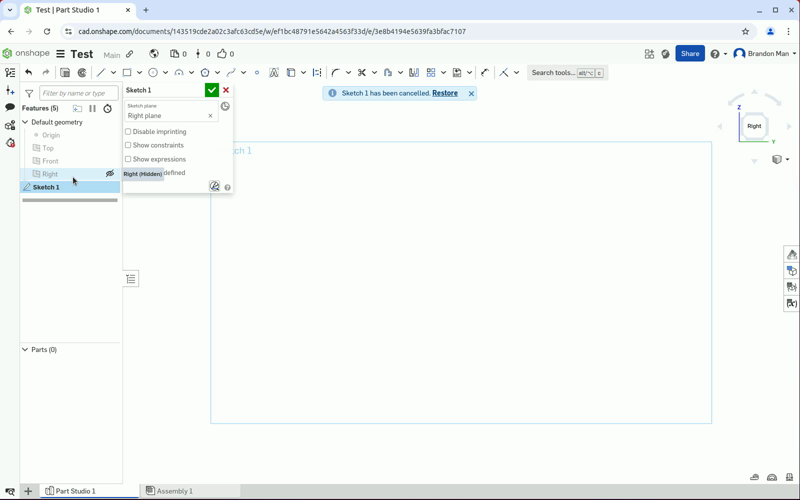
mouse_move(73, 352)
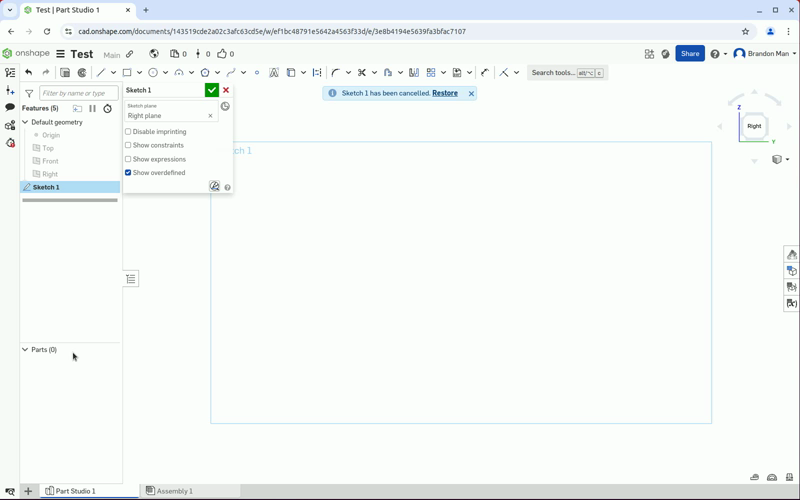
key(y)
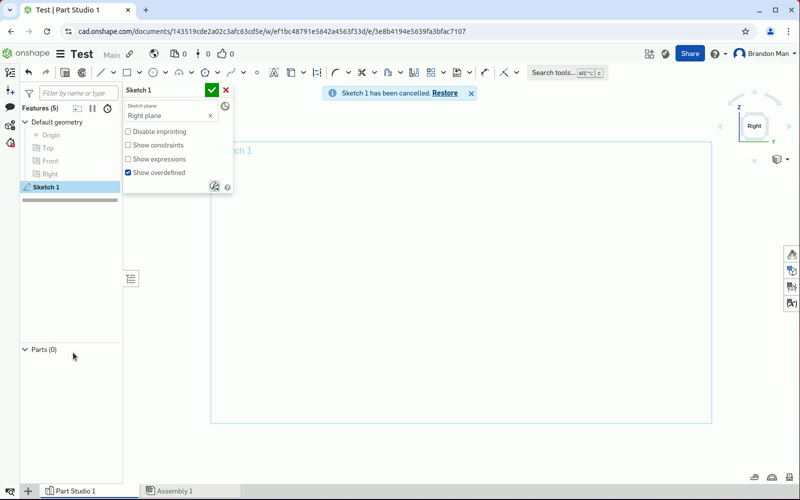
key(l)
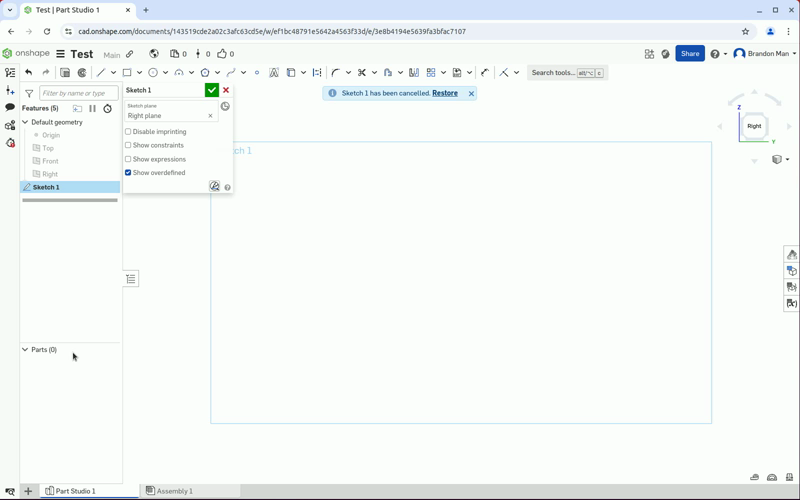
key_down(shift)
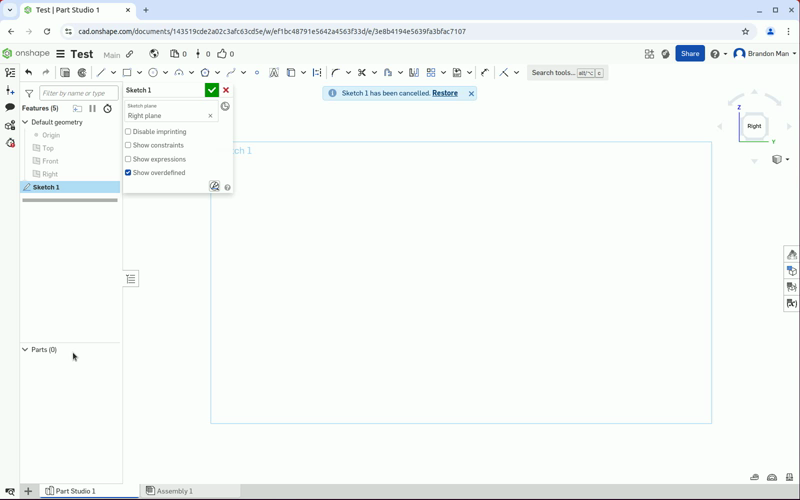
mouse_move(452, 336)
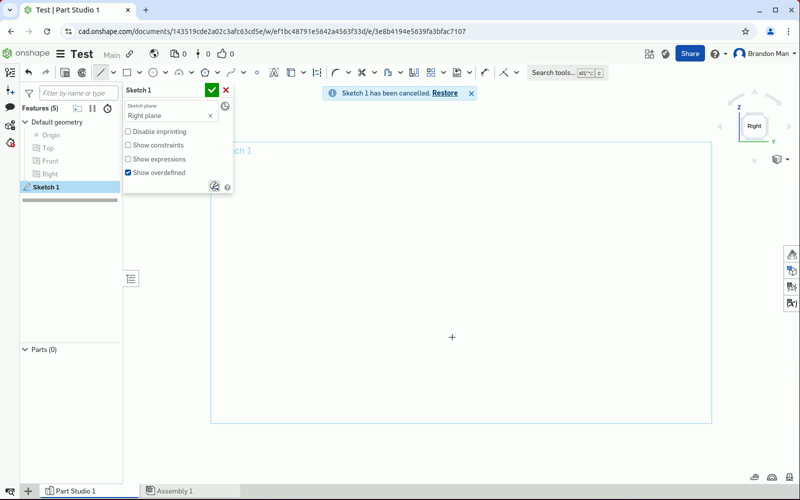
click(452, 336)
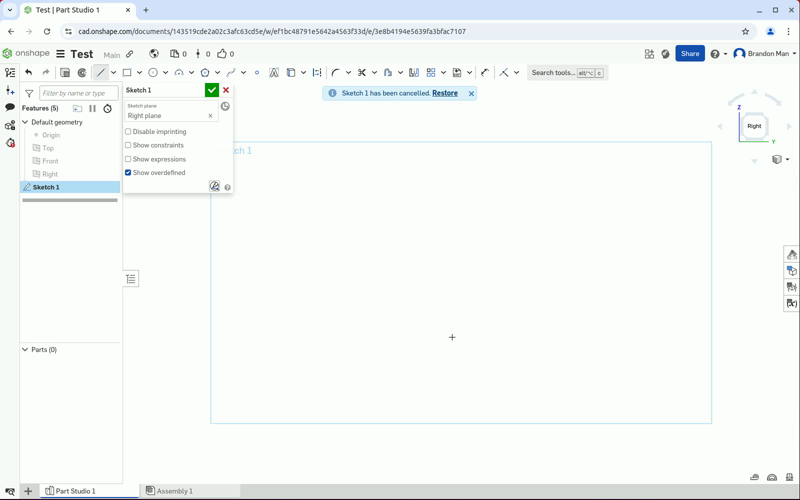
key_up(shift)
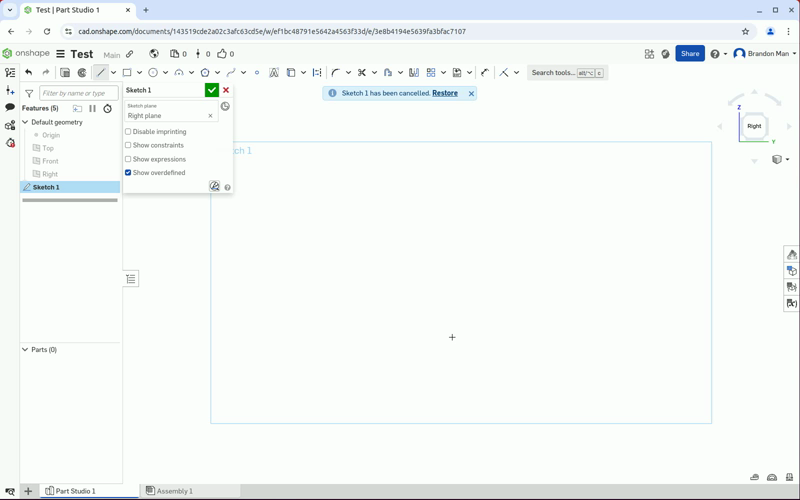
key_down(shift)
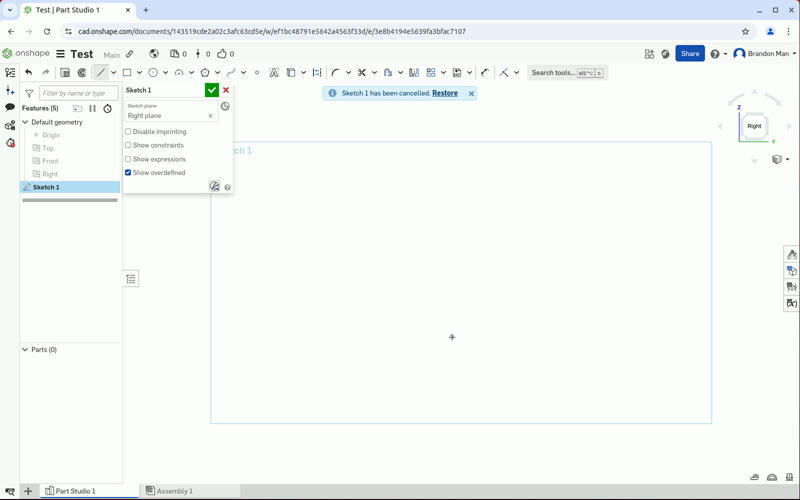
mouse_move(482, 336)
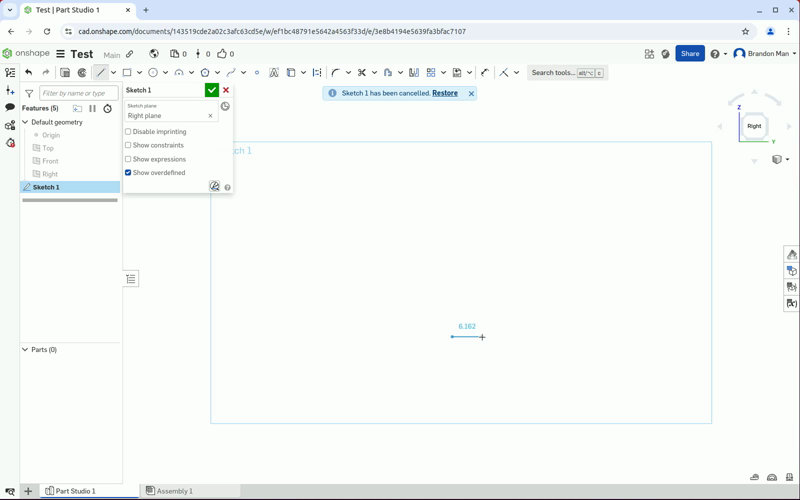
mouse_move(460, 336)
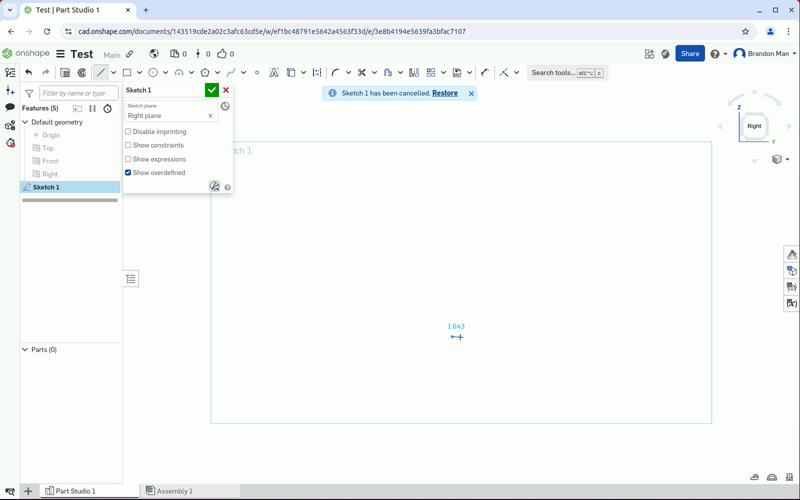
click(460, 336)
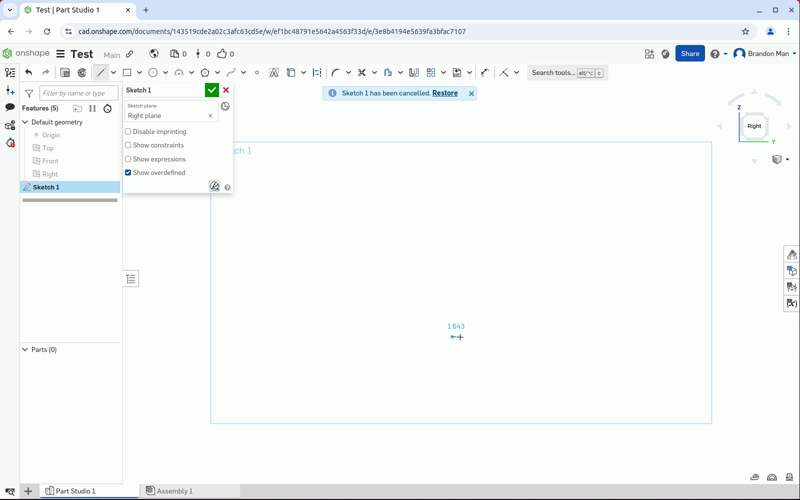
key_up(shift)
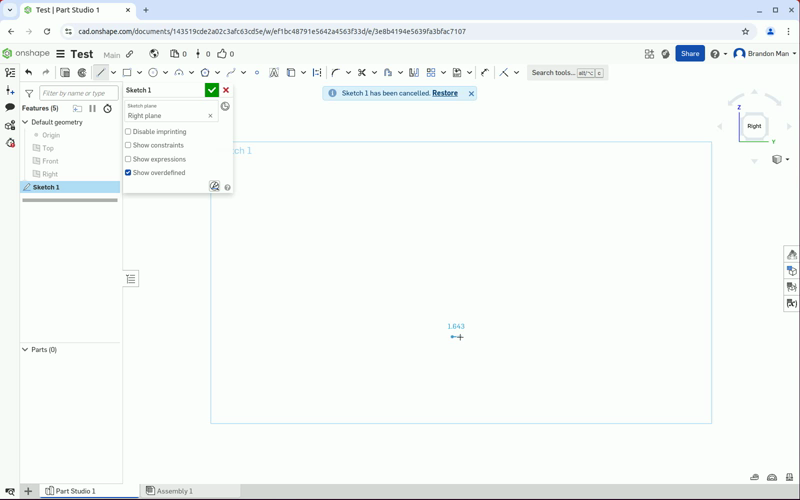
key_down(shift)
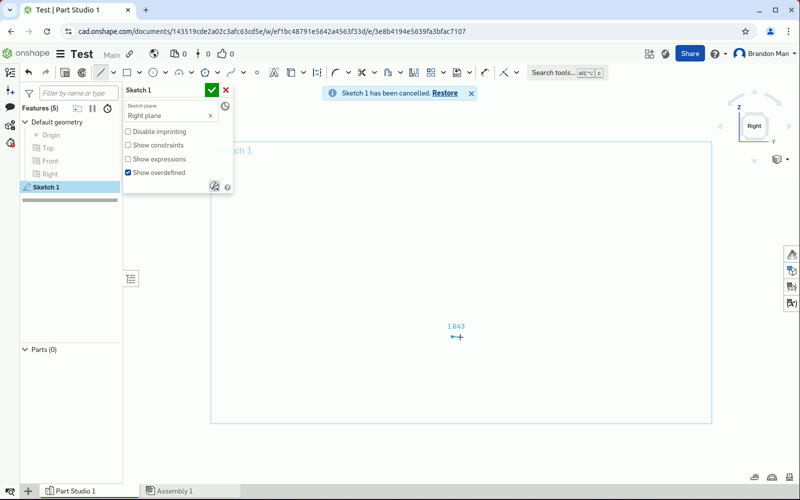
mouse_move(460, 252)
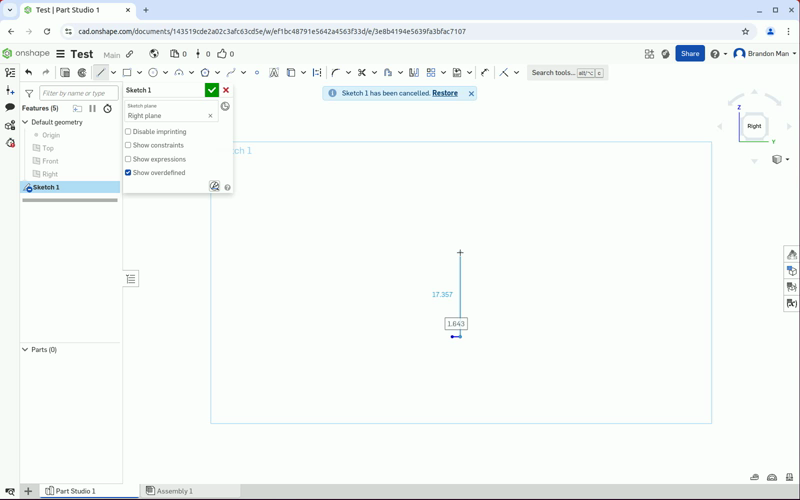
click(460, 252)
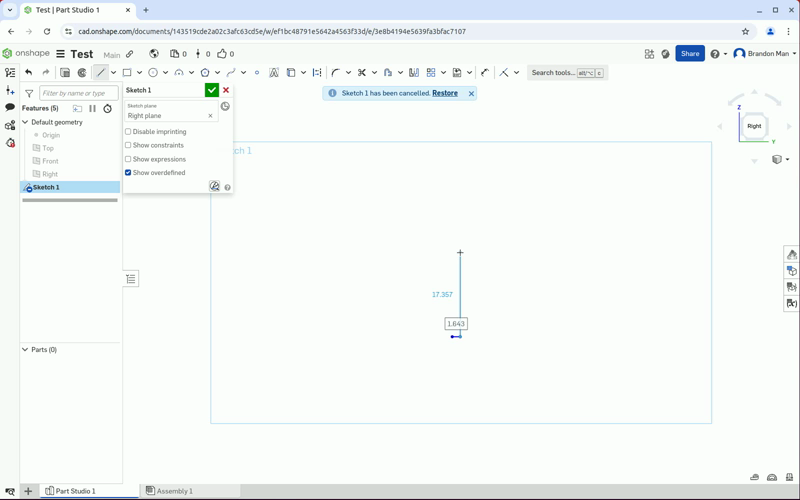
key_up(shift)
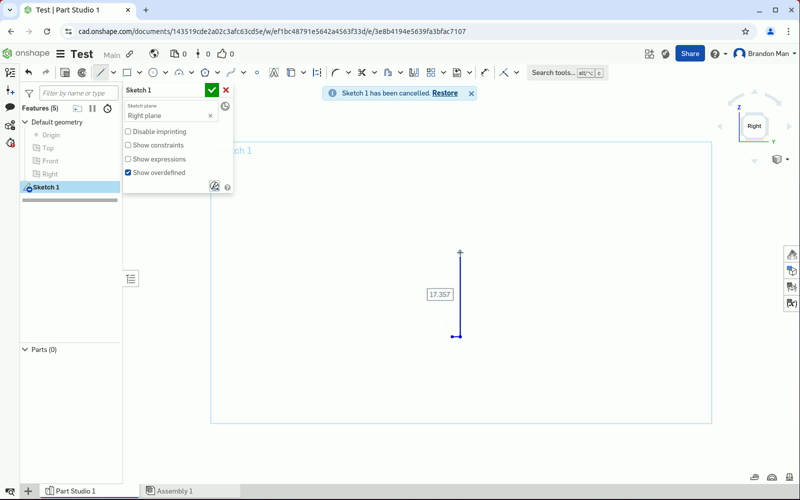
key_down(shift)
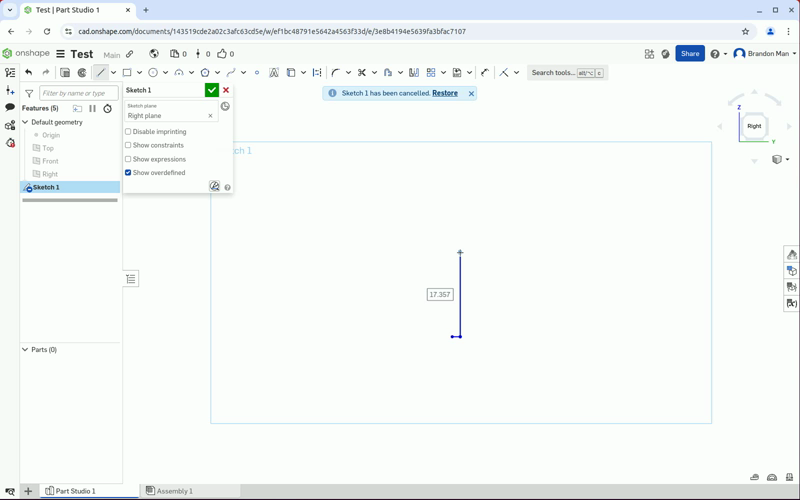
mouse_move(490, 252)
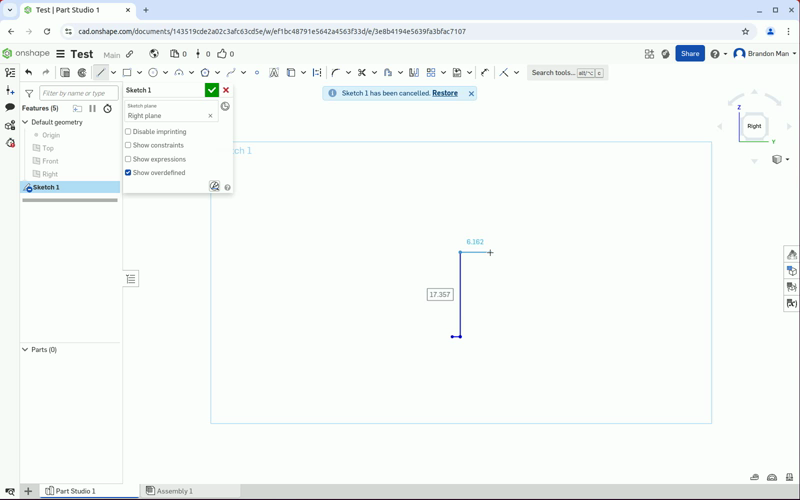
mouse_move(475, 252)
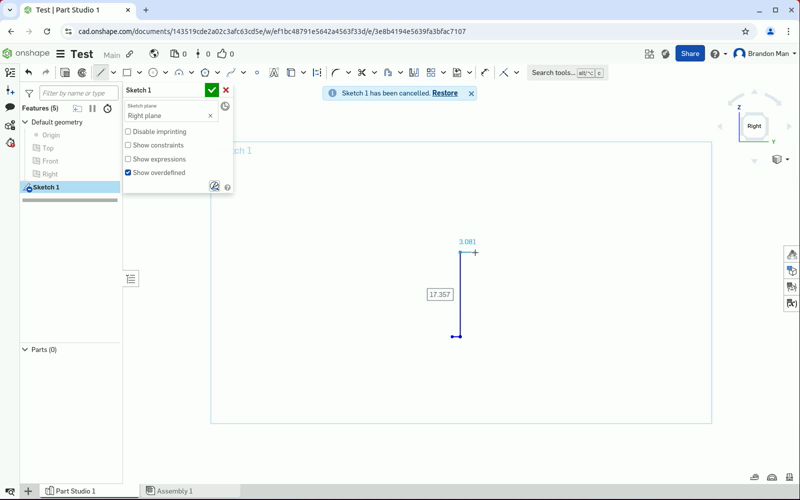
click(475, 252)
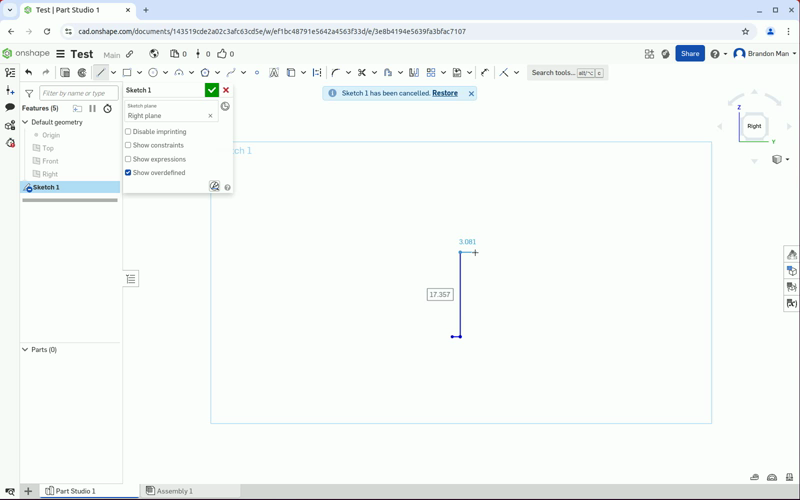
key_up(shift)
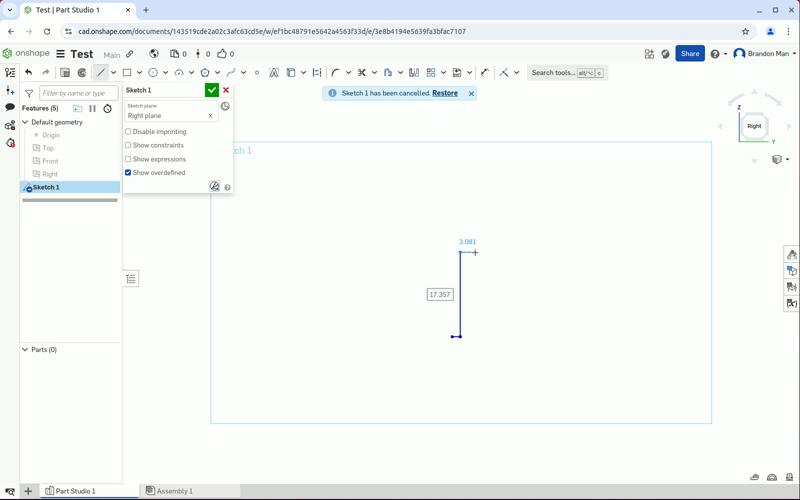
key_down(shift)
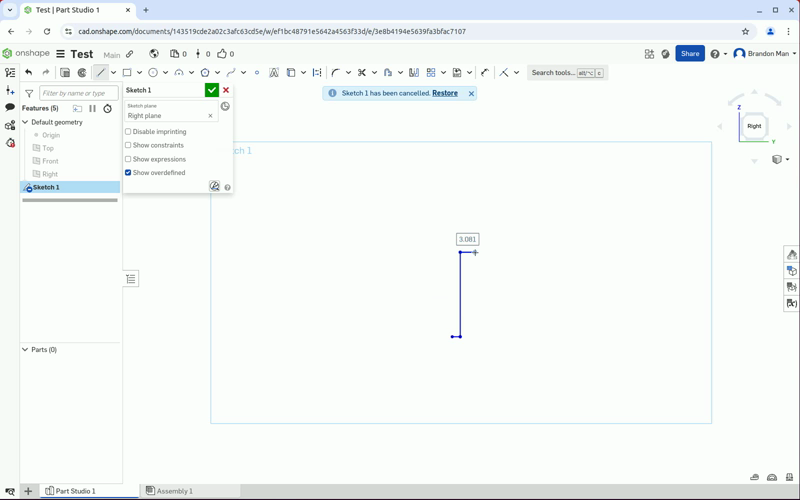
mouse_move(505, 252)
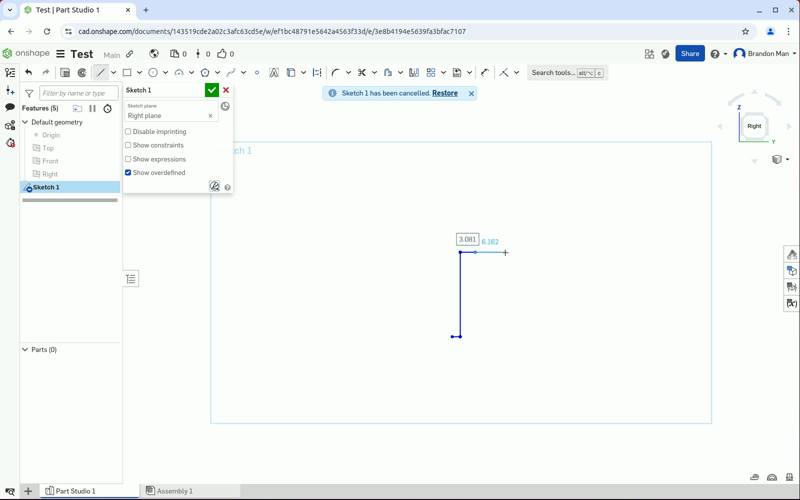
mouse_move(475, 300)
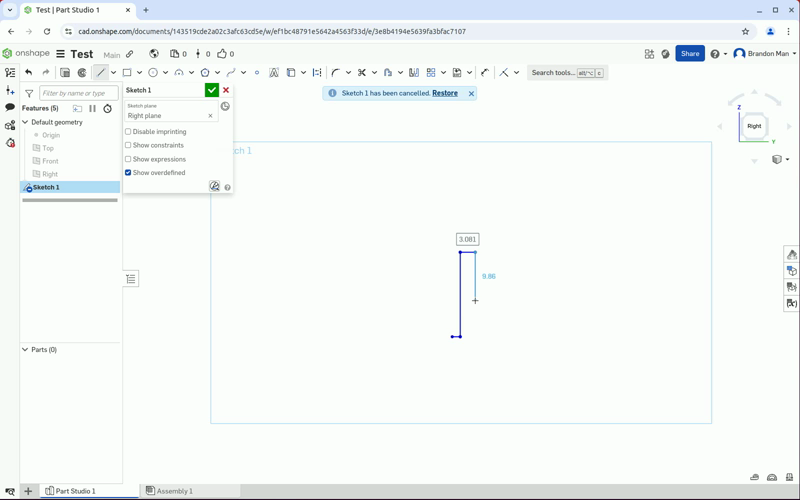
click(475, 300)
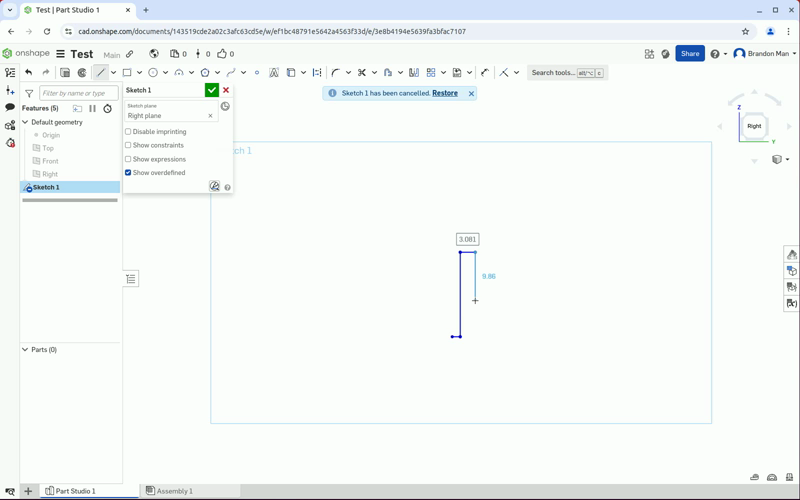
key_up(shift)
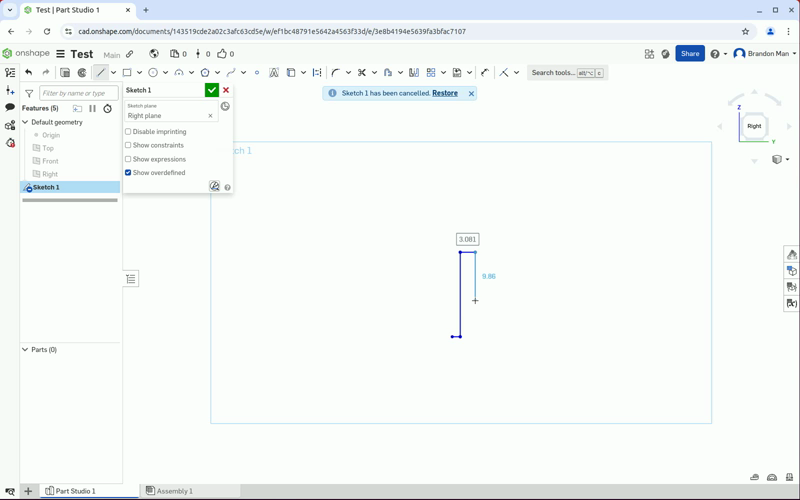
key_down(shift)
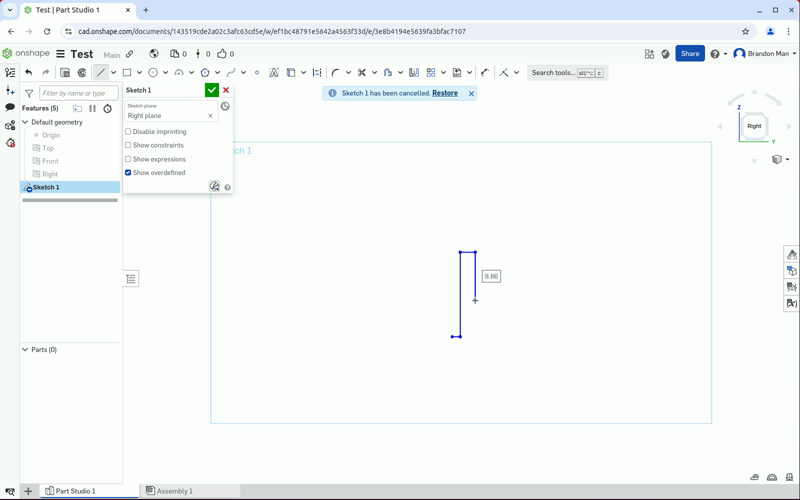
mouse_move(505, 300)
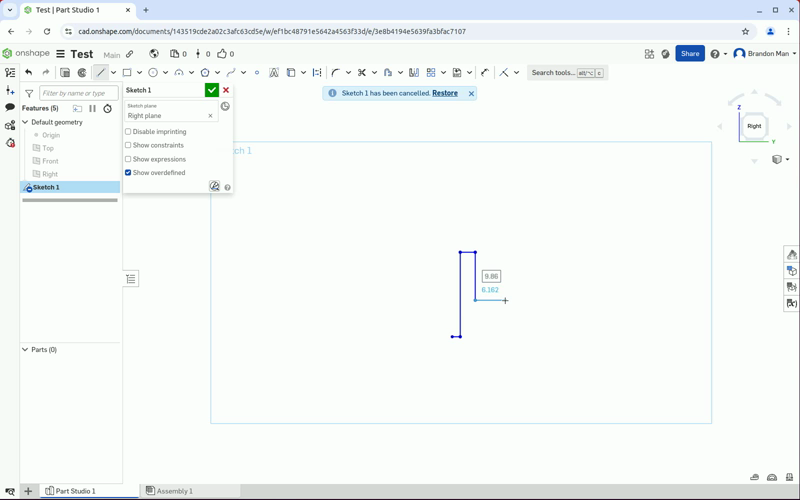
mouse_move(464, 317)
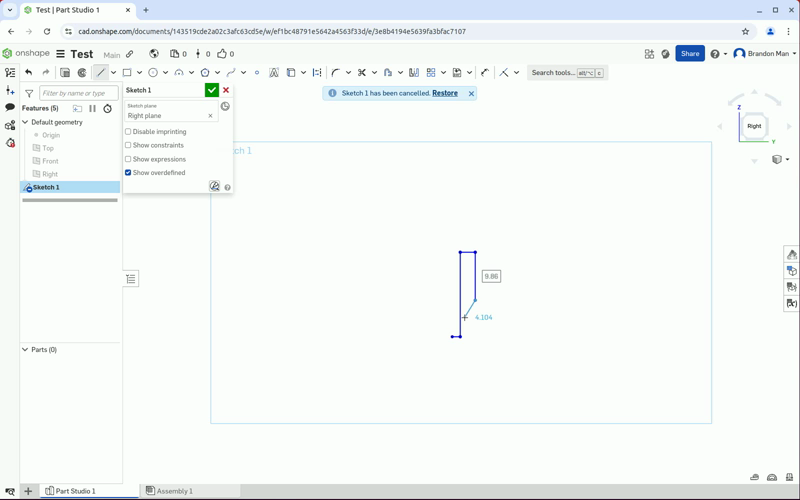
click(464, 317)
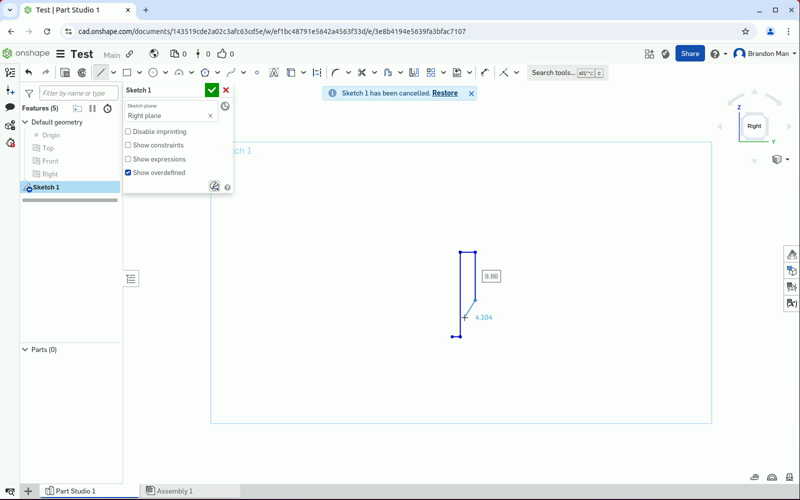
key_up(shift)
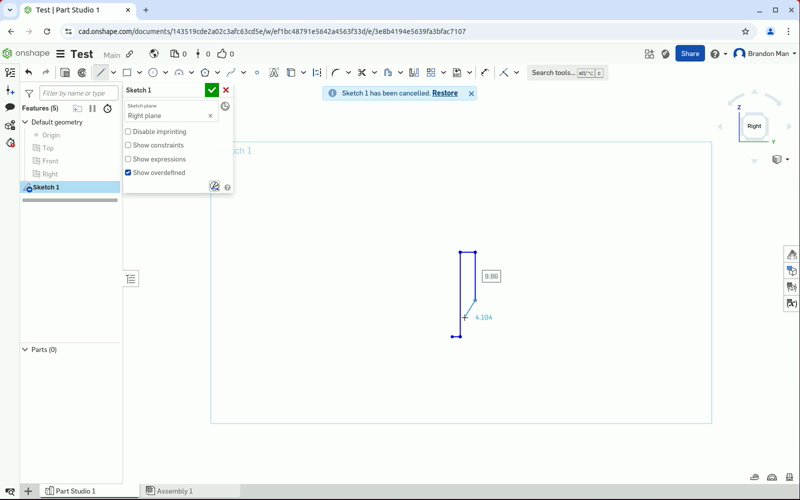
key_down(shift)
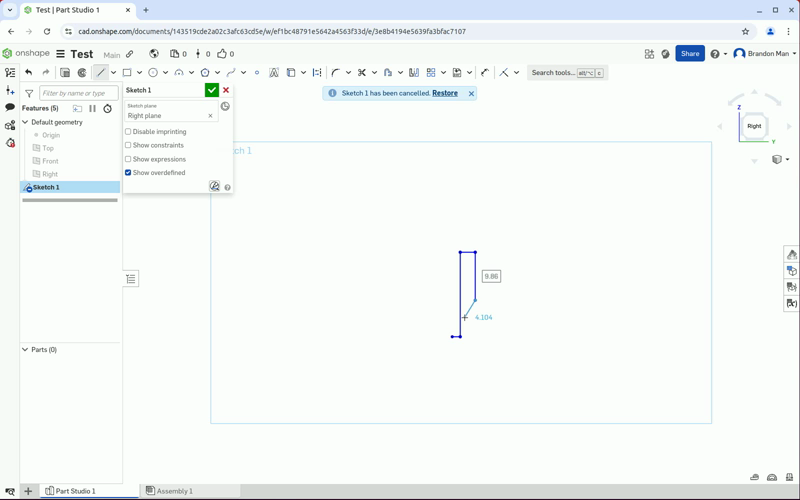
mouse_move(494, 317)
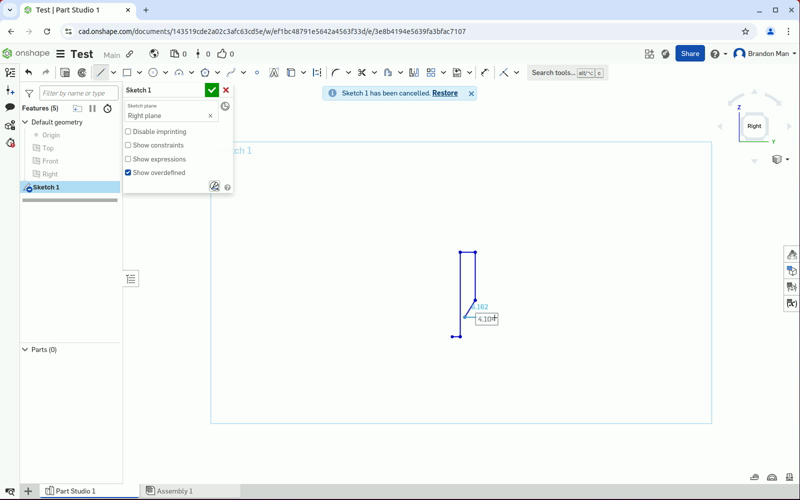
mouse_move(464, 335)
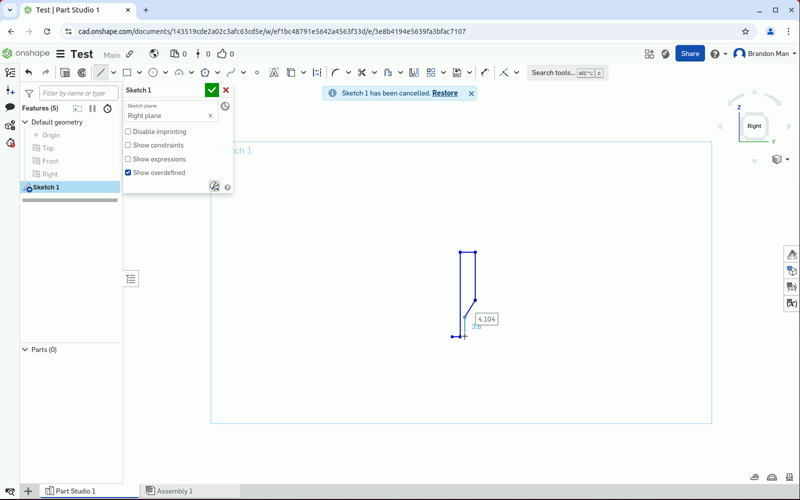
click(464, 335)
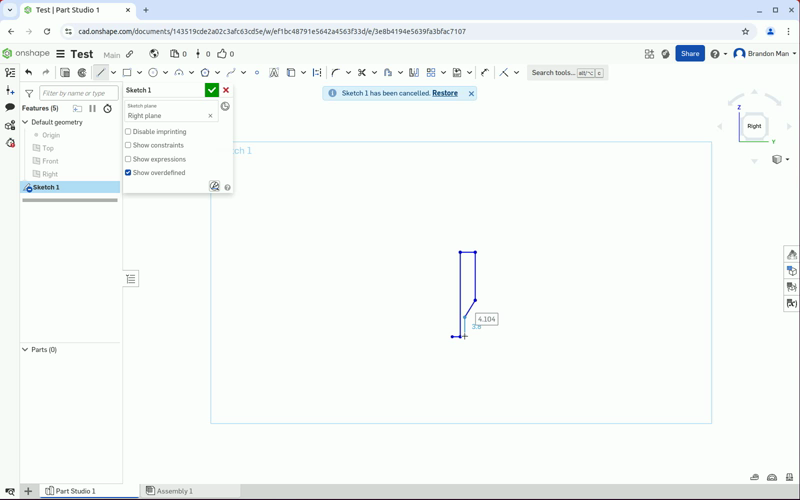
key_up(shift)
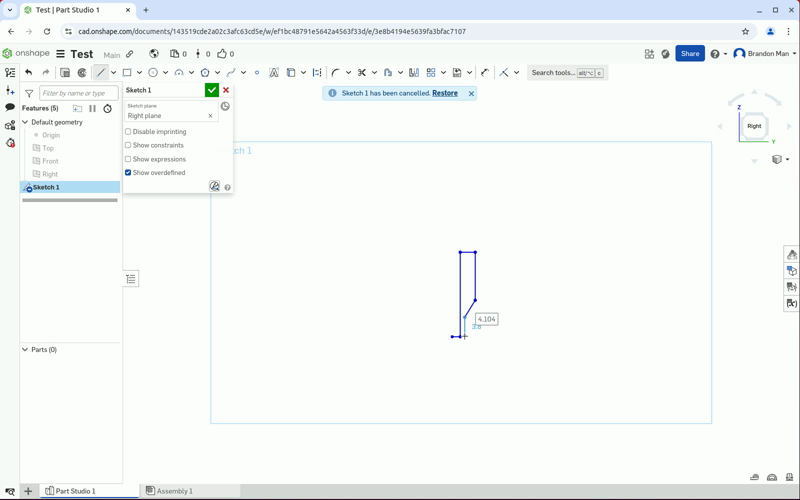
key_down(shift)
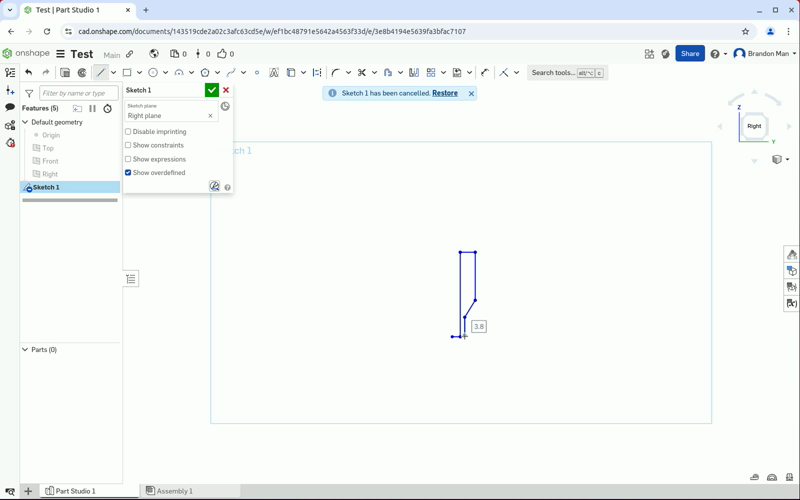
mouse_move(494, 335)
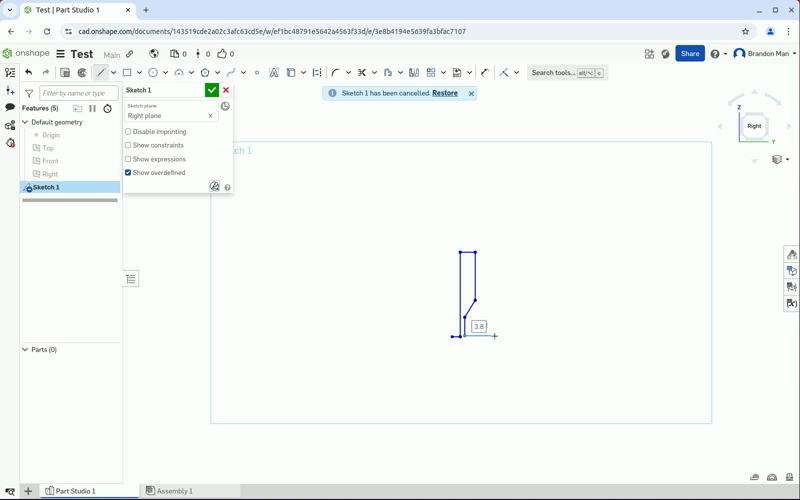
mouse_move(467, 335)
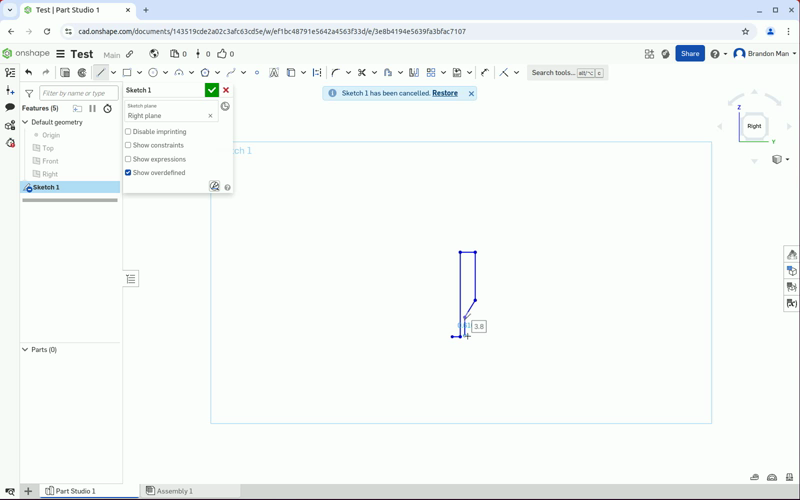
scroll(6)
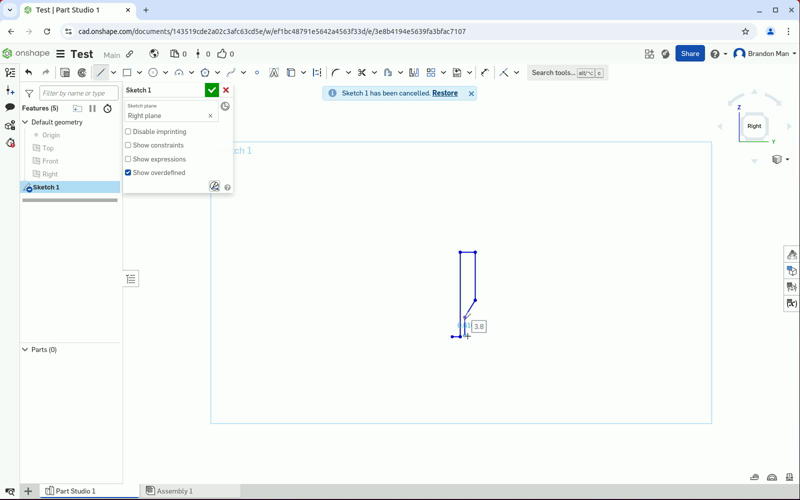
scroll(6)
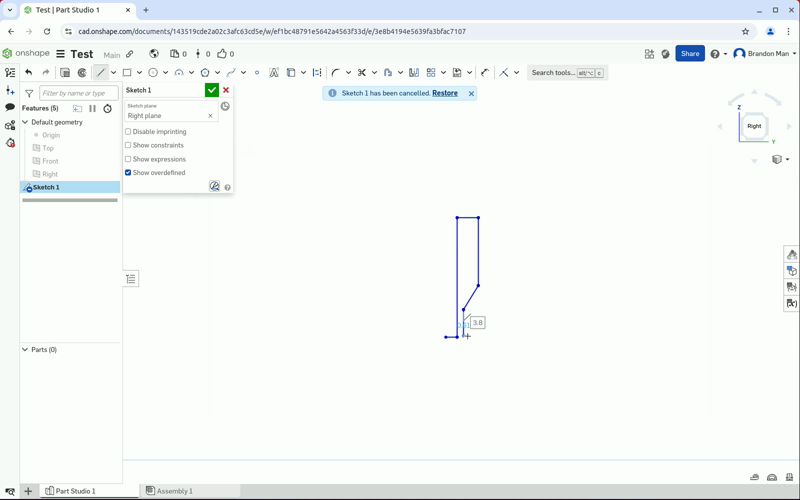
scroll(6)
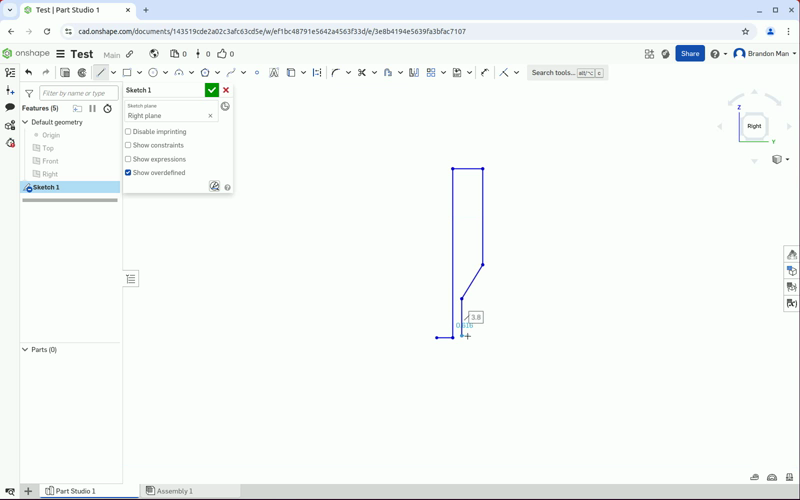
scroll(6)
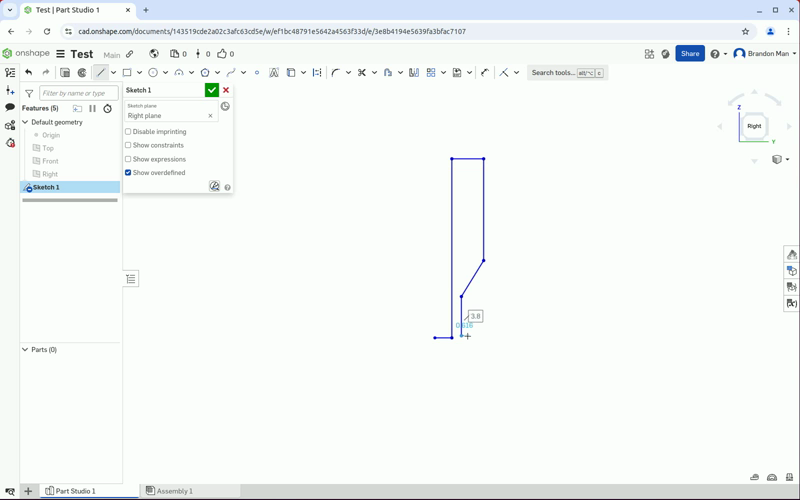
scroll(6)
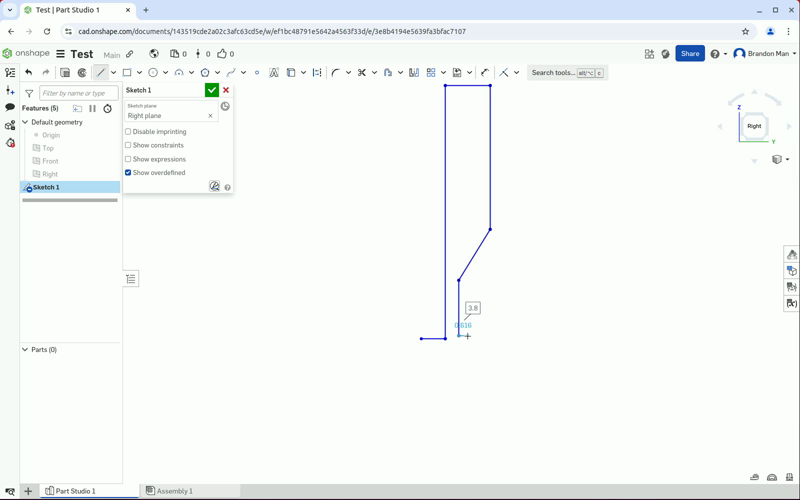
scroll(6)
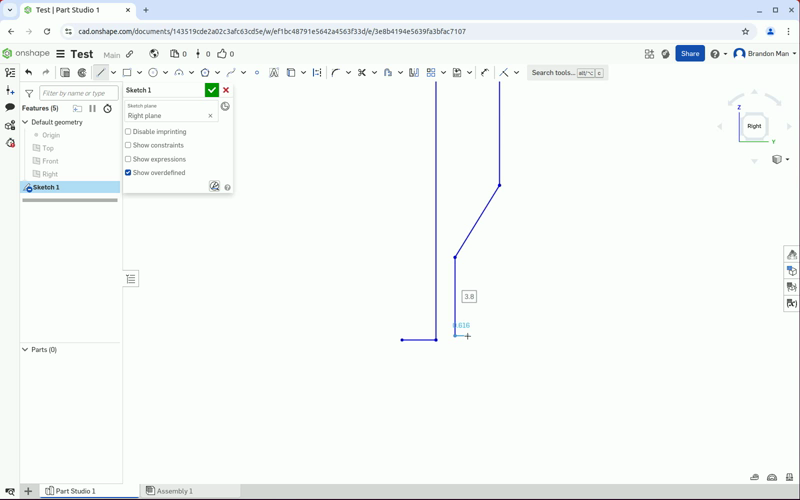
scroll(6)
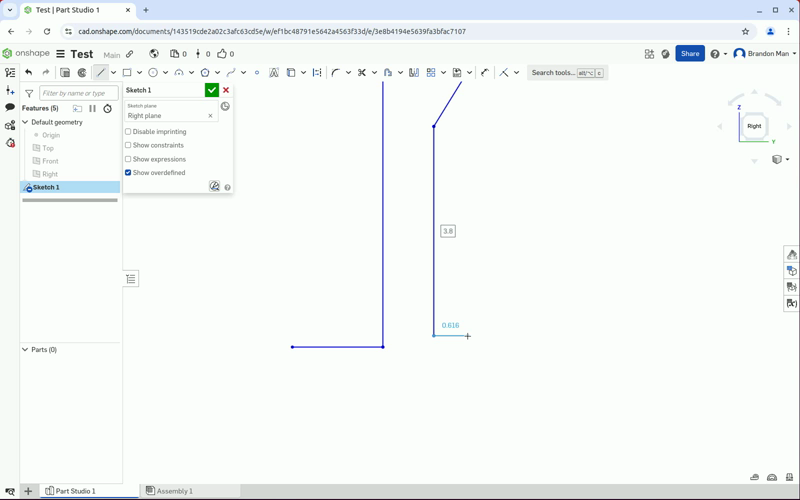
click(467, 335)
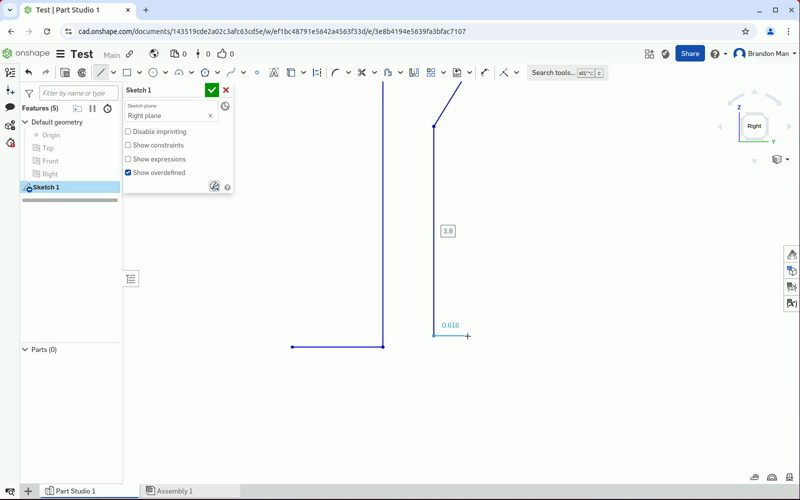
scroll(-6)
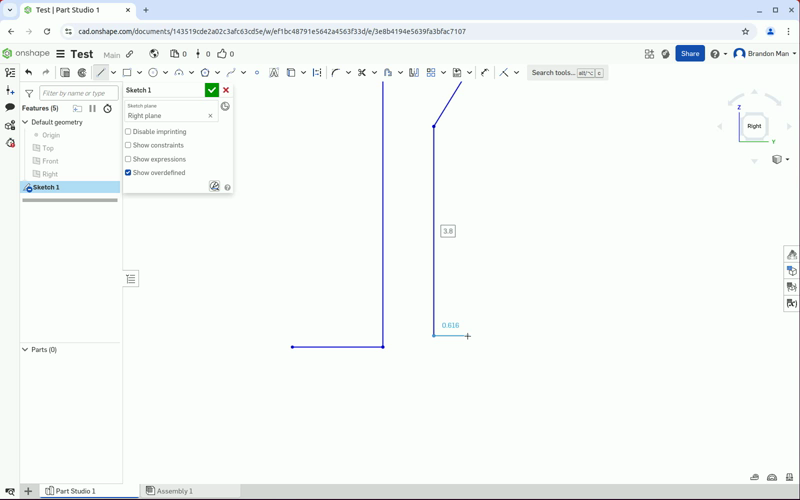
scroll(-6)
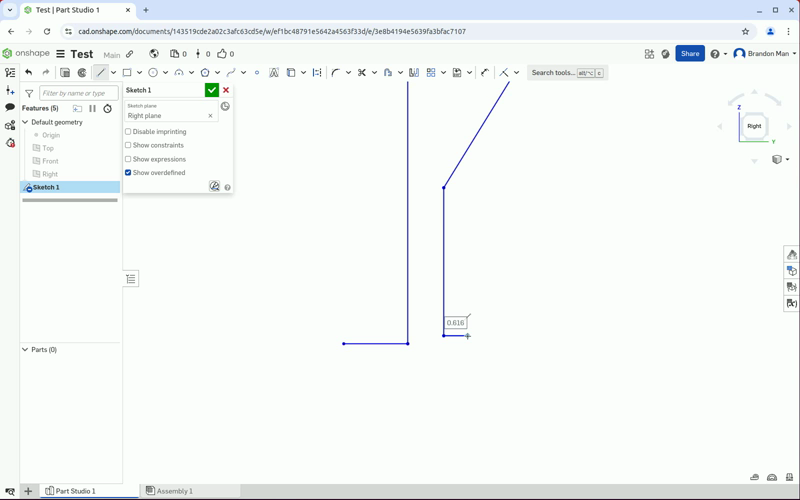
scroll(-6)
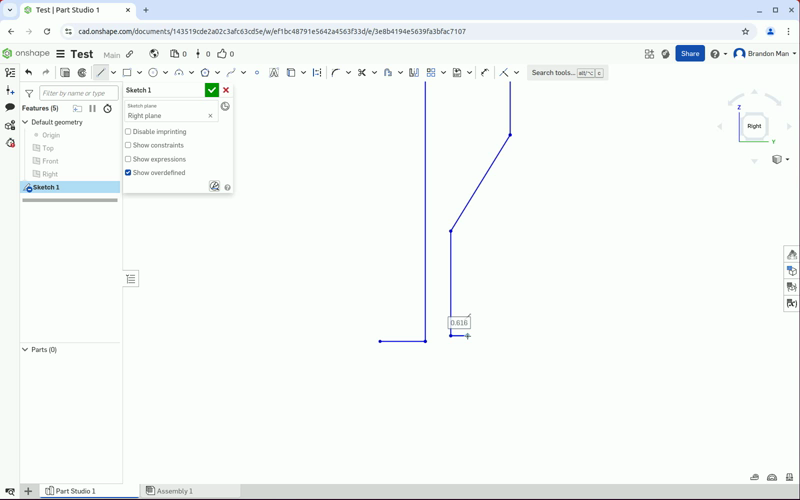
scroll(-6)
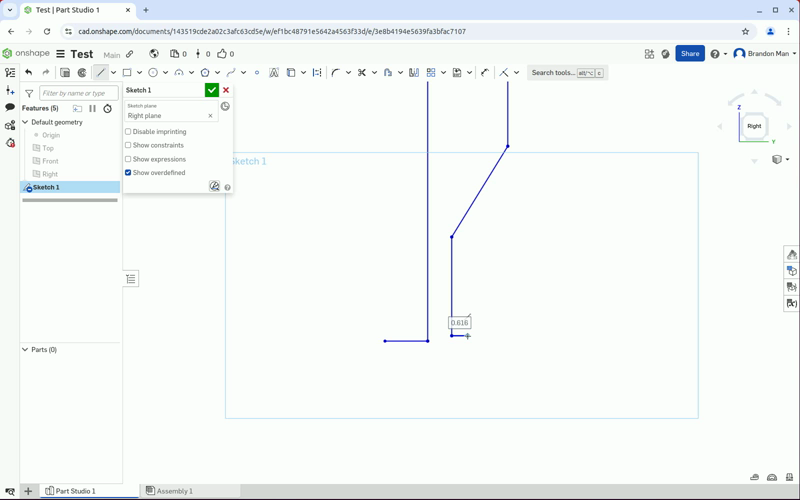
scroll(-6)
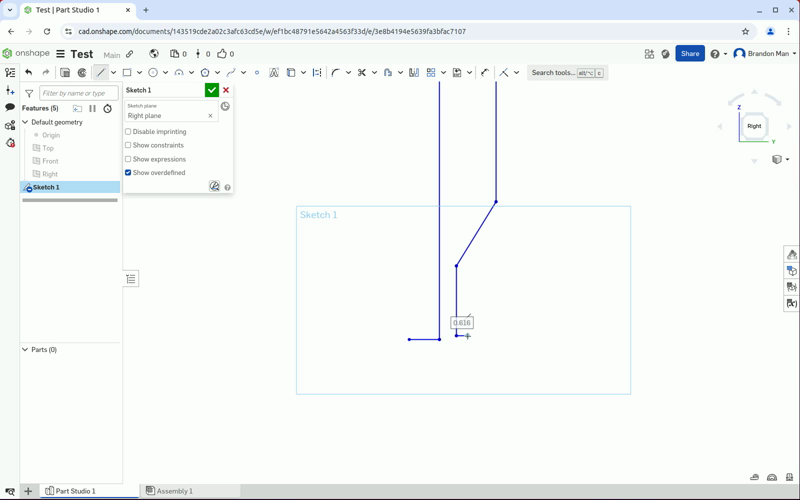
scroll(-6)
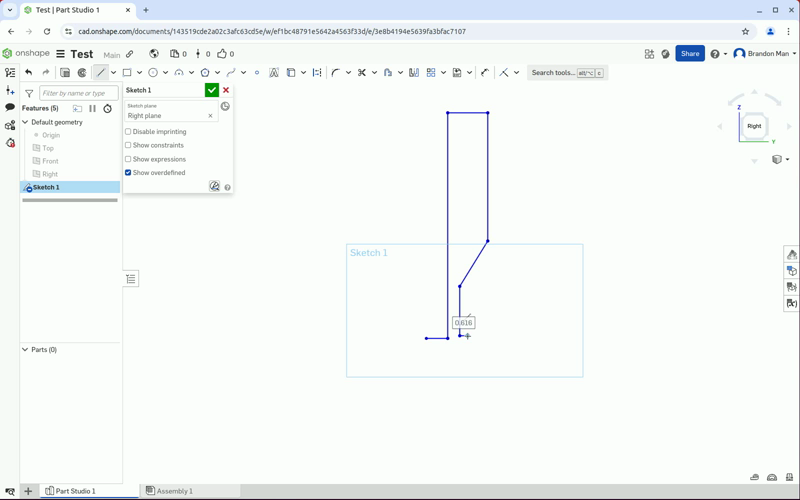
scroll(-6)
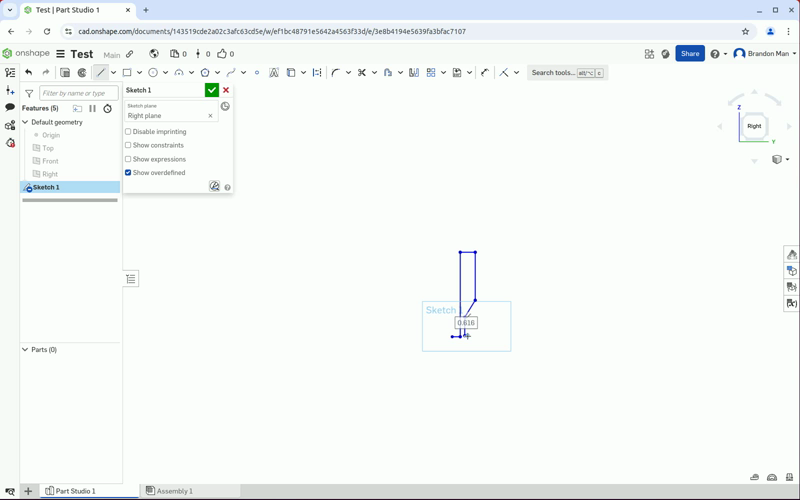
key_up(shift)
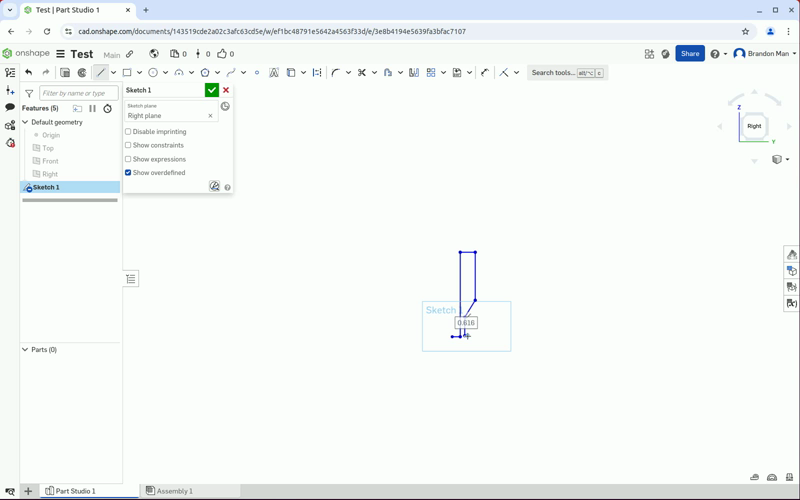
key_down(shift)
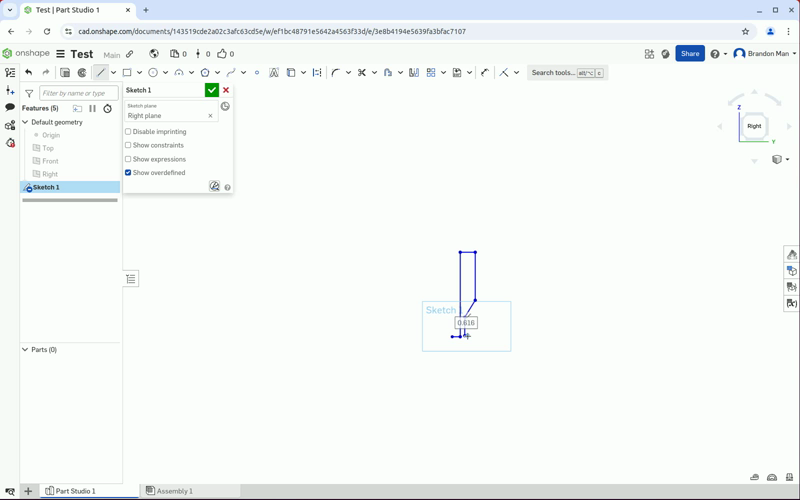
mouse_move(497, 335)
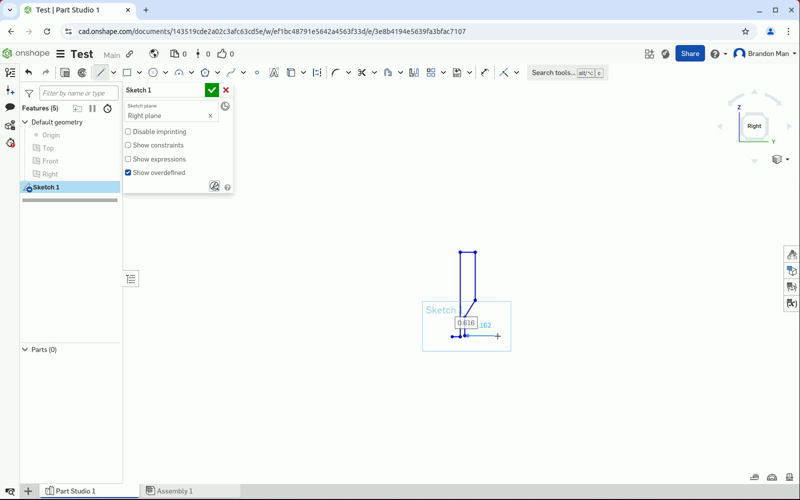
mouse_move(467, 318)
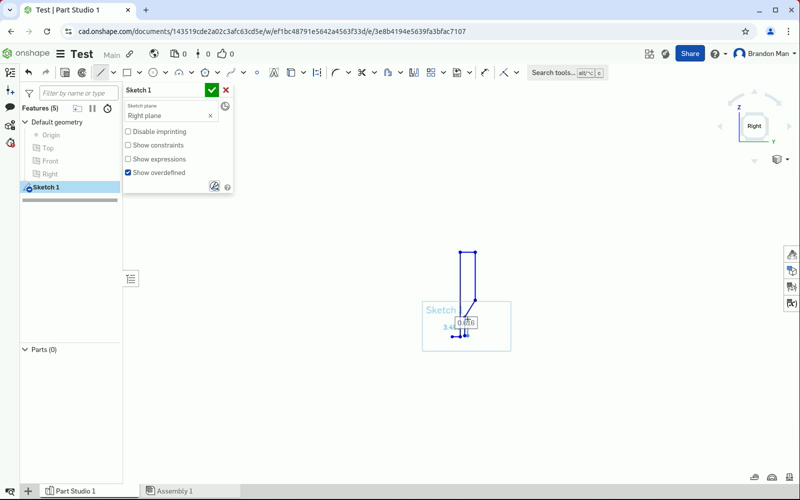
scroll(6)
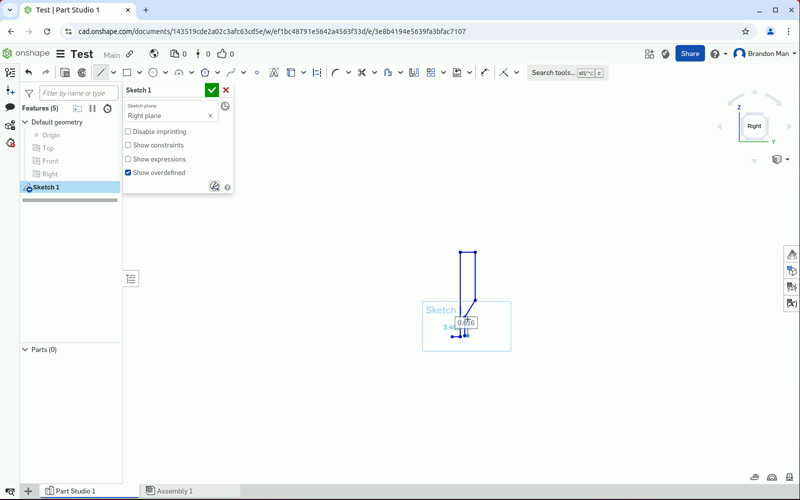
scroll(6)
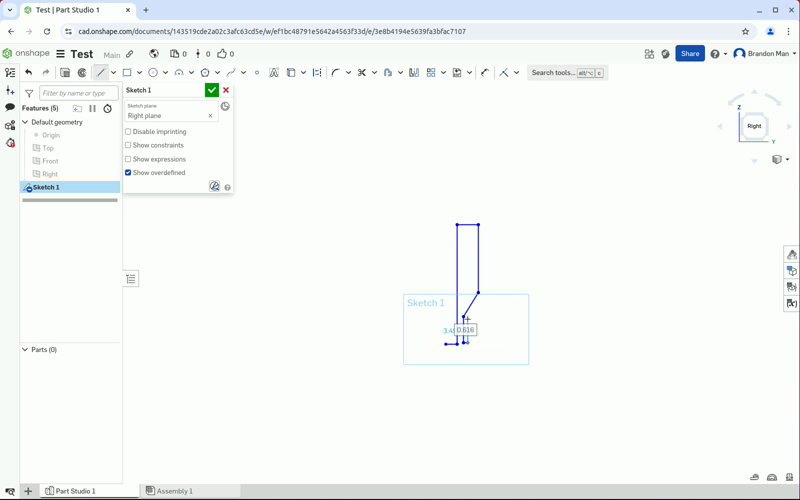
scroll(6)
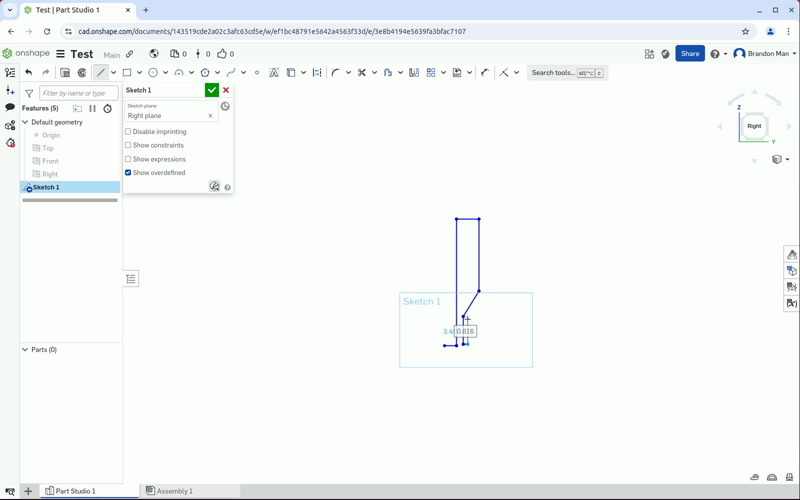
scroll(6)
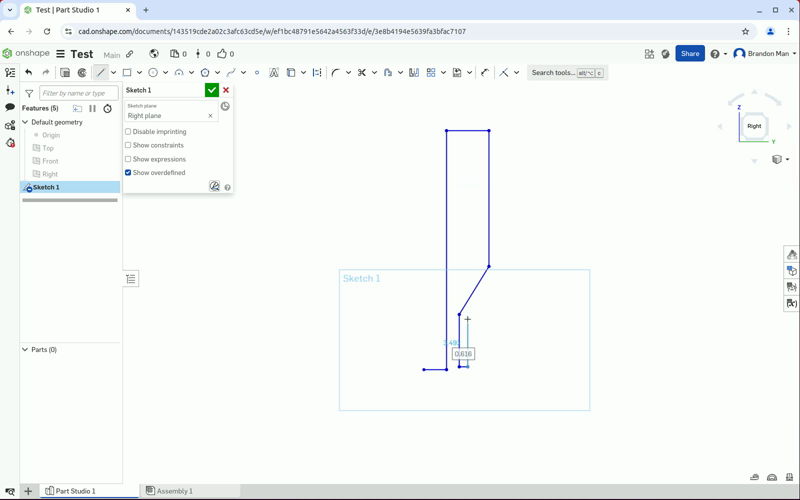
scroll(6)
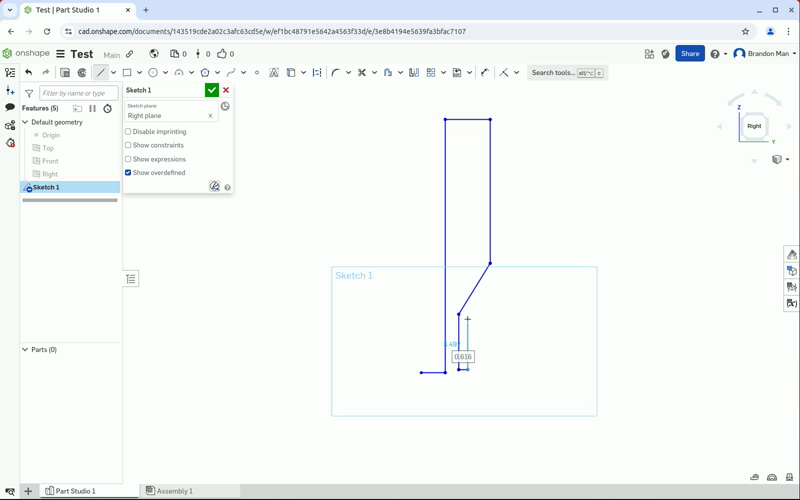
scroll(6)
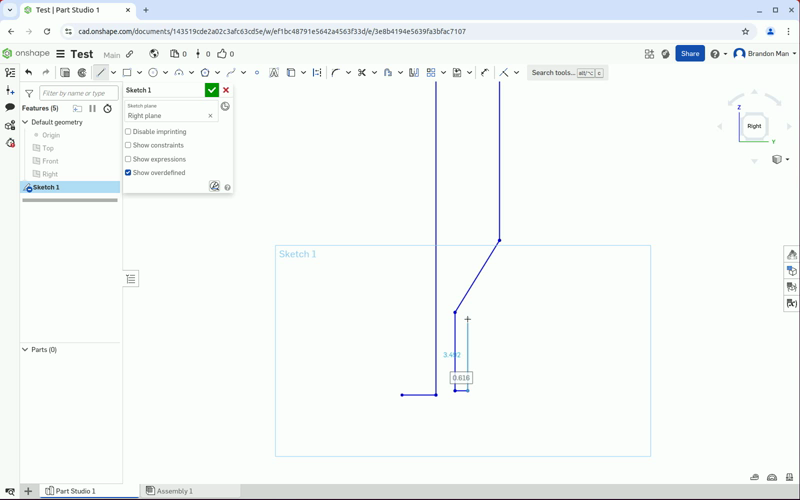
scroll(6)
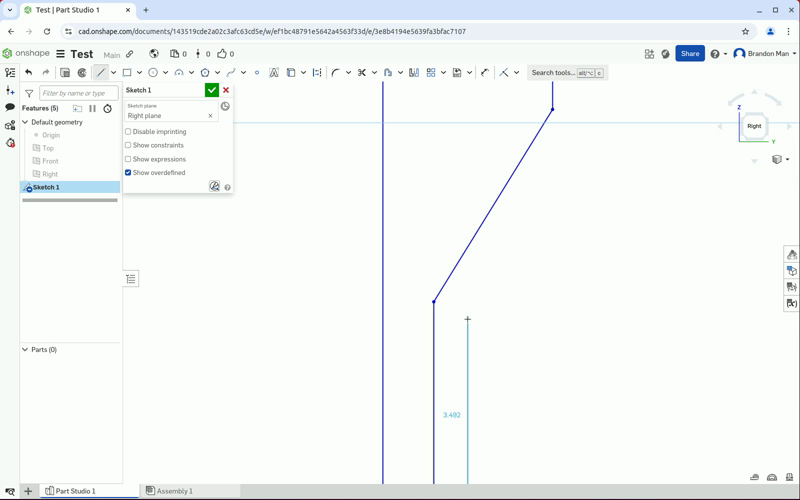
click(467, 318)
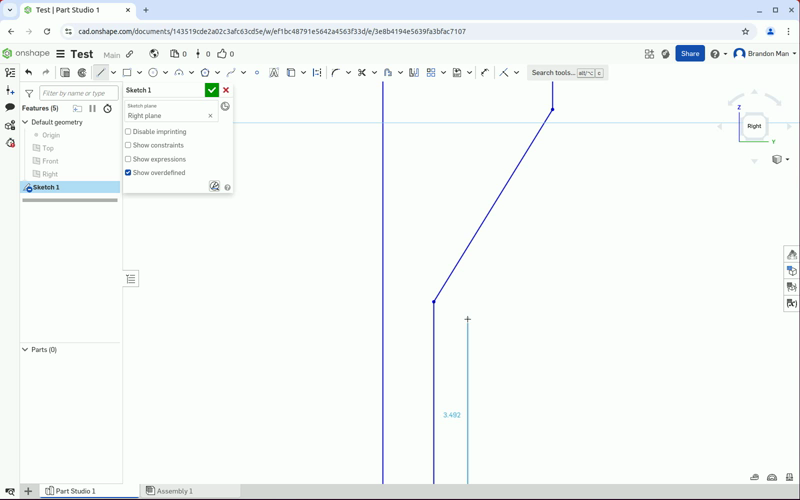
scroll(-6)
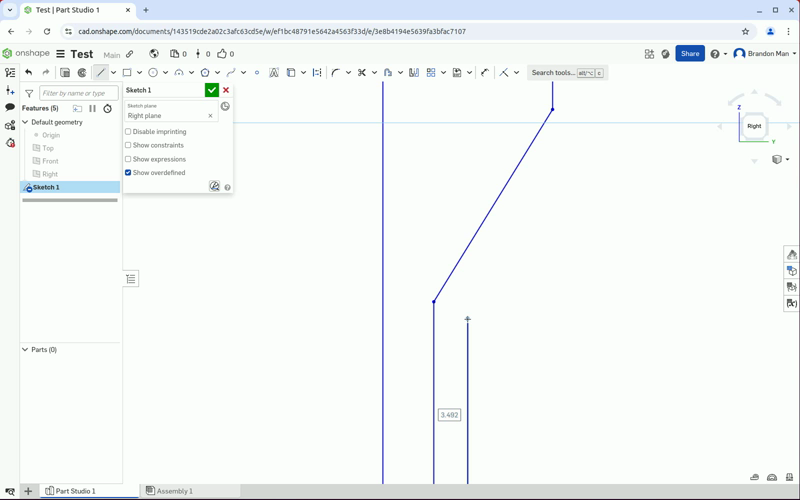
scroll(-6)
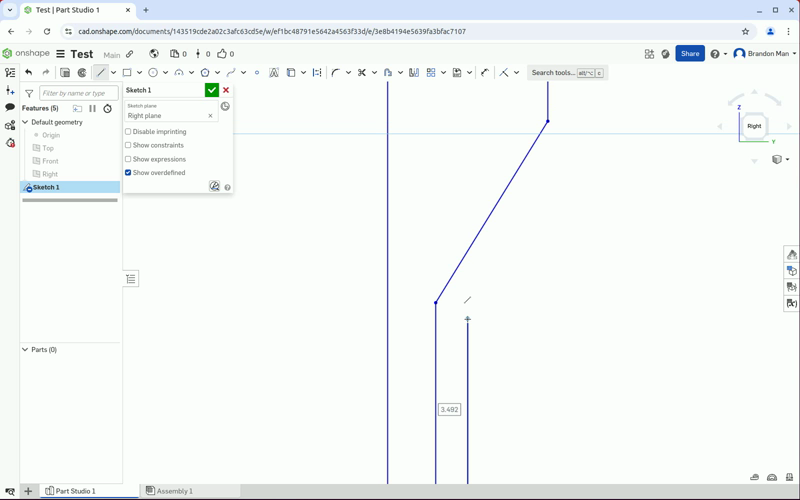
scroll(-6)
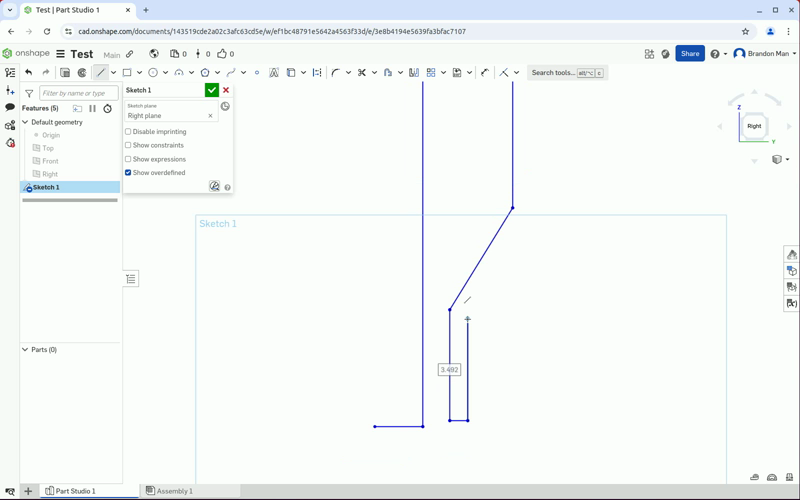
scroll(-6)
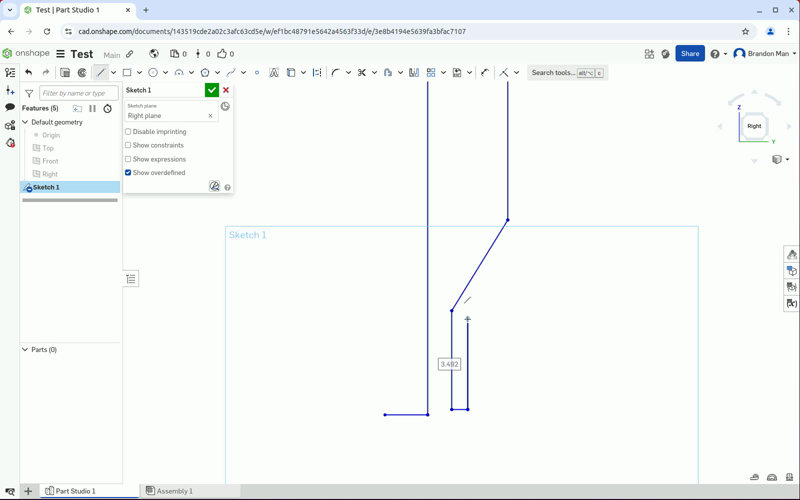
scroll(-6)
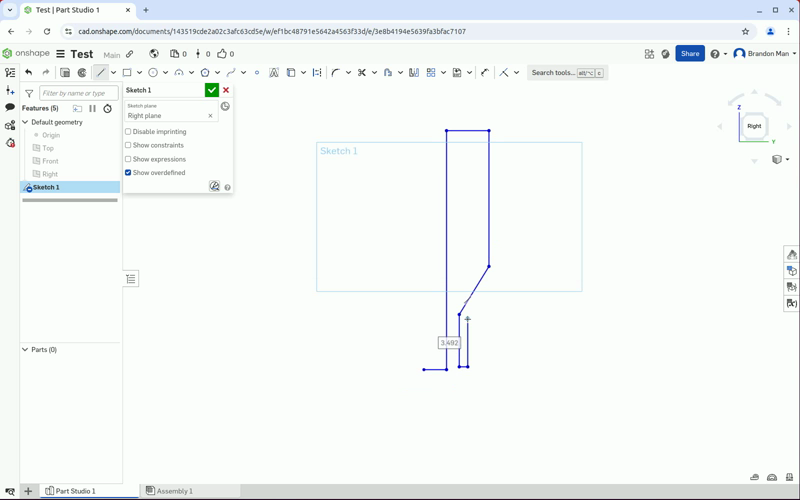
scroll(-6)
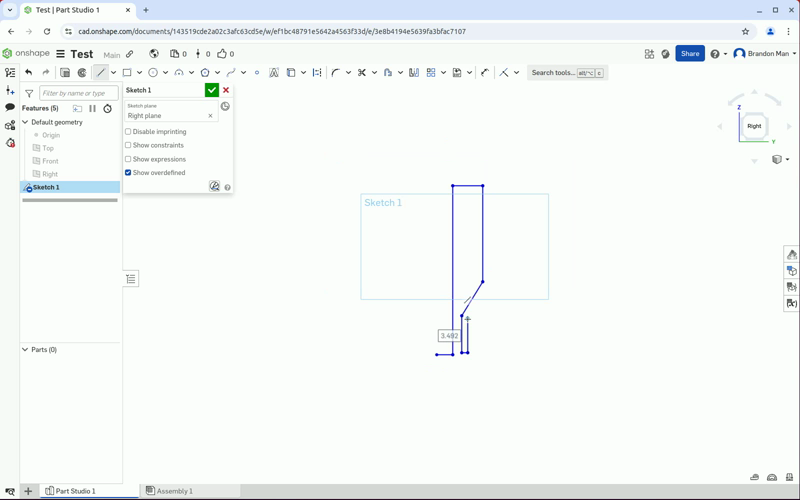
scroll(-6)
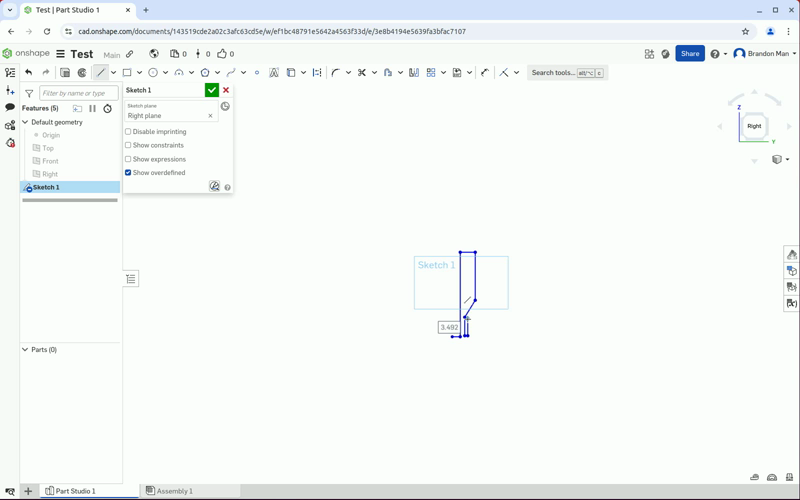
key_up(shift)
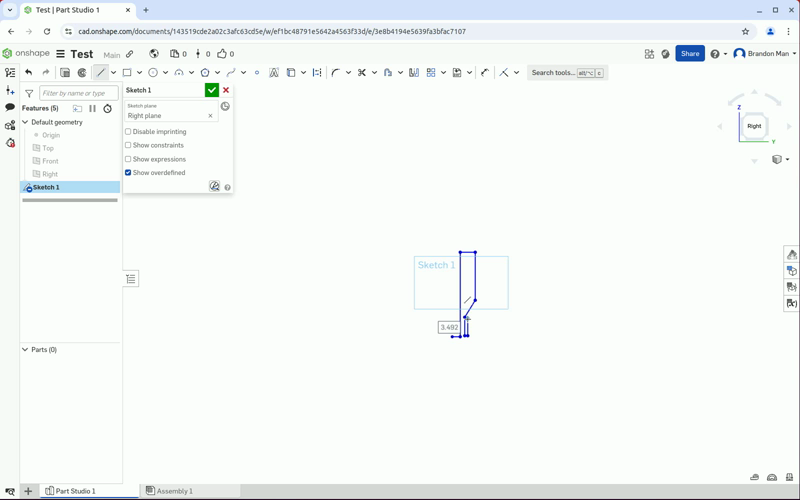
key_down(shift)
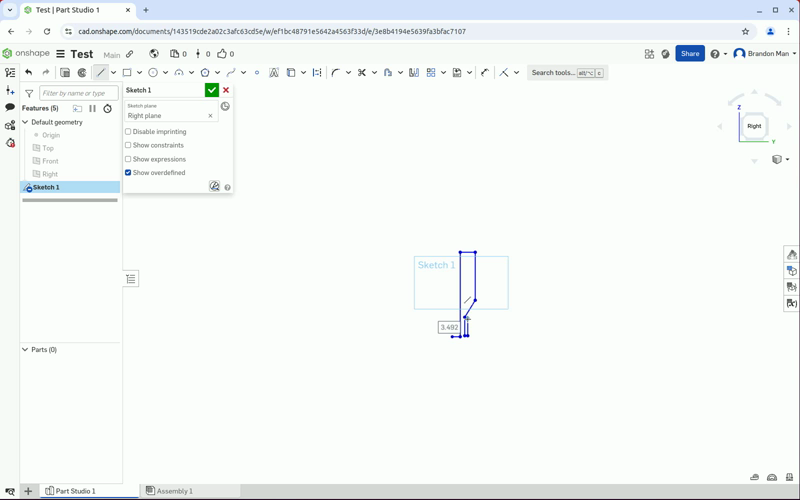
mouse_move(497, 318)
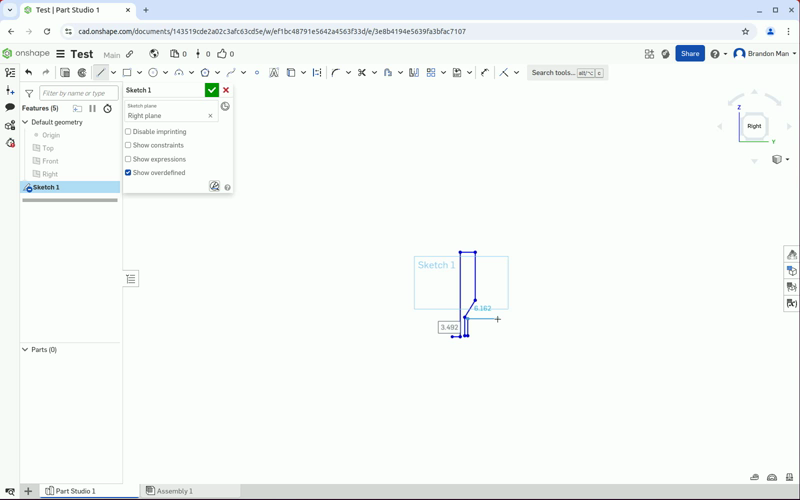
mouse_move(477, 300)
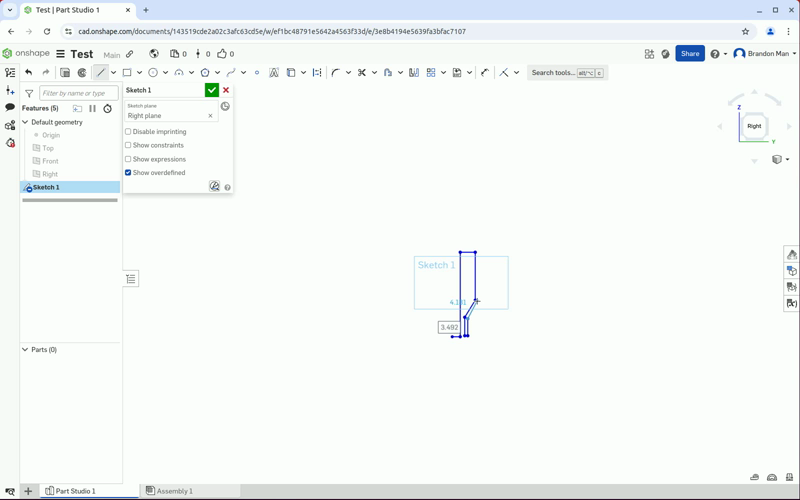
scroll(6)
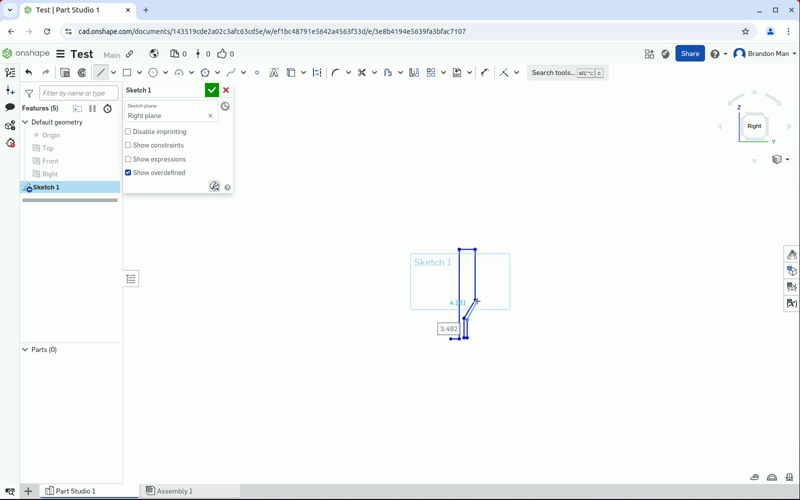
scroll(6)
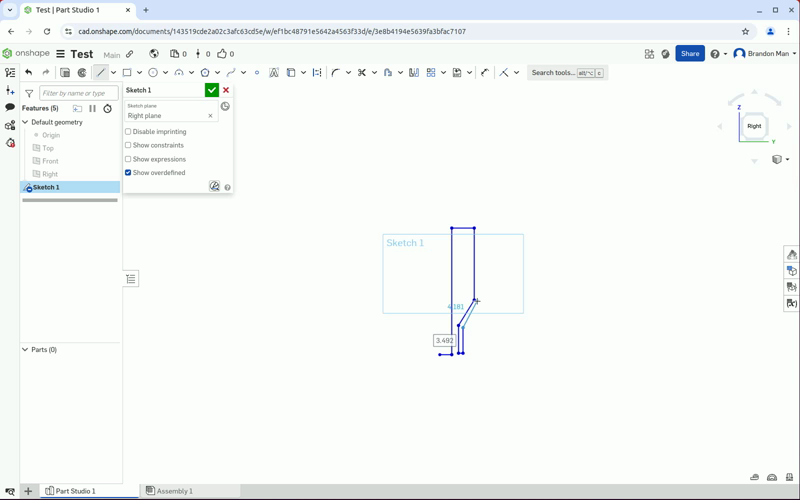
scroll(6)
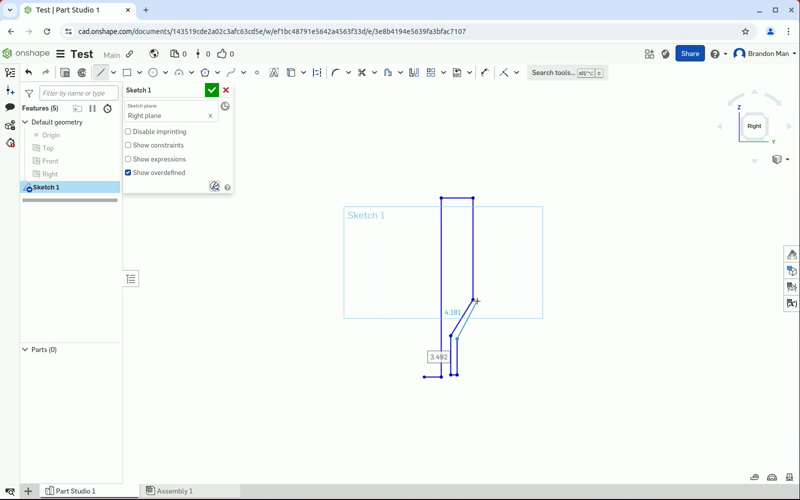
scroll(6)
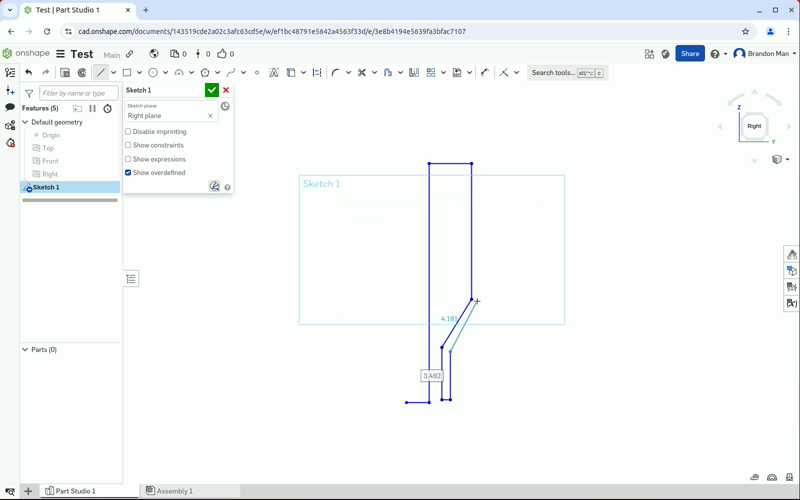
scroll(6)
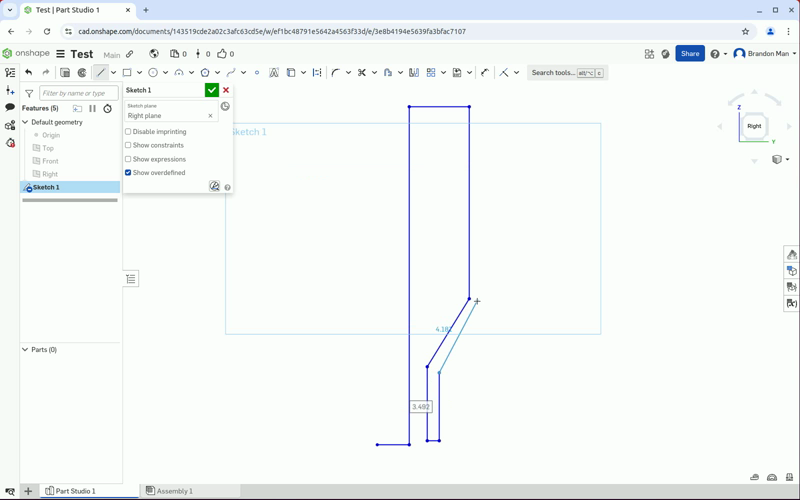
scroll(6)
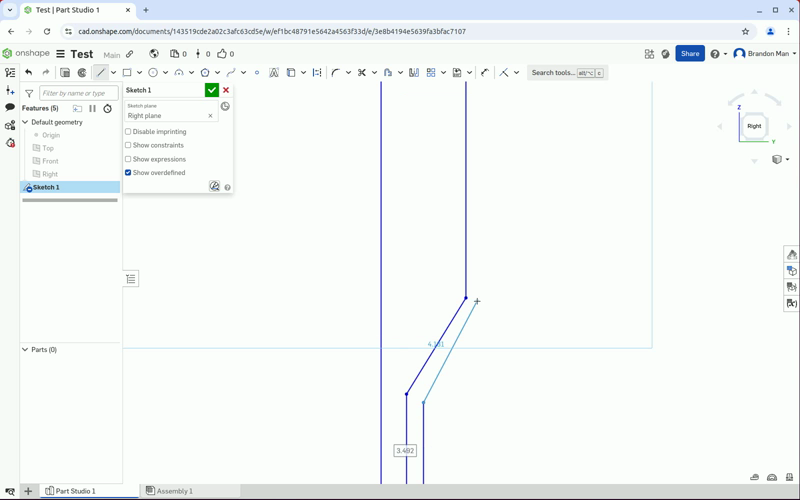
scroll(6)
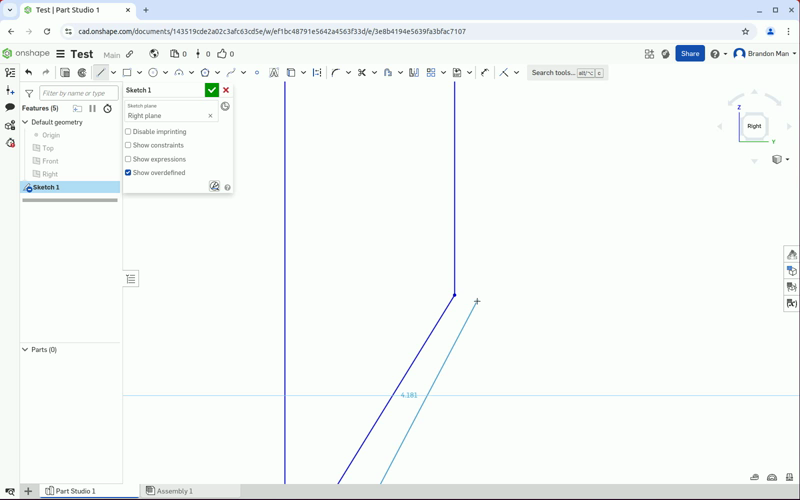
click(477, 300)
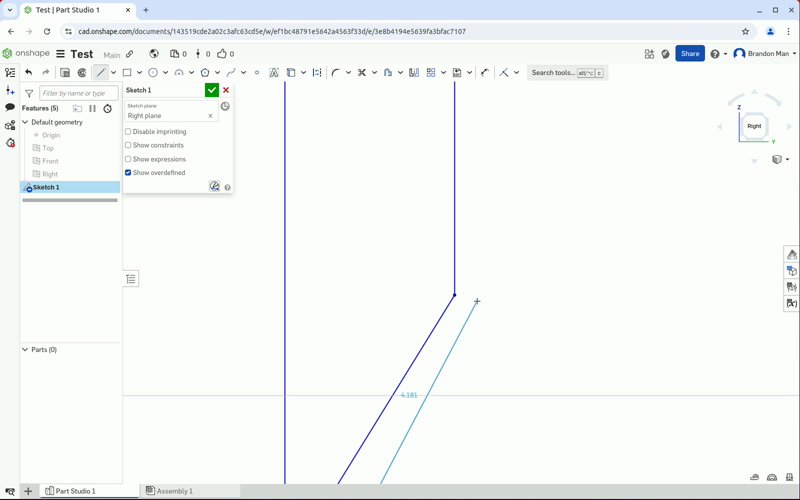
scroll(-6)
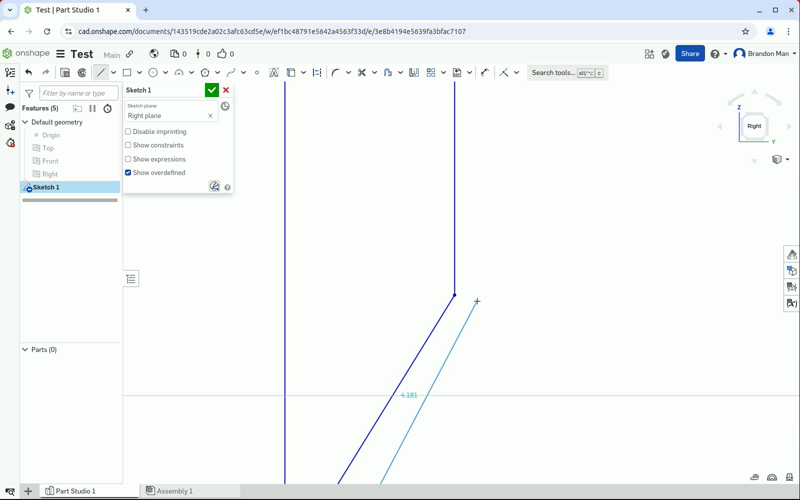
scroll(-6)
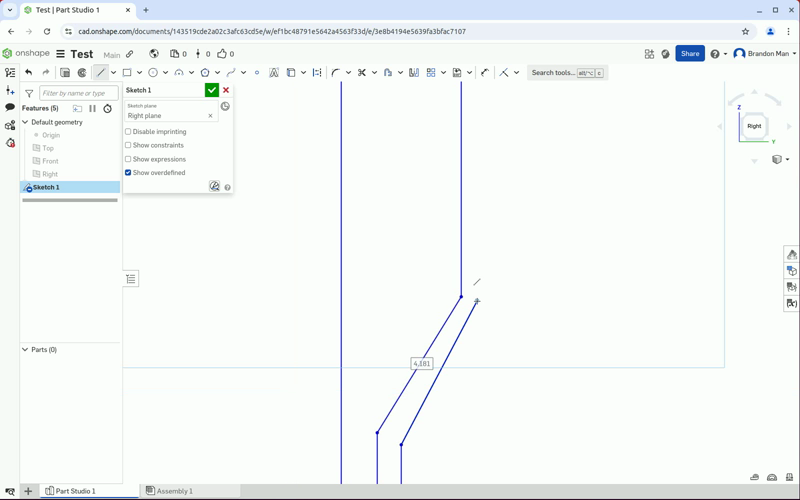
scroll(-6)
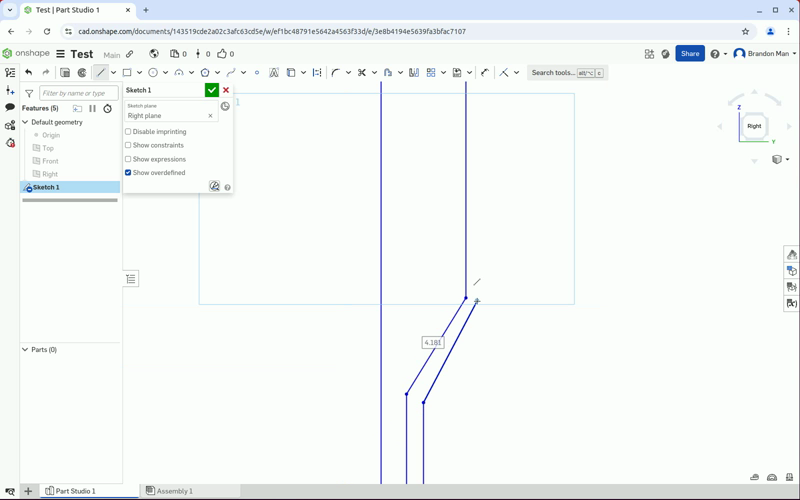
scroll(-6)
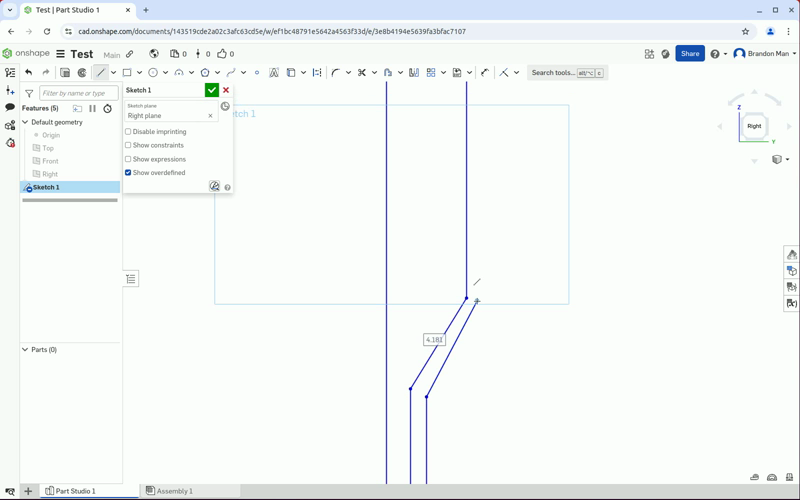
scroll(-6)
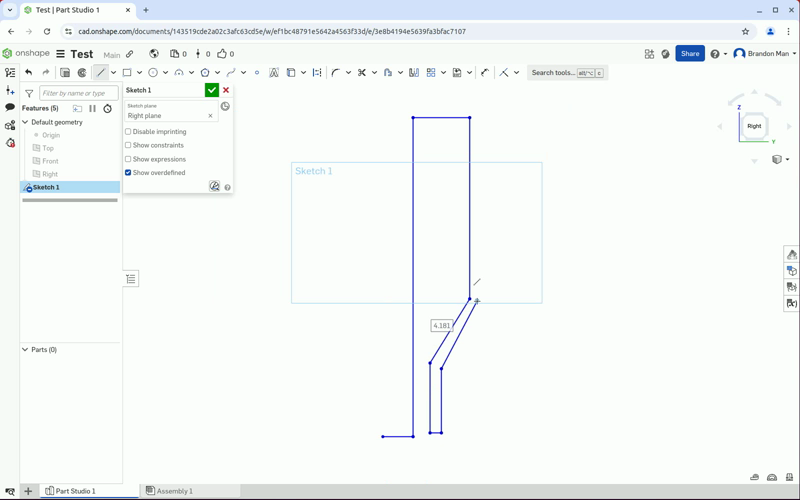
scroll(-6)
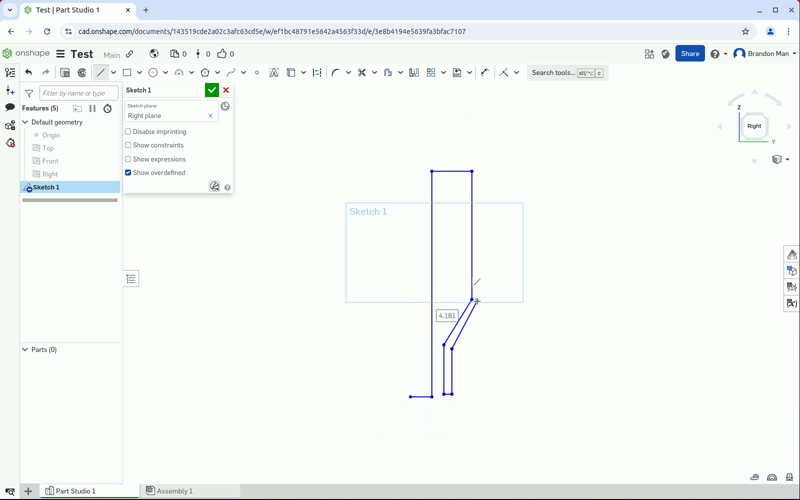
scroll(-6)
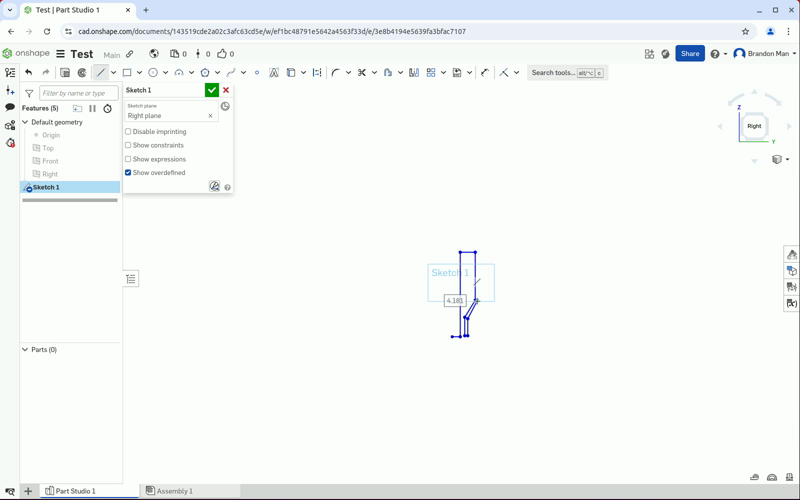
key_up(shift)
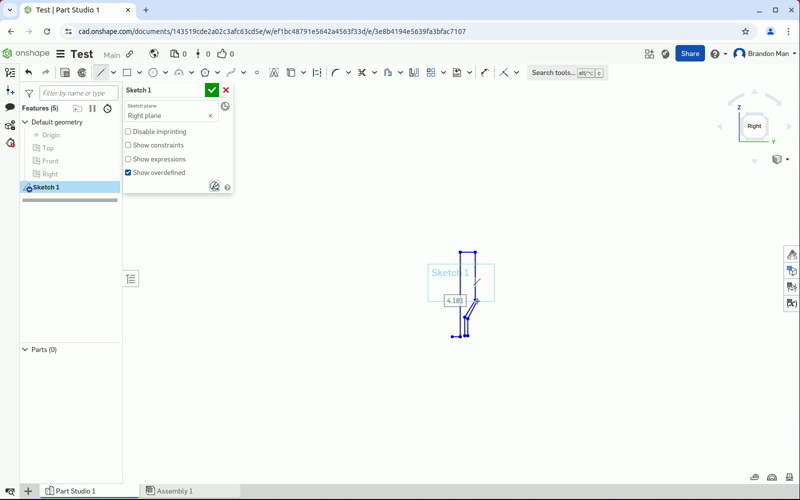
key_down(shift)
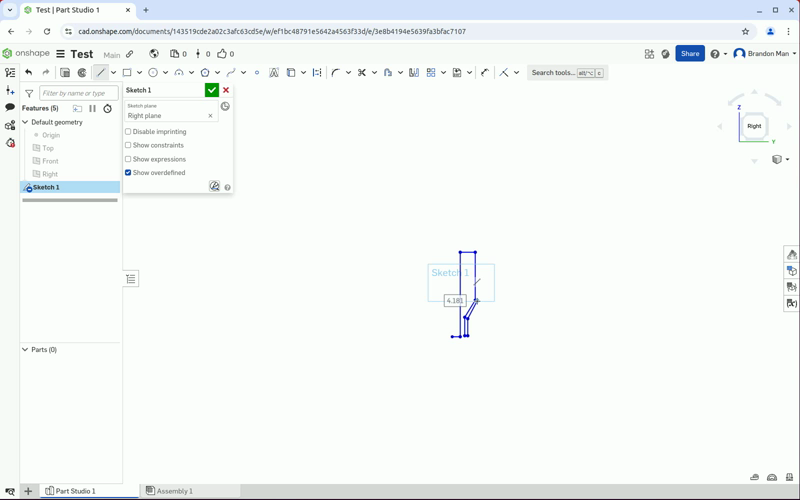
mouse_move(507, 300)
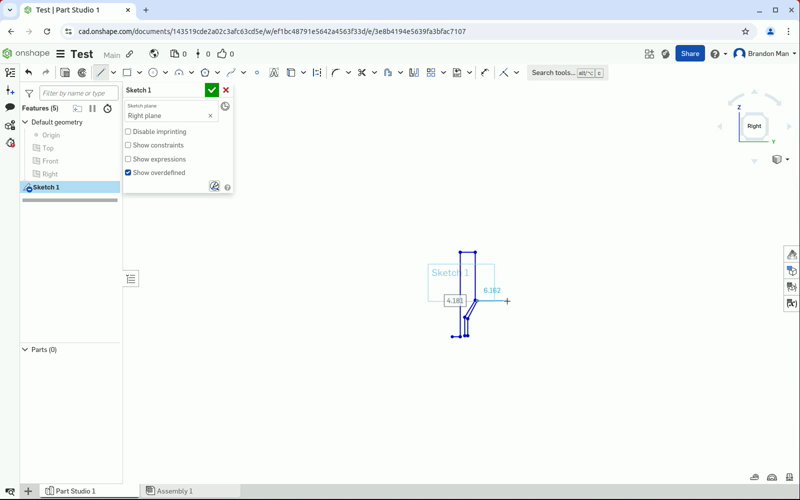
mouse_move(477, 247)
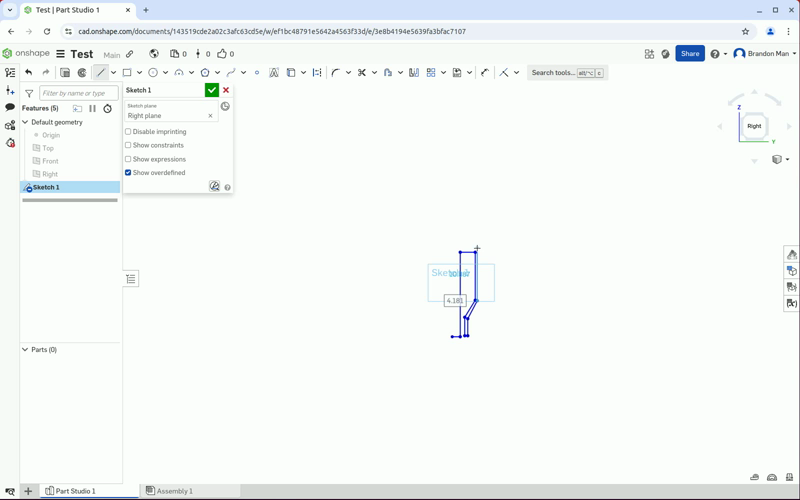
click(477, 247)
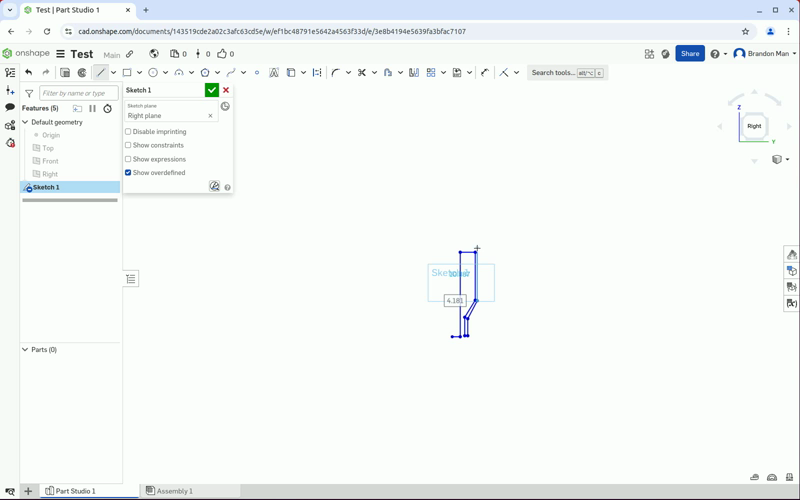
key_up(shift)
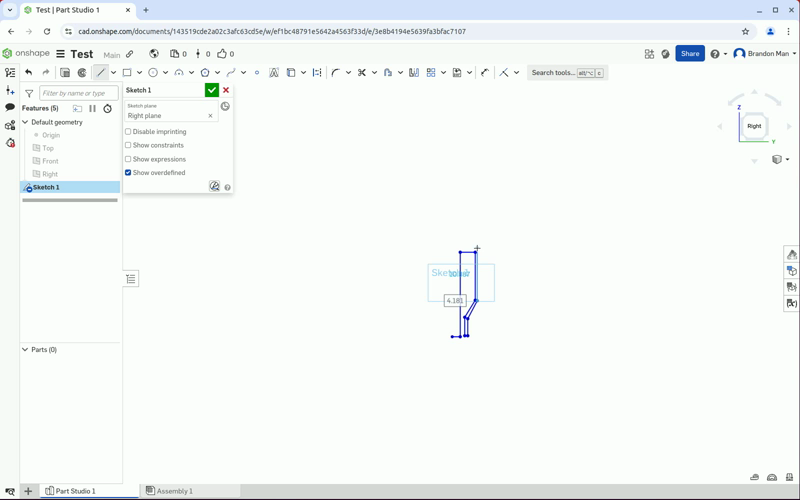
key_down(shift)
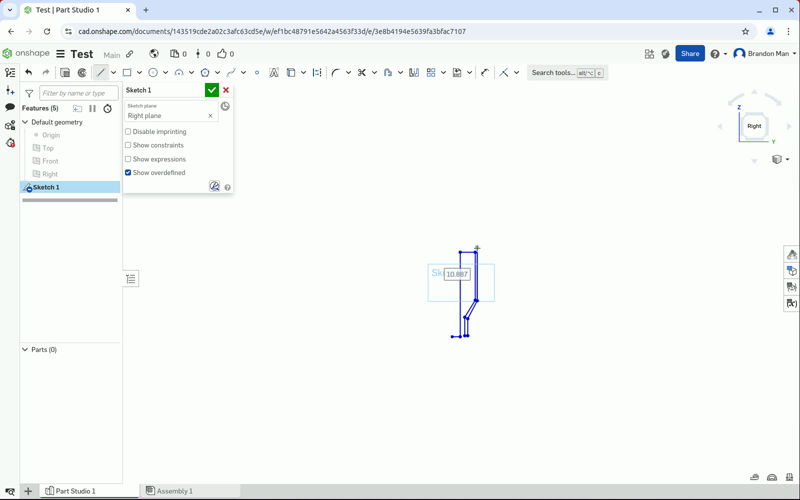
mouse_move(507, 247)
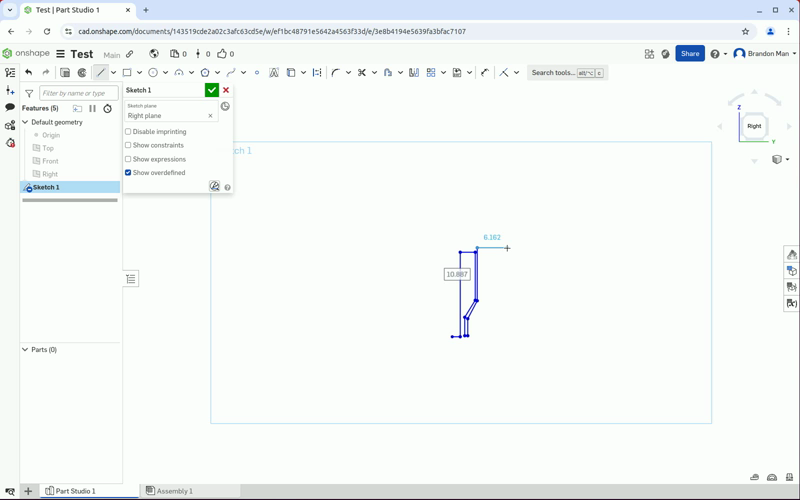
mouse_move(460, 247)
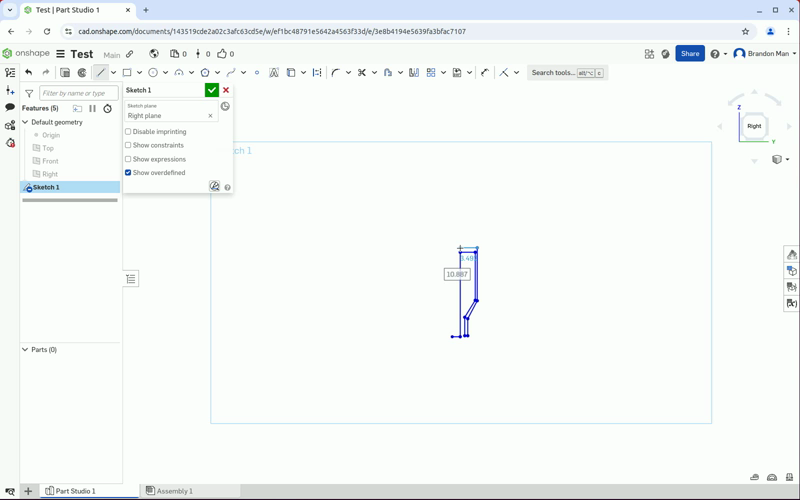
click(460, 247)
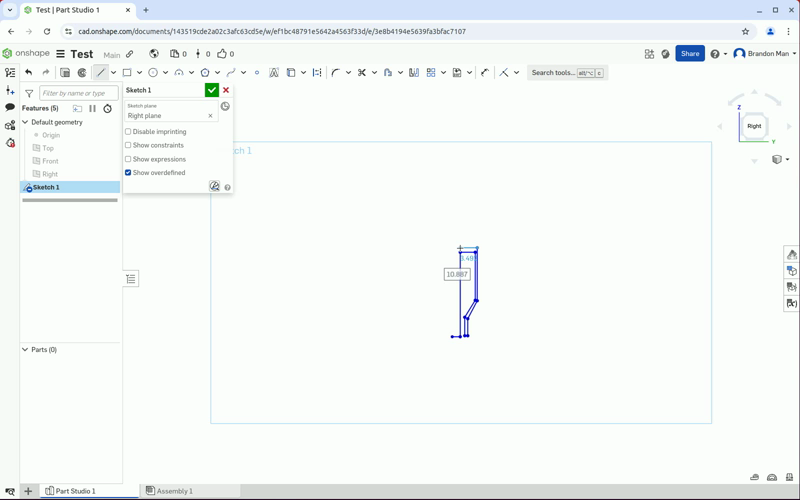
key_up(shift)
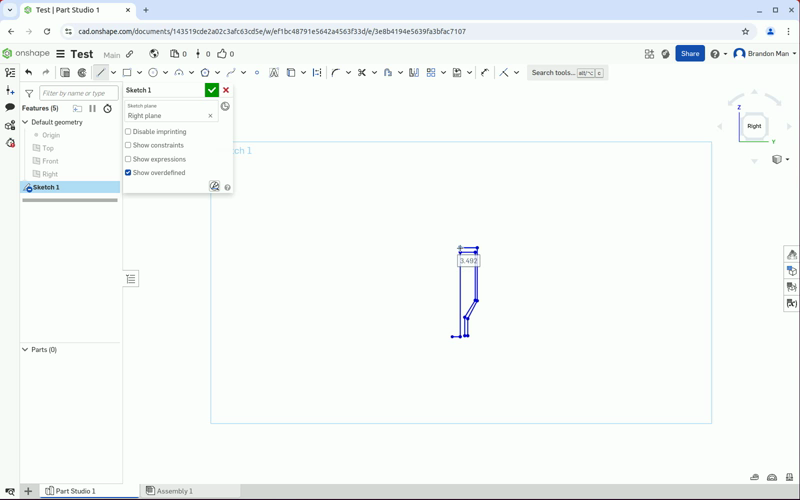
key_down(shift)
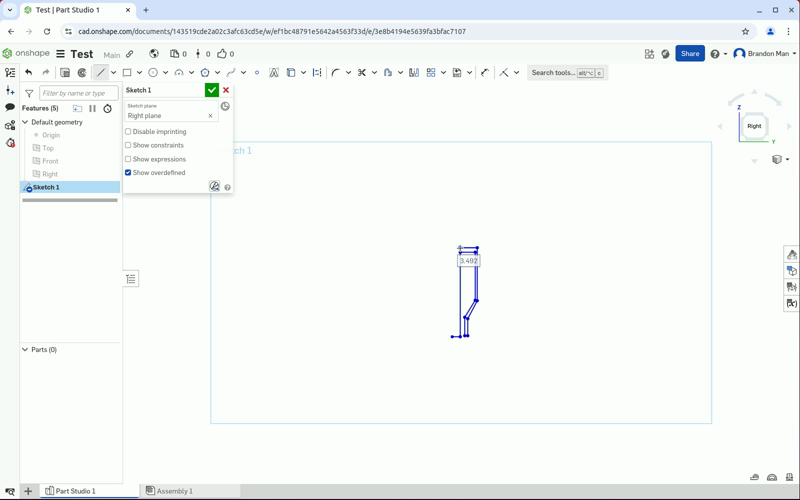
mouse_move(490, 247)
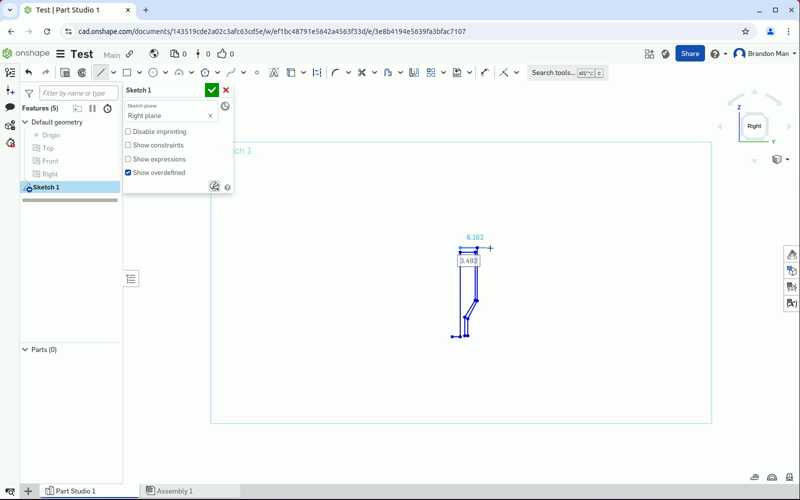
mouse_move(452, 247)
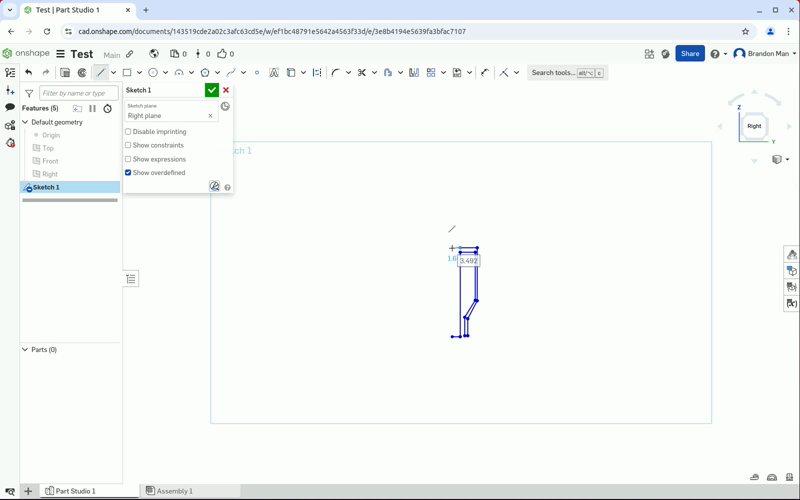
click(452, 247)
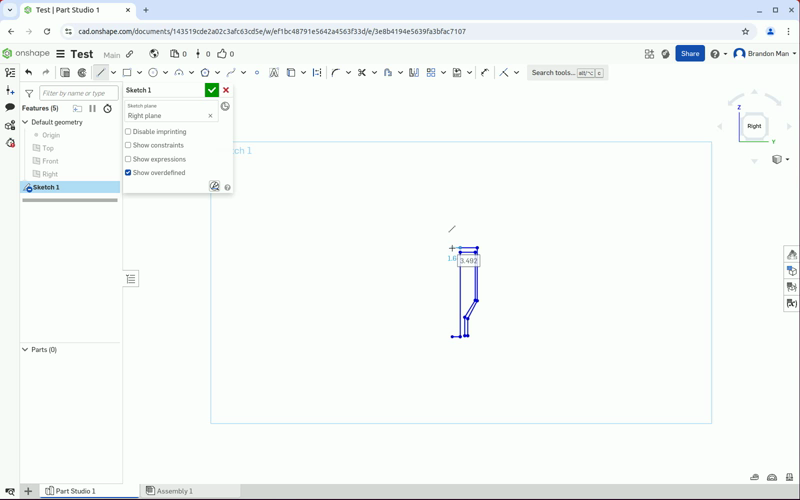
key_up(shift)
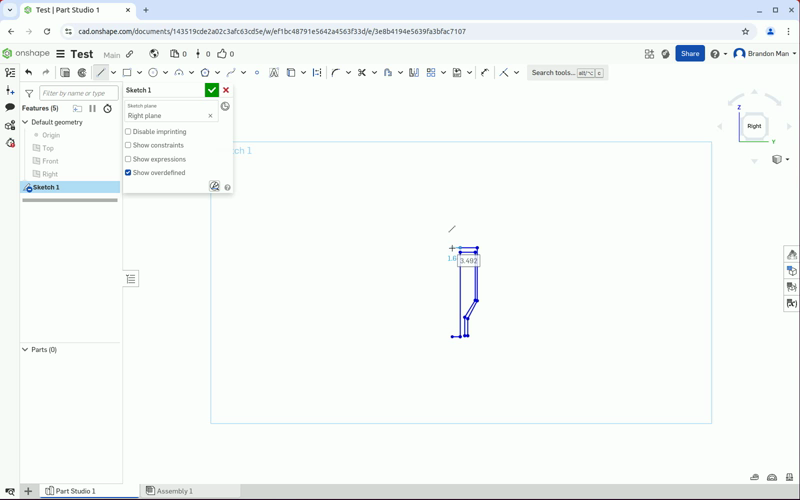
key_down(shift)
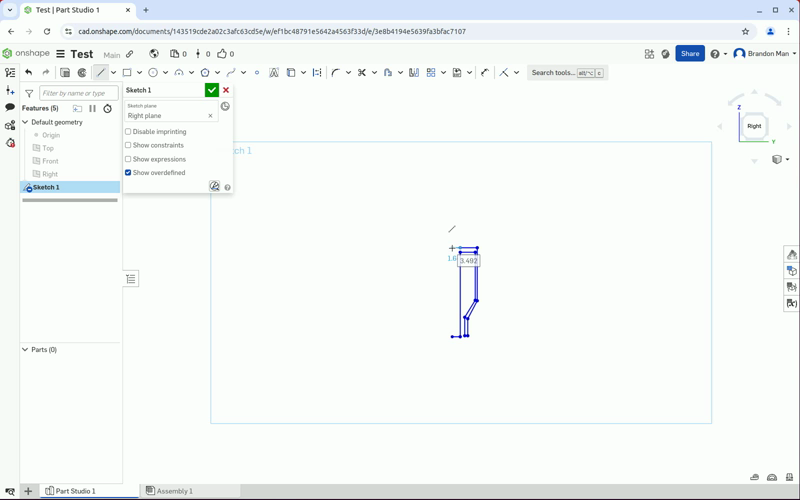
mouse_move(452, 336)
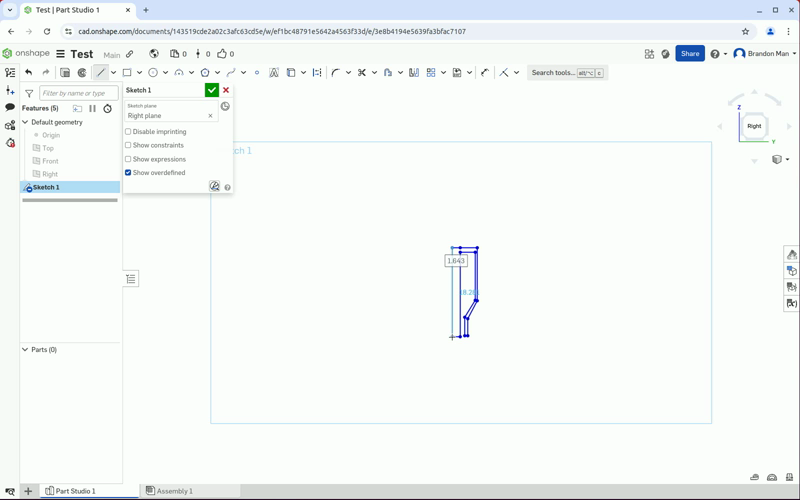
key_up(shift)
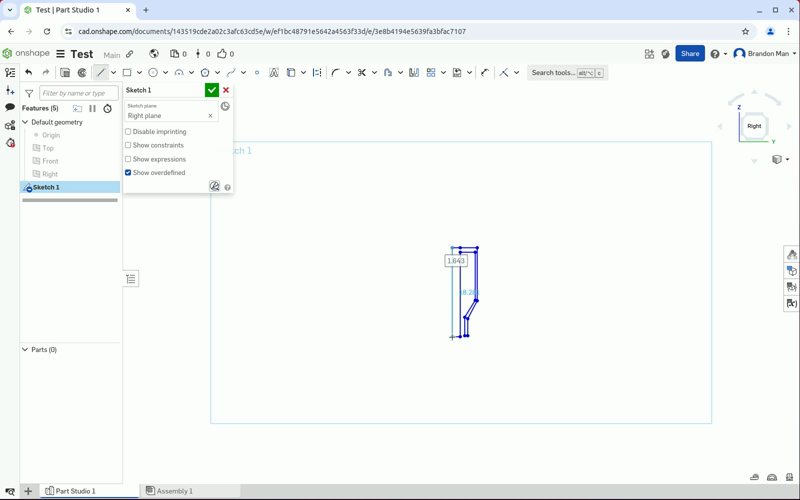
click(452, 336)
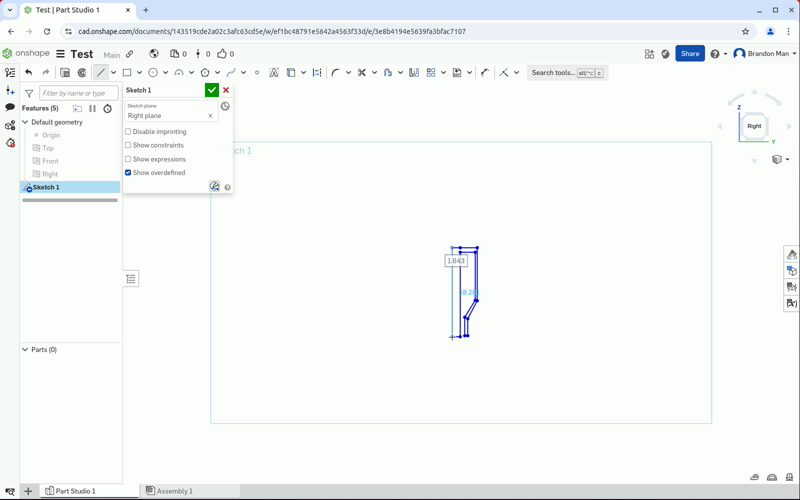
key(esc)
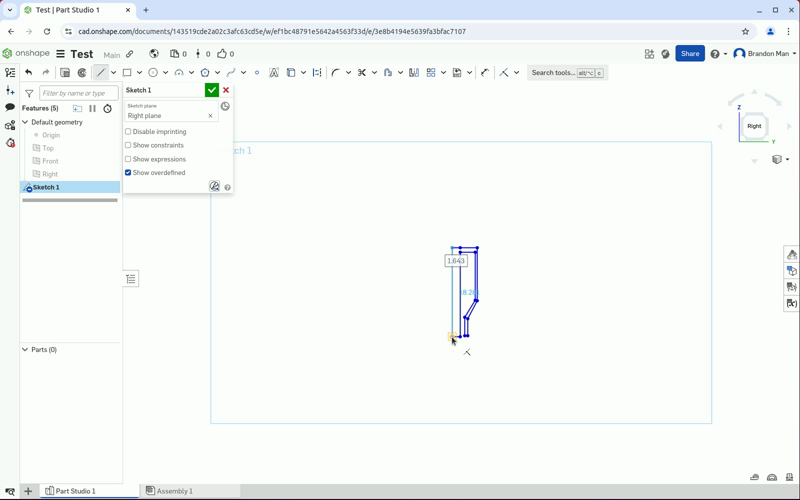
mouse_move(459, 269)
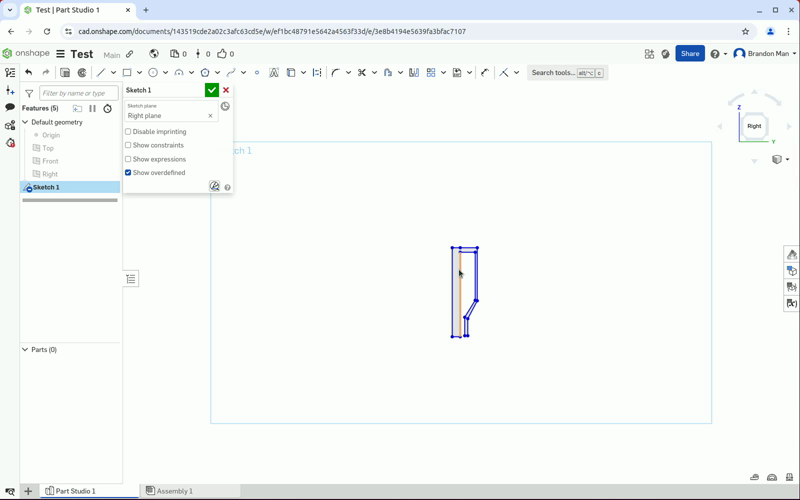
scroll(6)
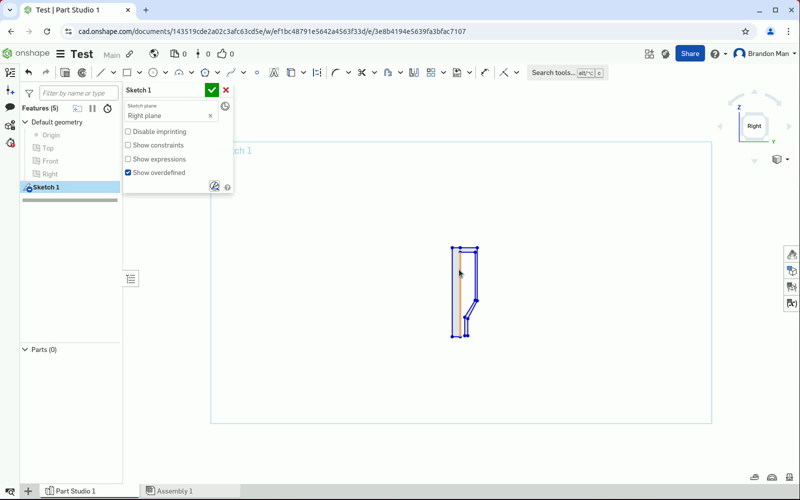
scroll(6)
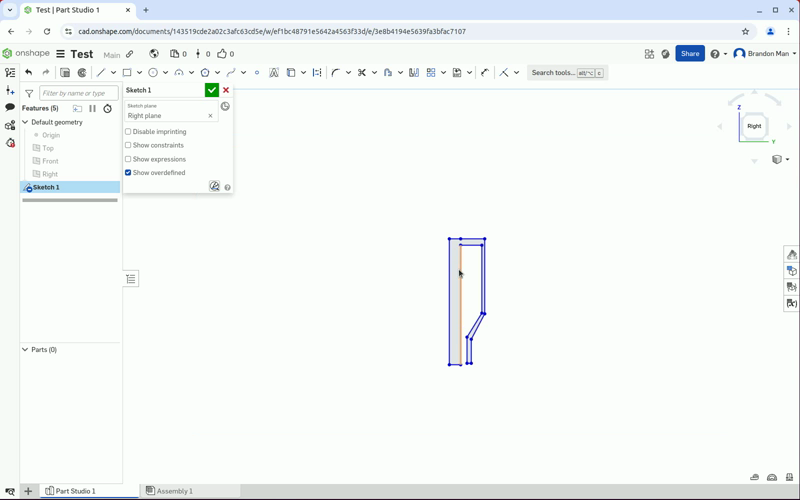
scroll(6)
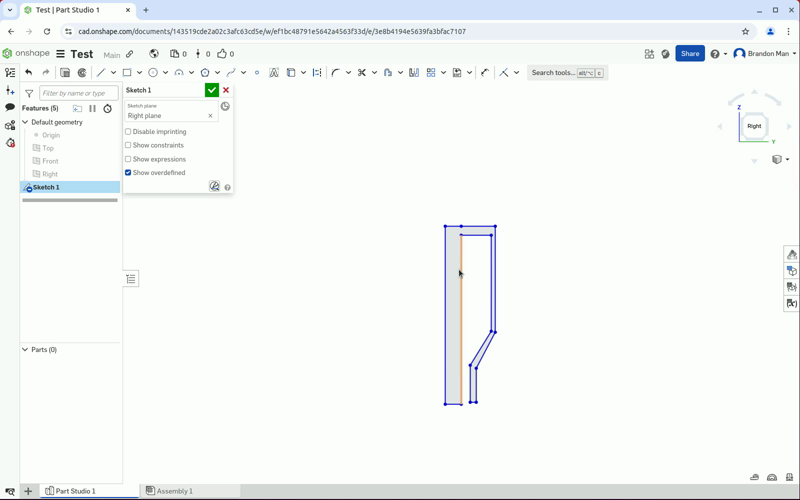
scroll(6)
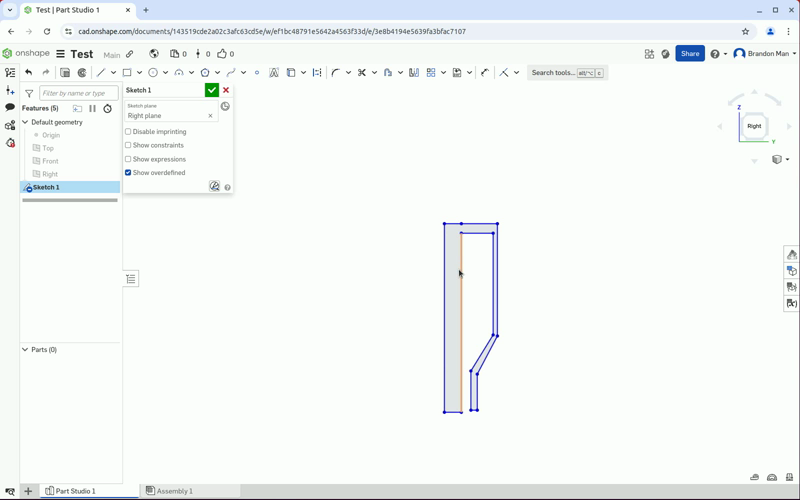
scroll(6)
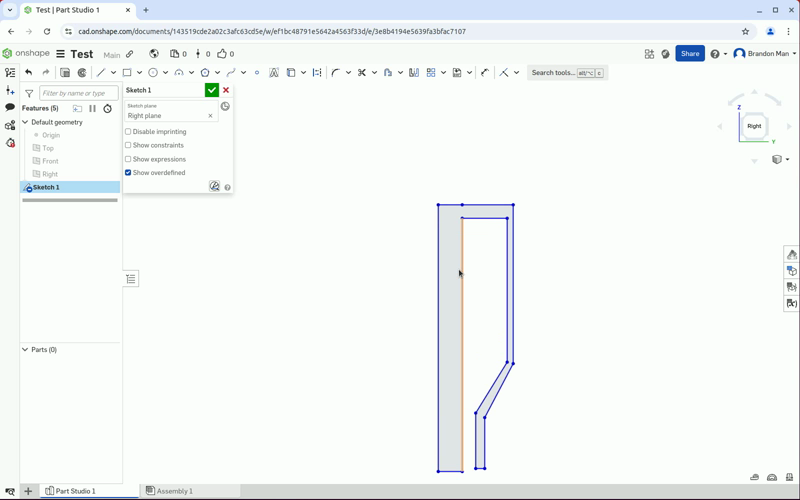
scroll(6)
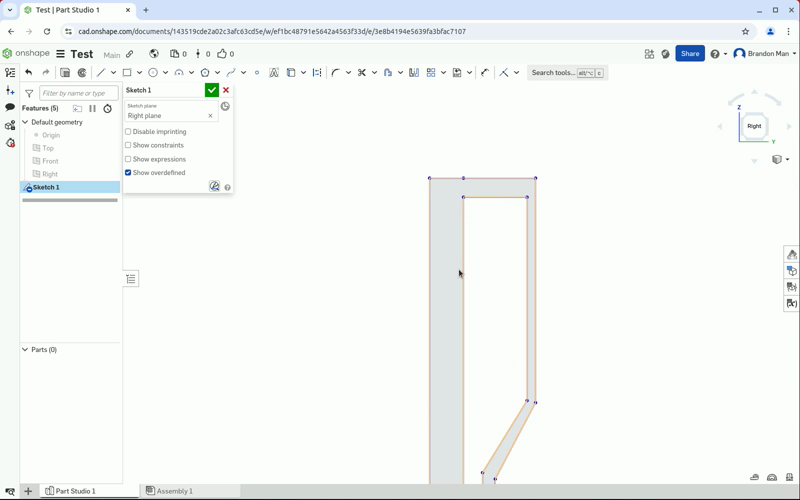
scroll(6)
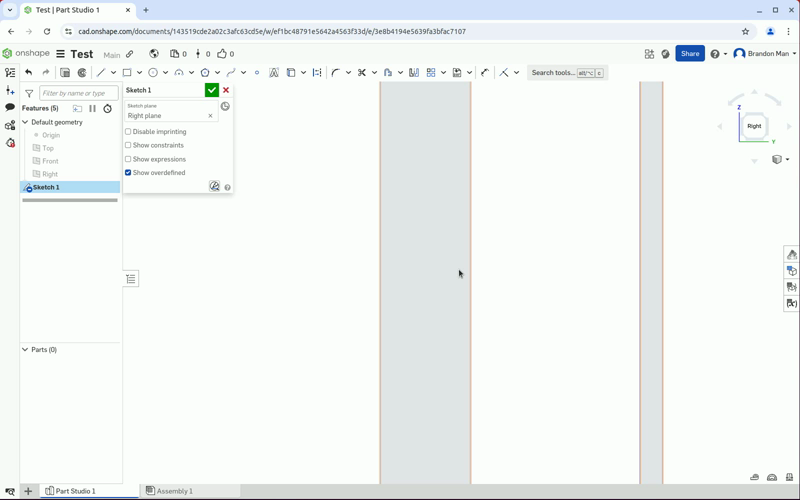
click(459, 269)
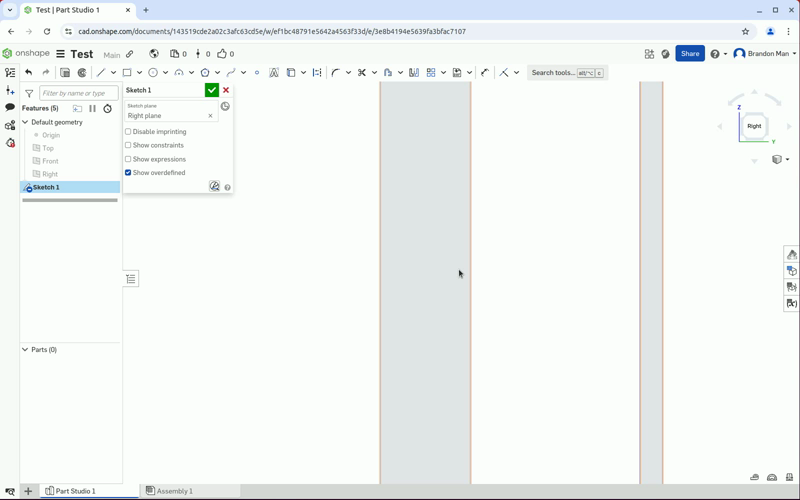
scroll(-6)
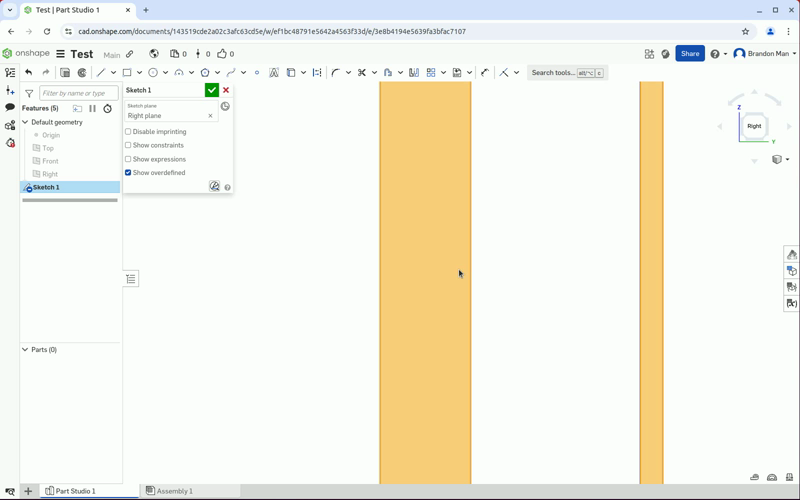
scroll(-6)
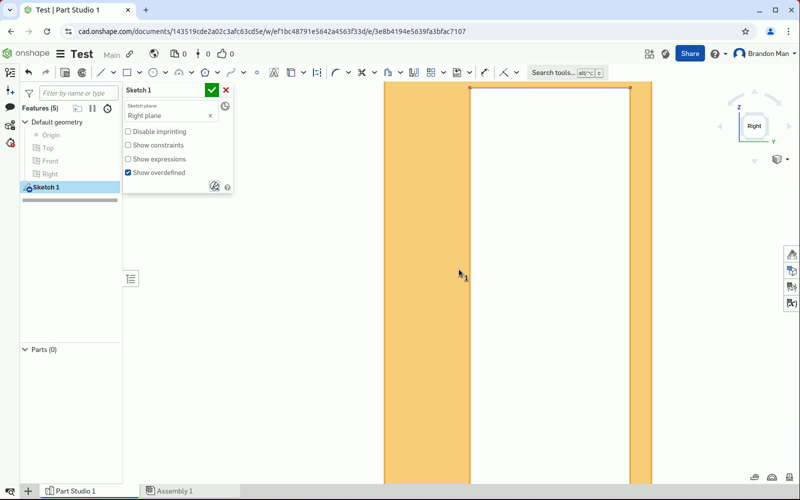
scroll(-6)
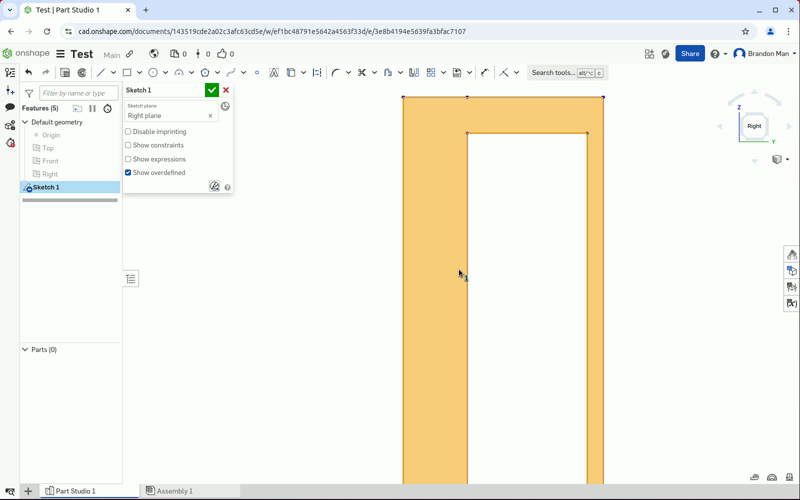
scroll(-6)
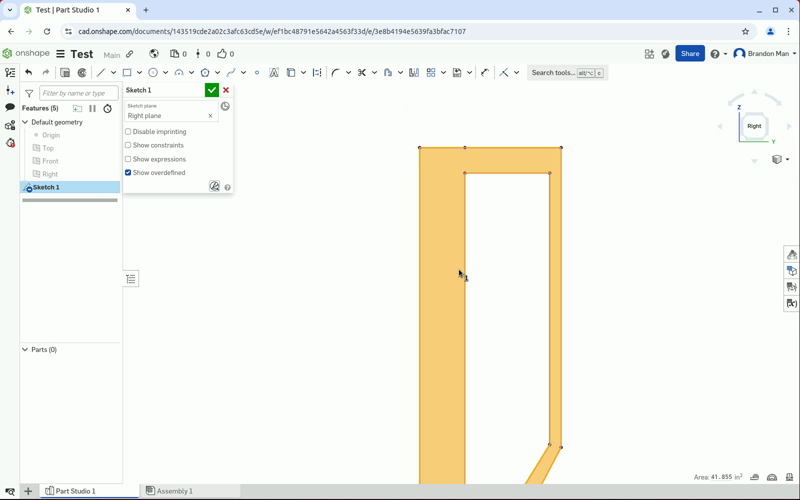
scroll(-6)
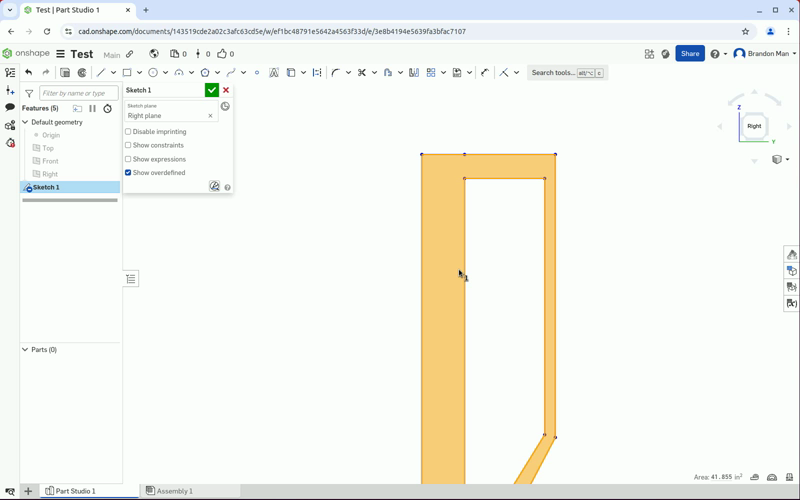
scroll(-6)
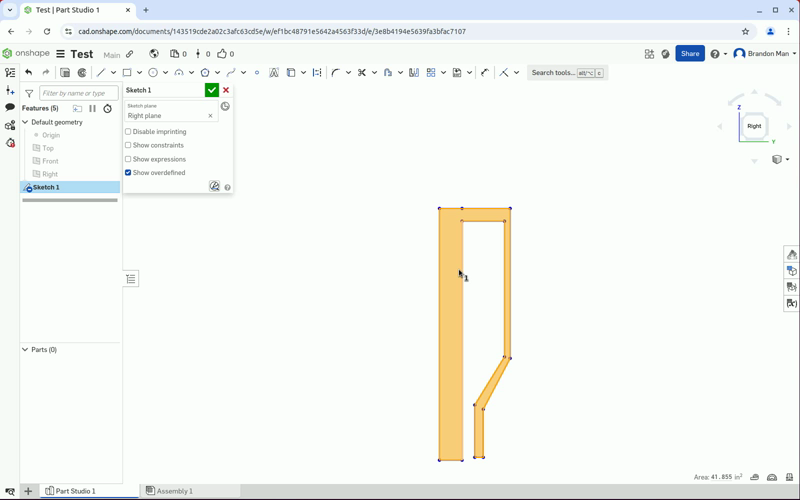
scroll(-6)
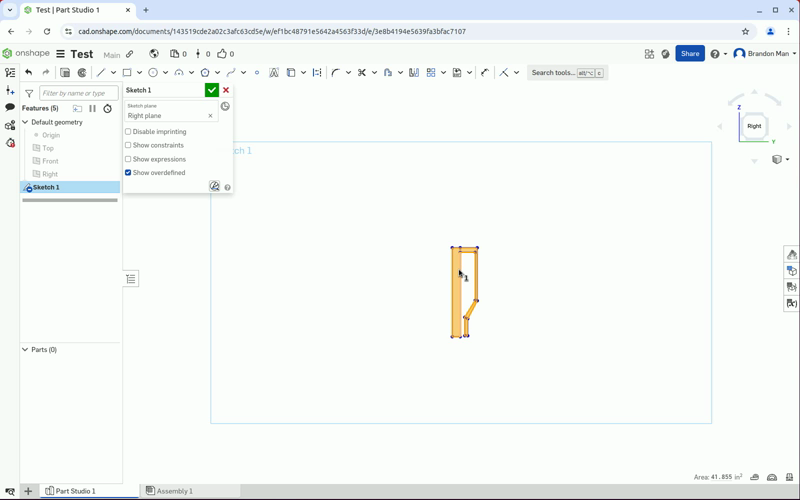
mouse_move(73, 352)
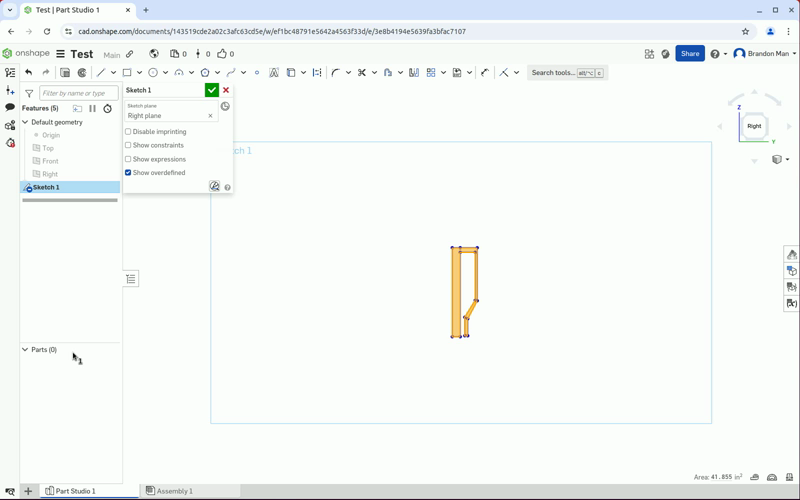
key(shift+y)
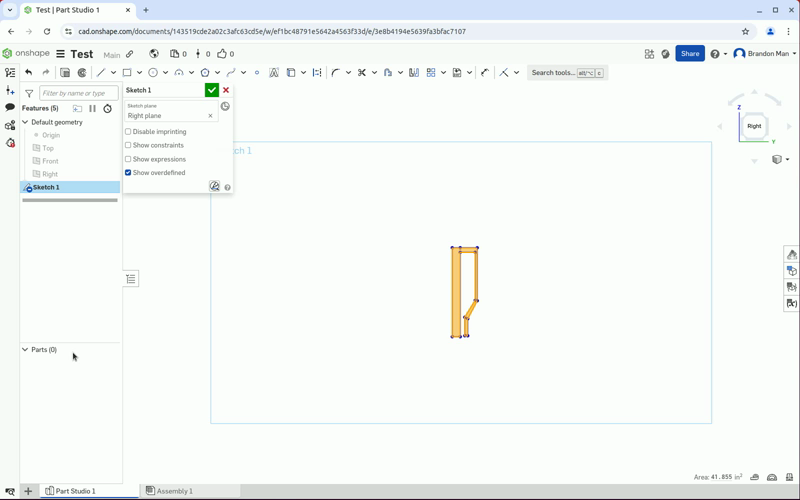
key(shift+e)
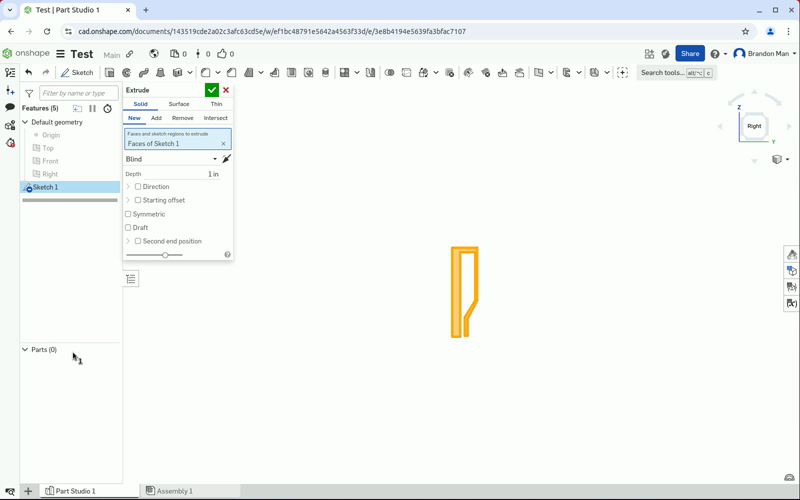
mouse_move(143, 106)
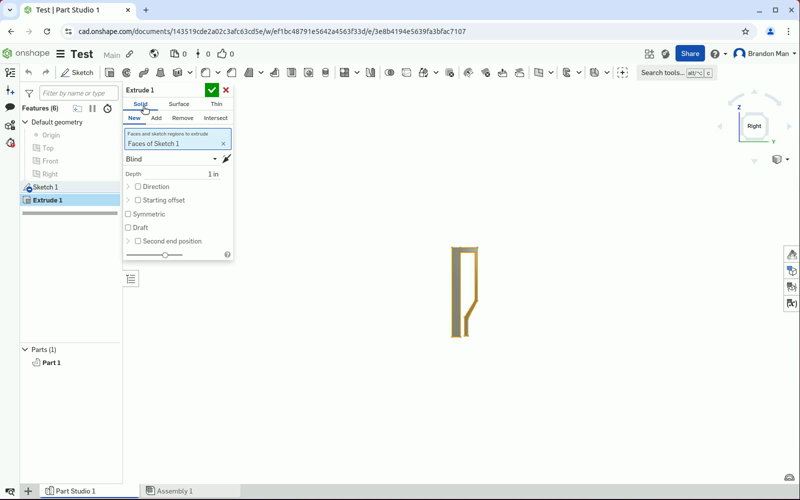
click(143, 106)
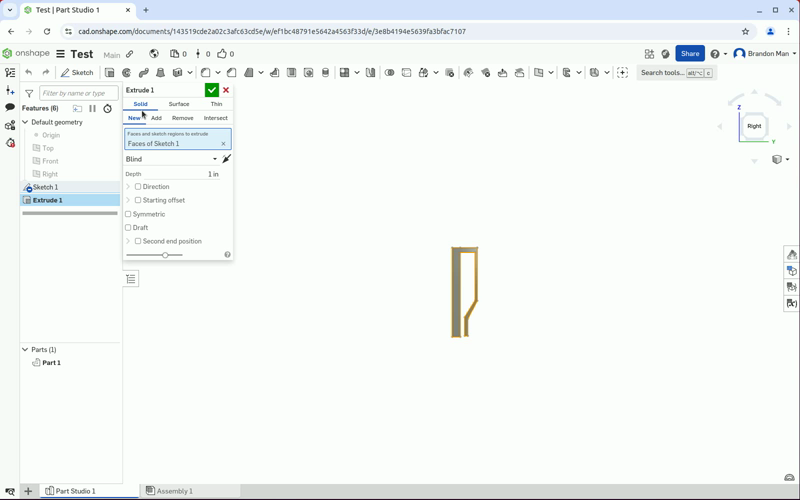
mouse_move(137, 120)
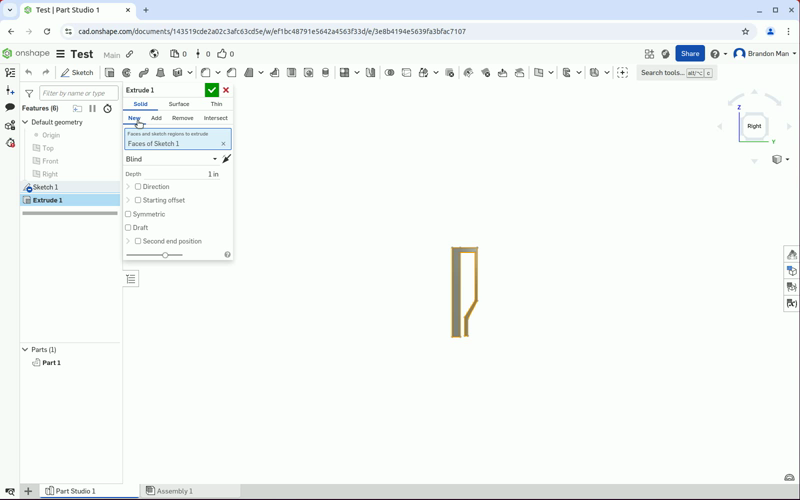
click(137, 120)
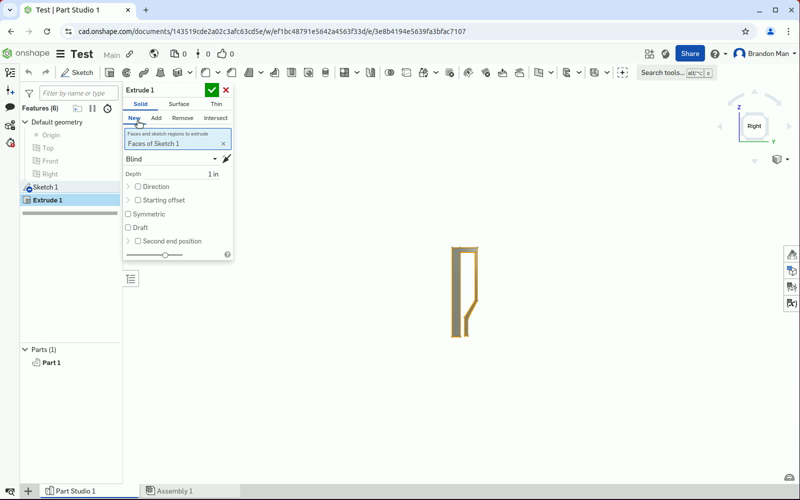
key(tab, 4)
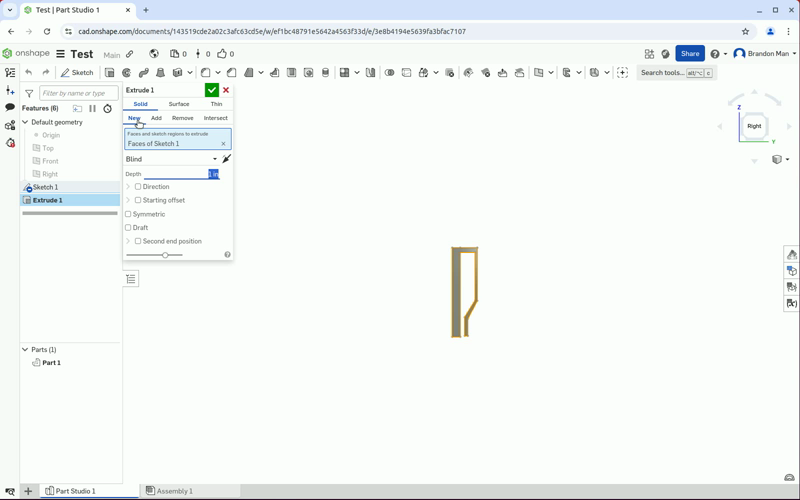
text(22.145)
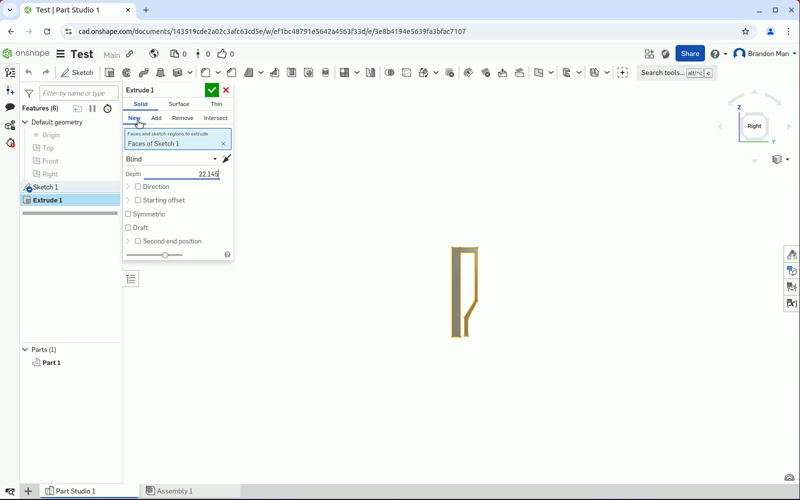
key(enter)
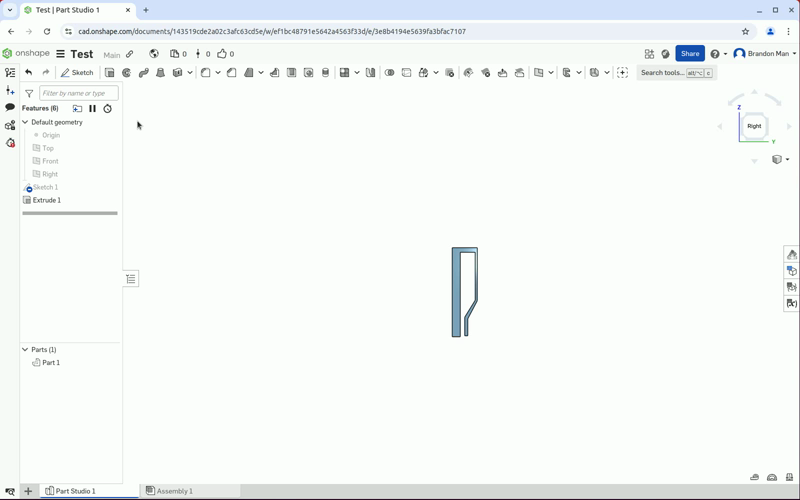
key(shift+h)
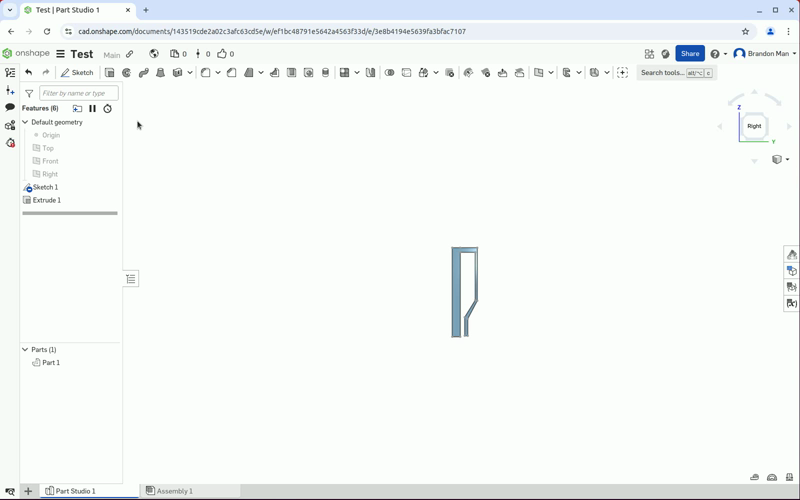
key(shift+h)
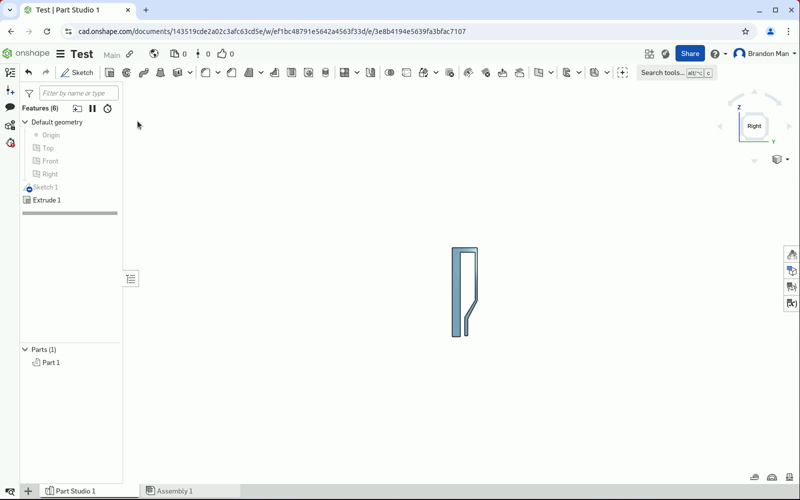
mouse_move(73, 189)
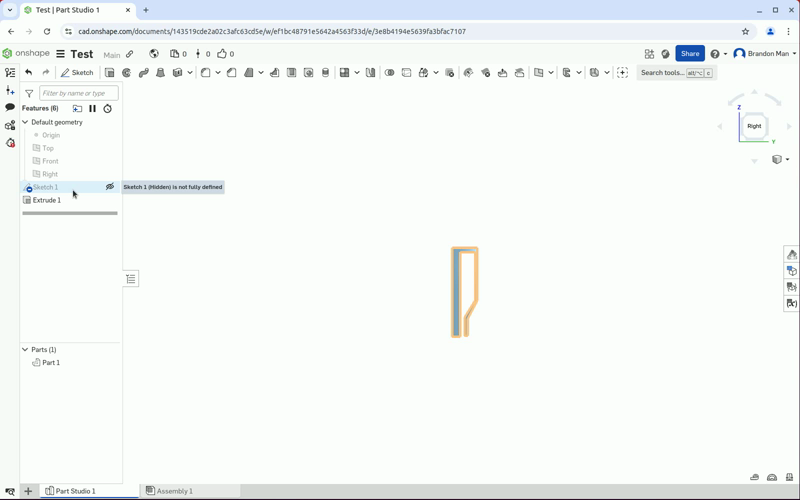
click(73, 189)
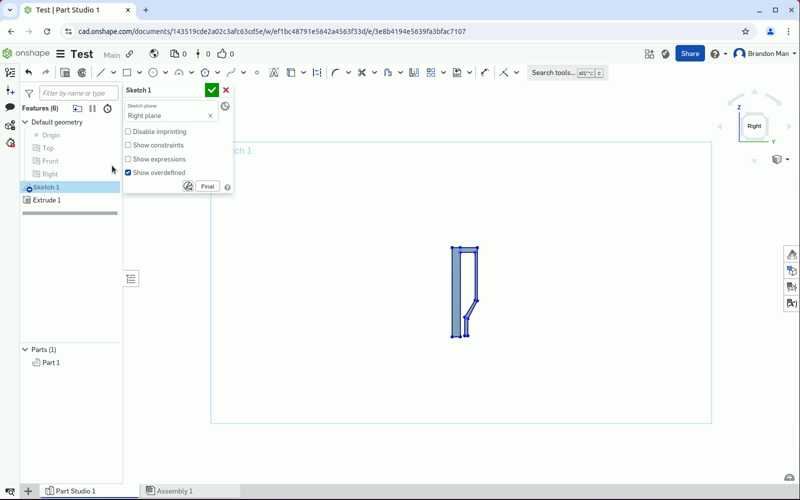
mouse_move(229, 92)
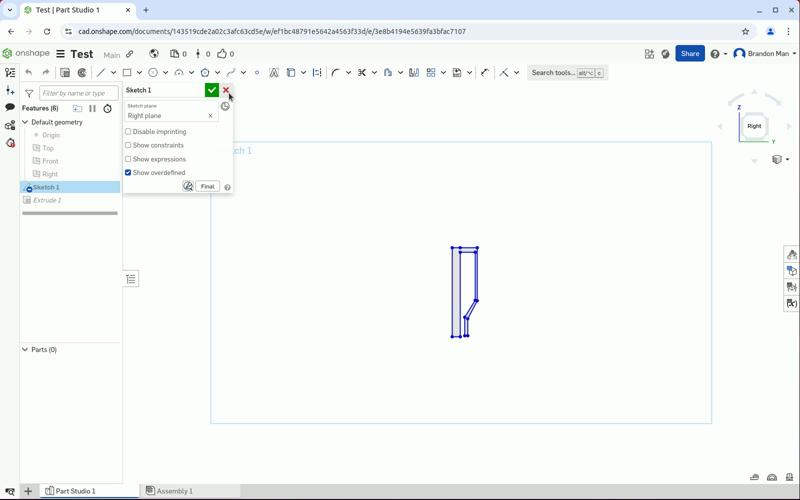
click(229, 92)
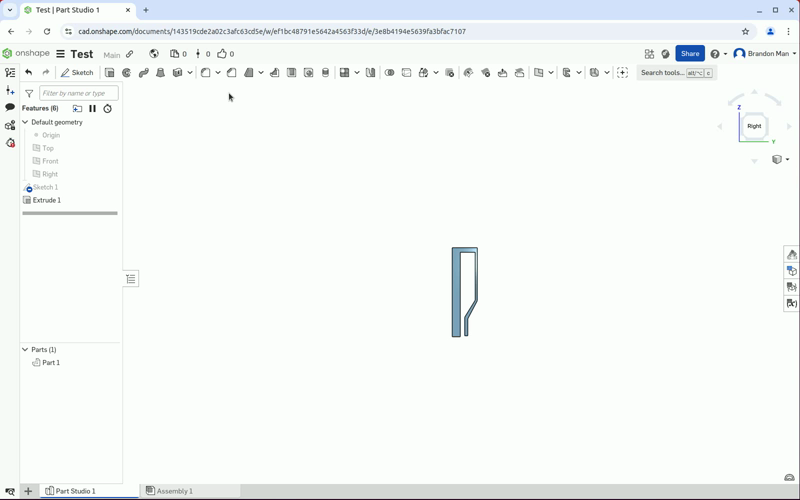
mouse_move(73, 352)
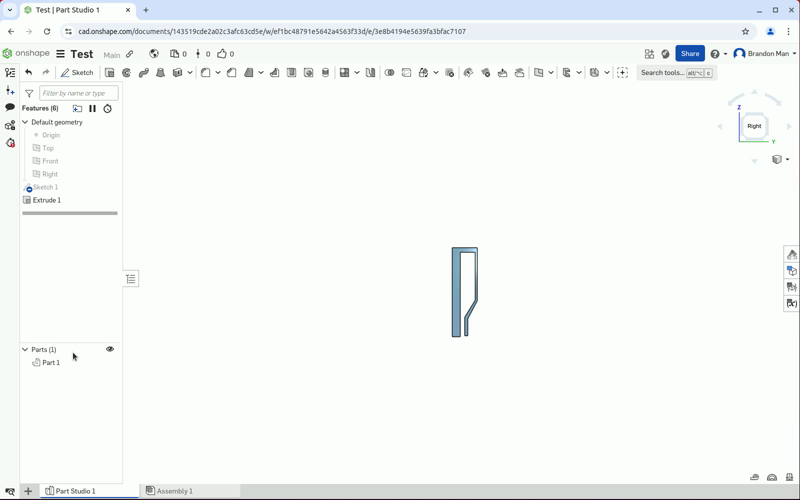
key(y)
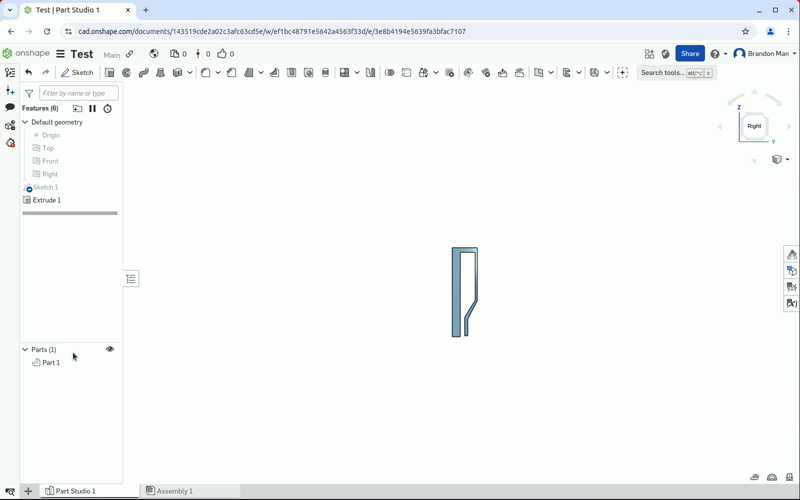
key(shift+p)
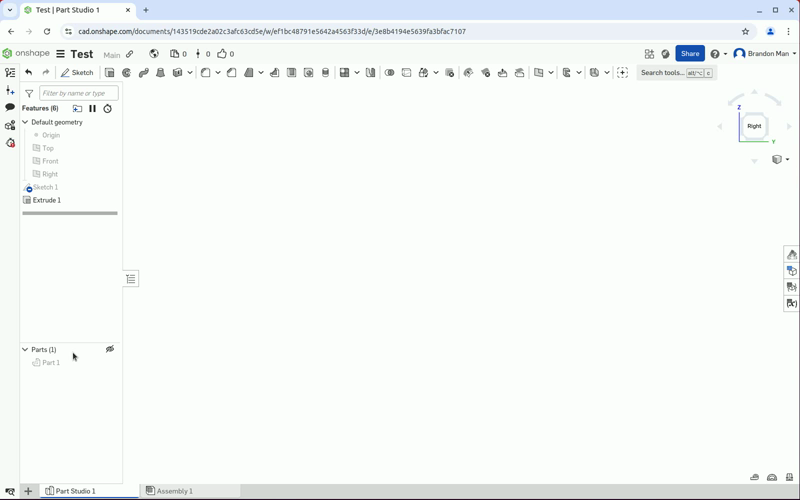
key(space)
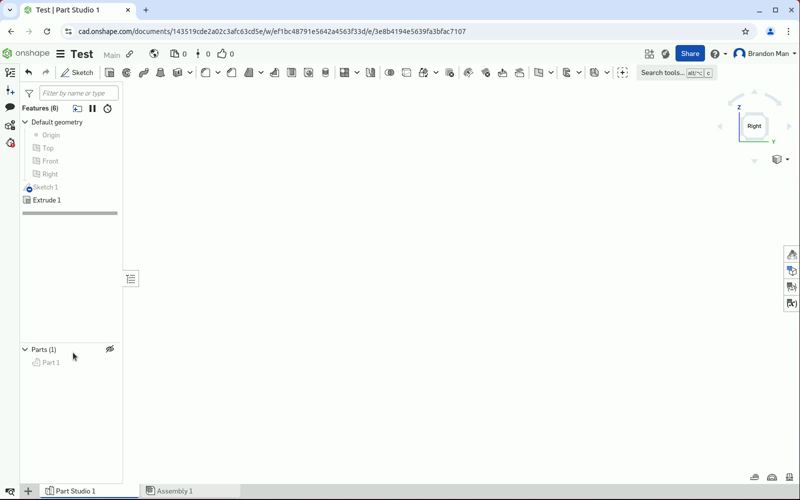
key_down(shift)
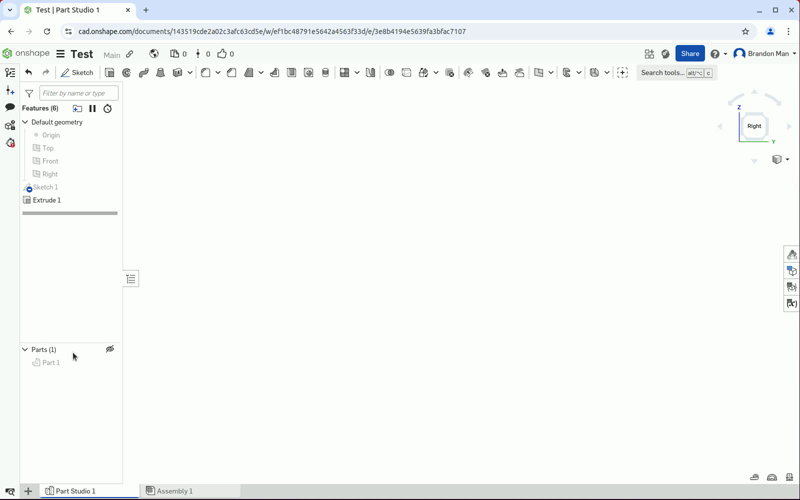
key(right)
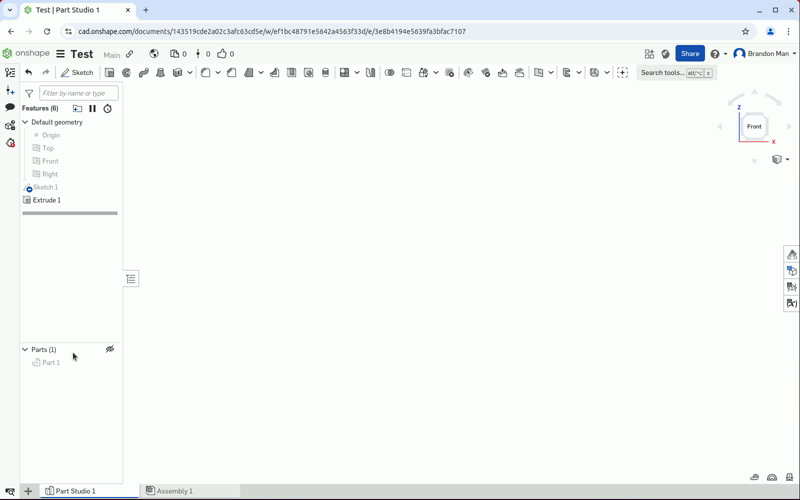
key_up(shift)
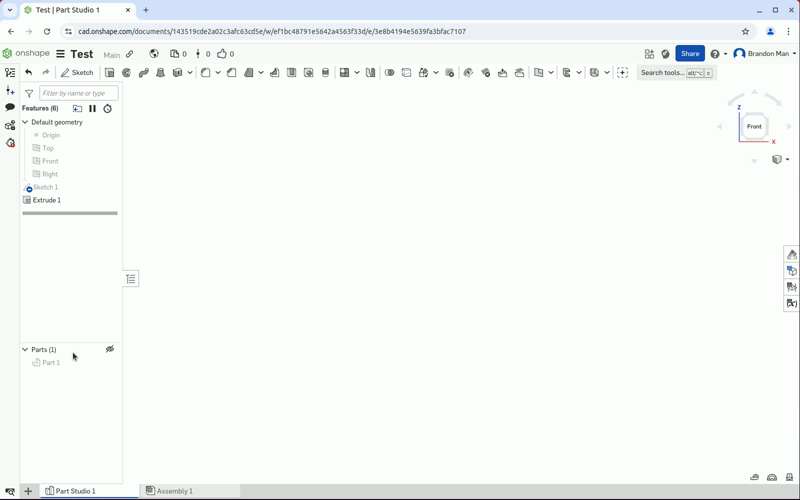
mouse_move(73, 352)
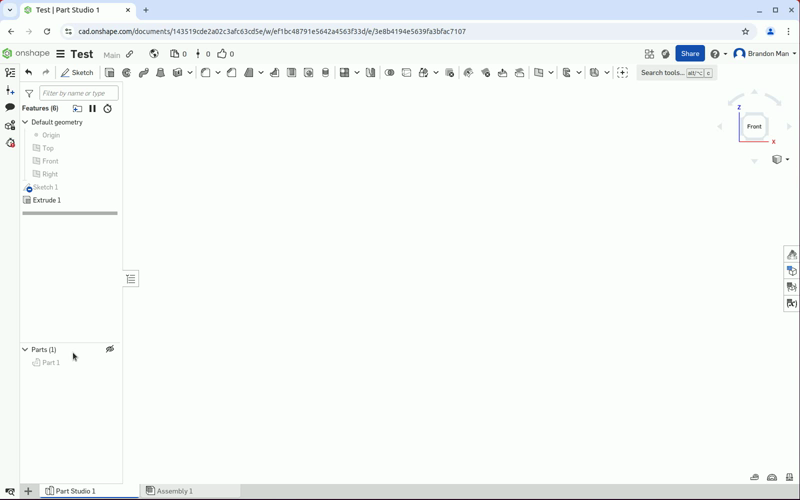
key(shift+y)
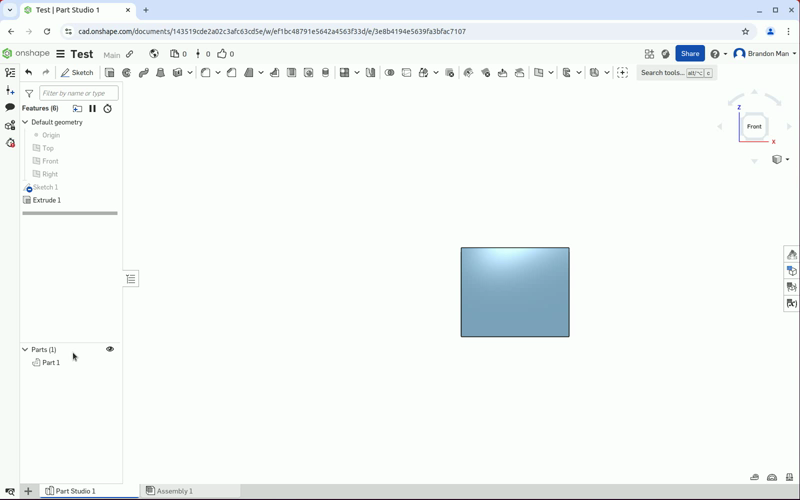
mouse_move(541, 75)
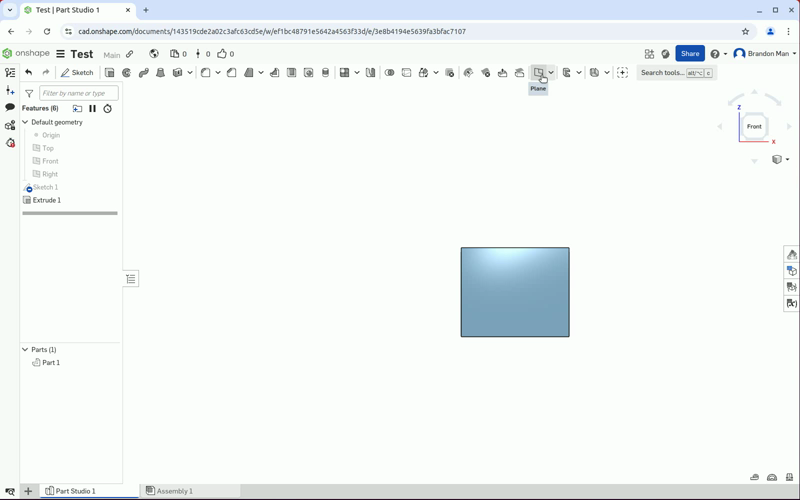
click(541, 75)
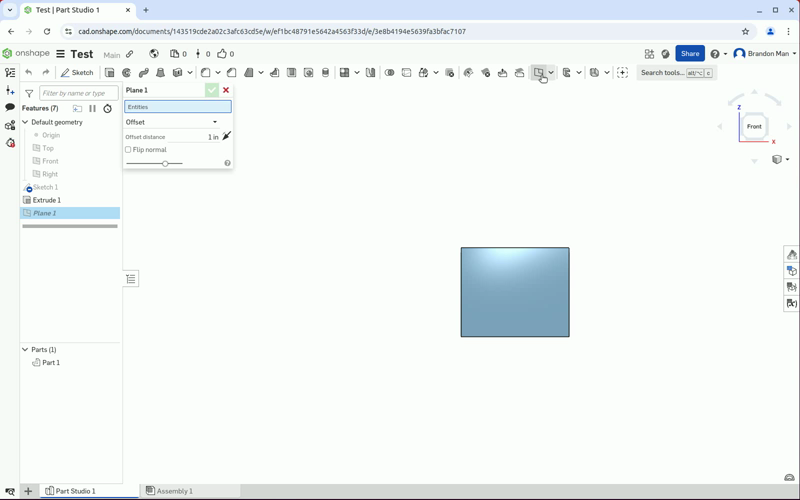
mouse_move(73, 163)
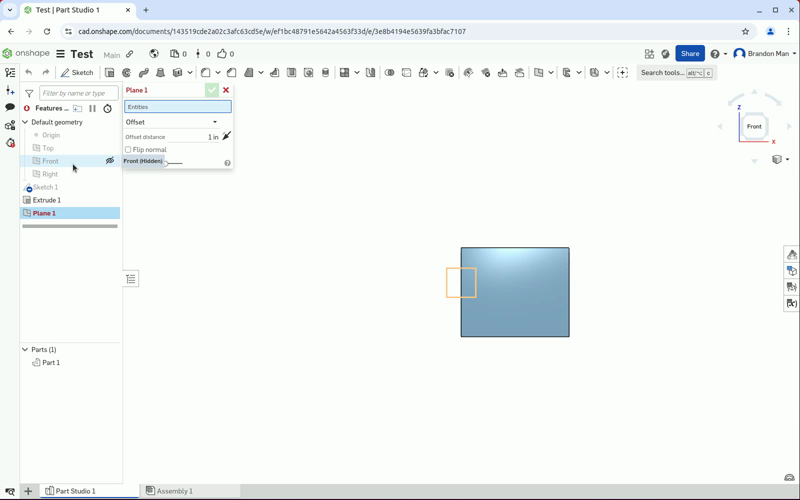
click(73, 163)
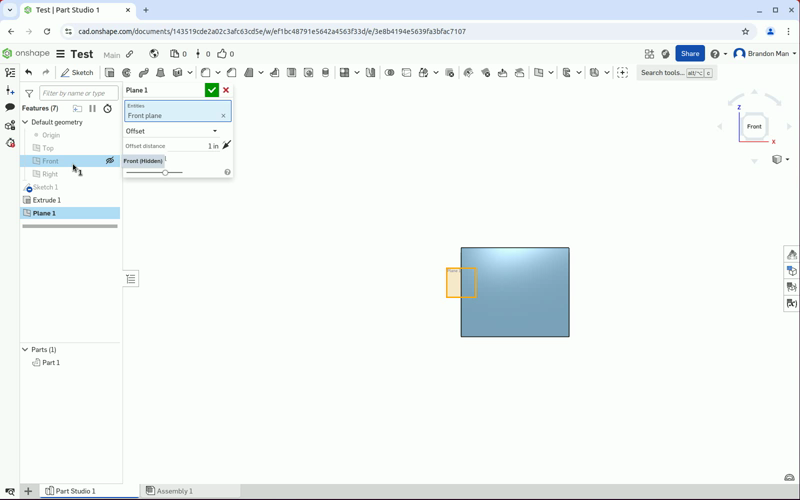
key(tab, 2)
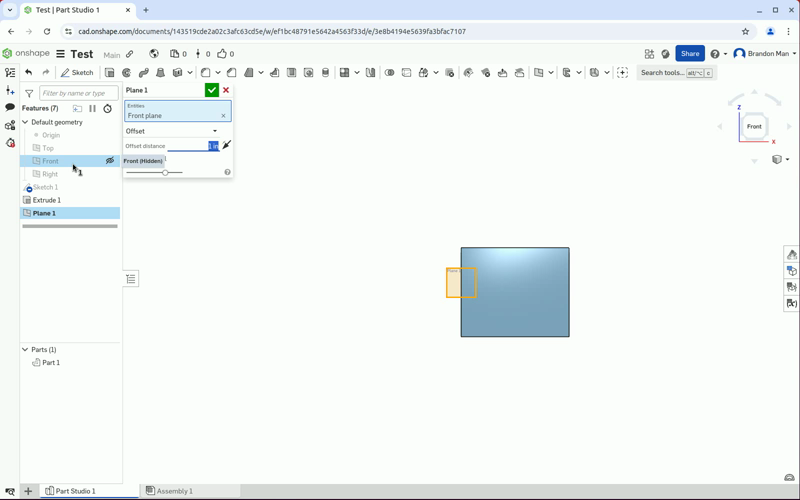
text(1.695)
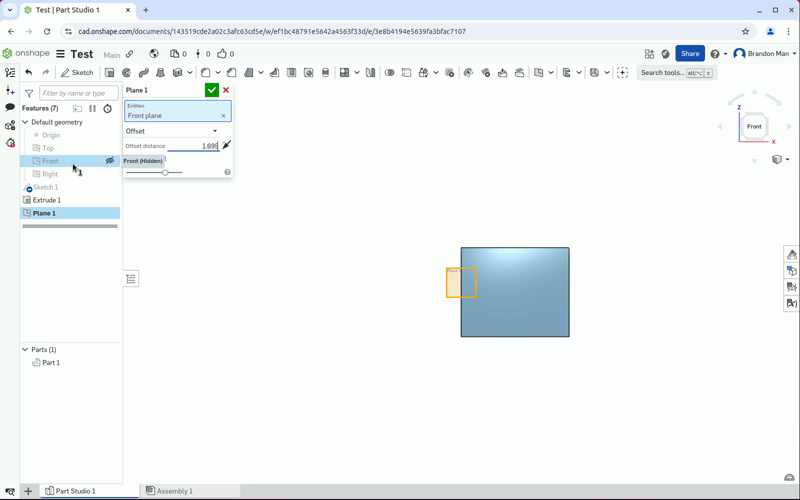
key(enter, 2)
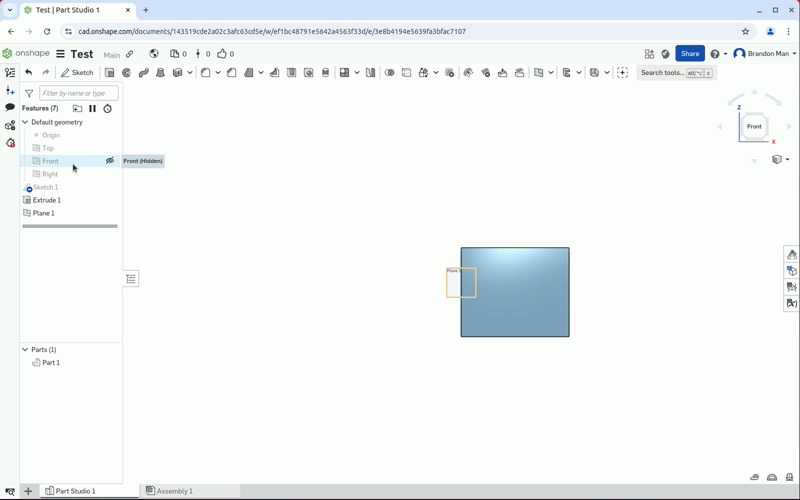
key(shift+s)
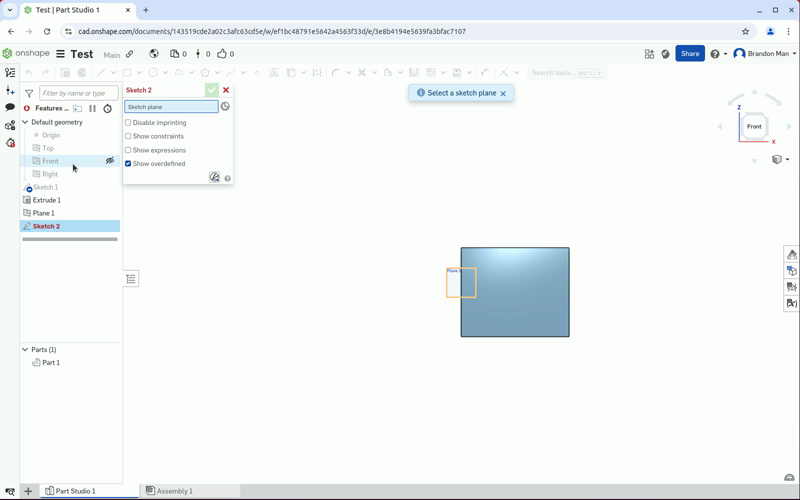
mouse_move(73, 215)
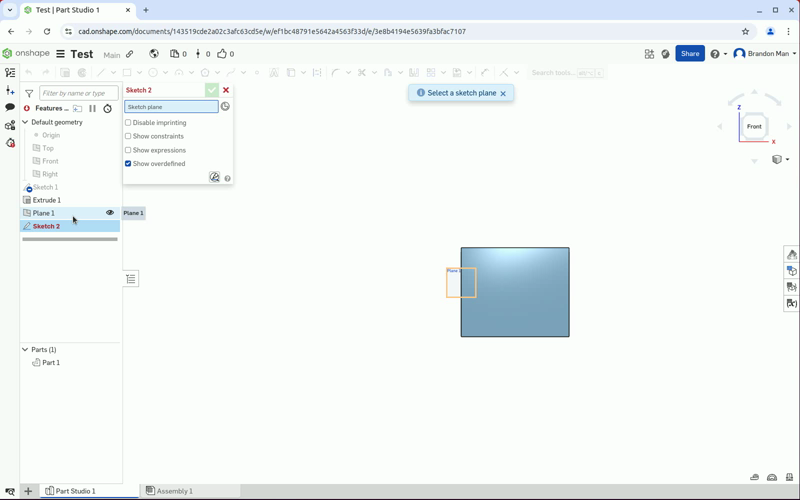
click(73, 215)
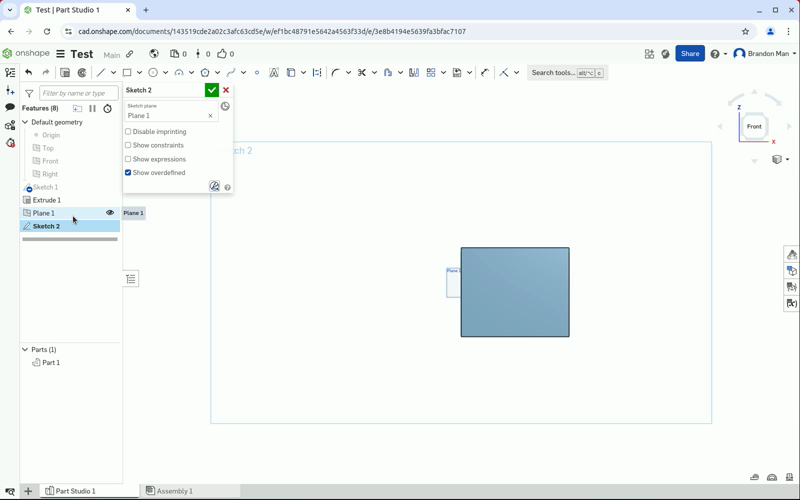
mouse_move(73, 352)
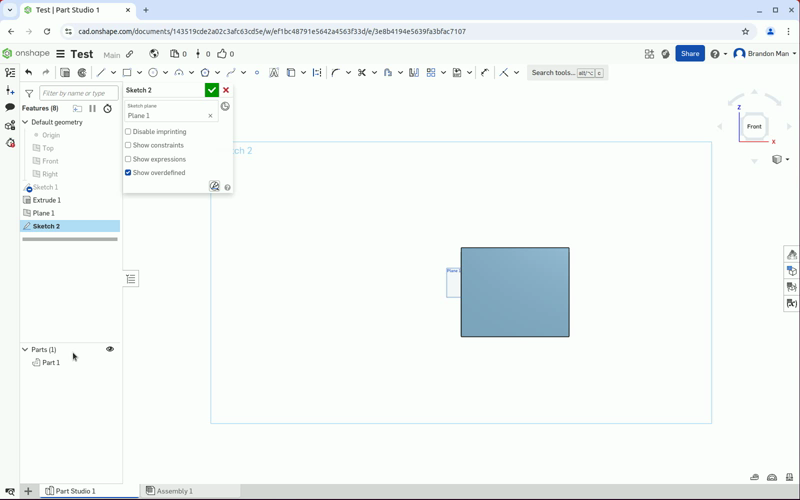
key(y)
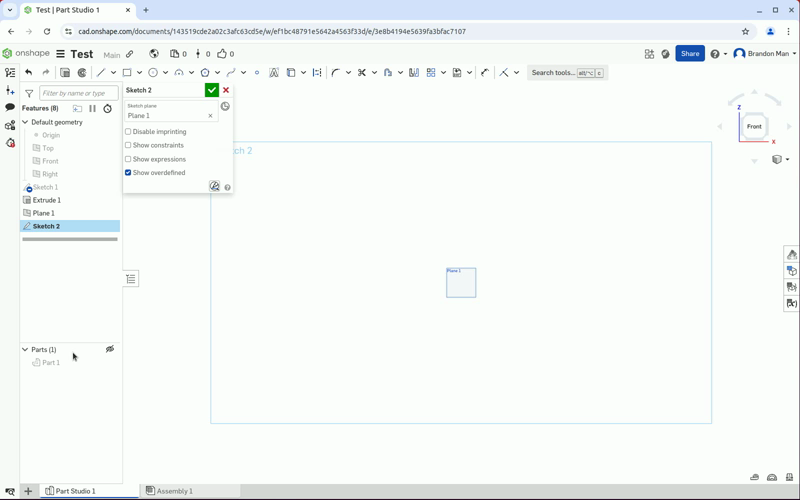
key(l)
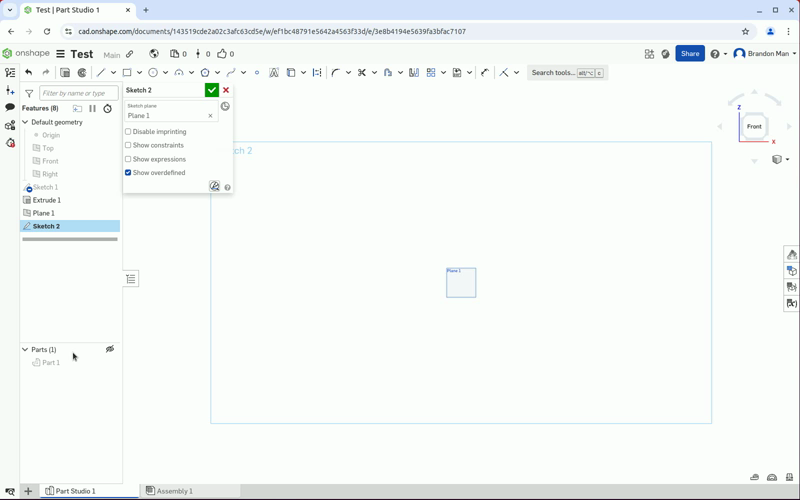
key_down(shift)
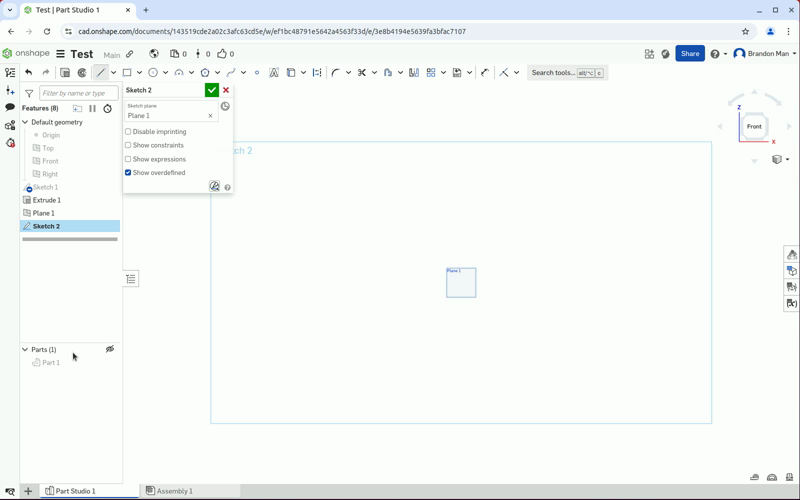
mouse_move(460, 252)
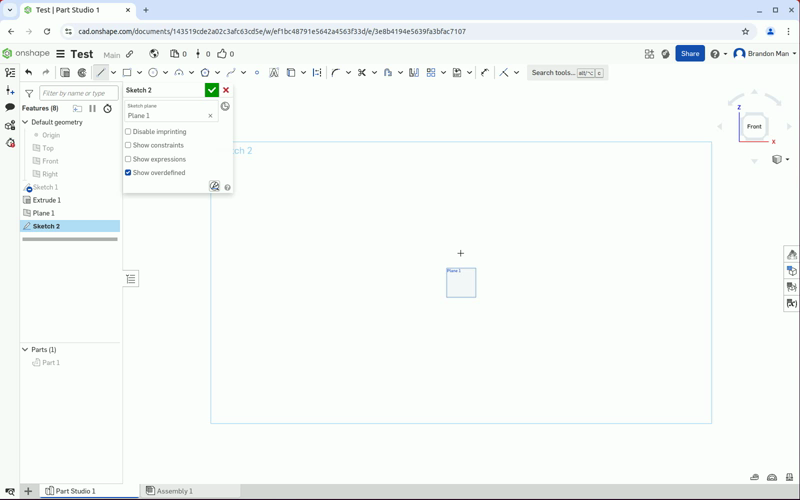
click(460, 252)
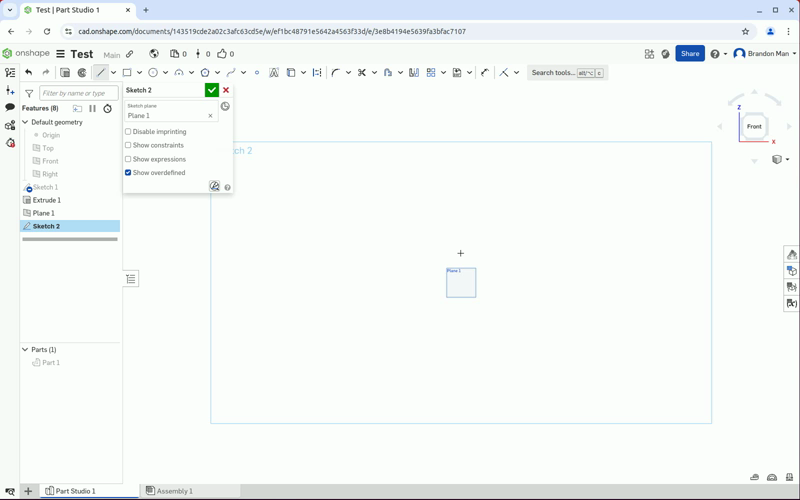
key_up(shift)
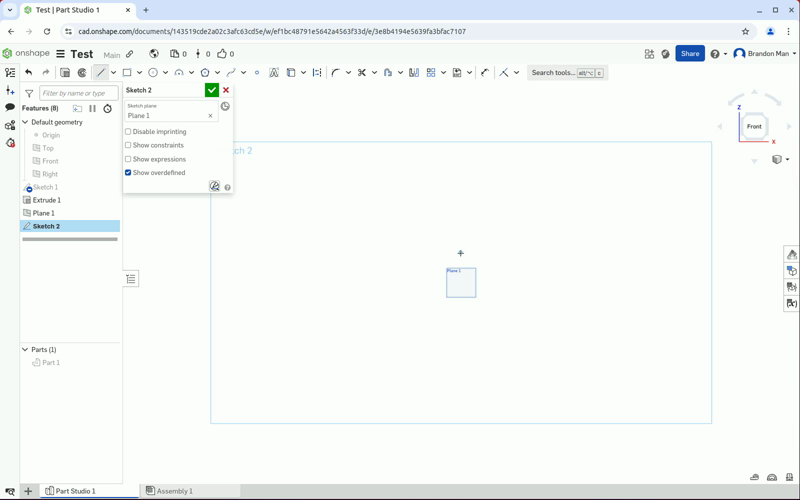
key_down(shift)
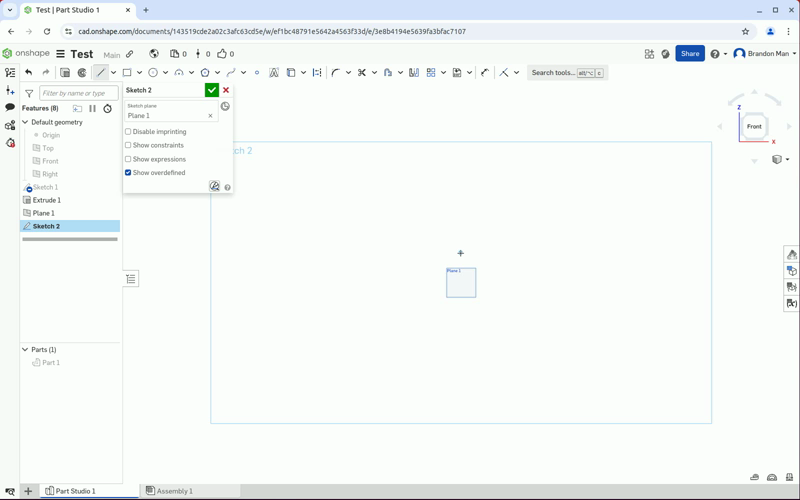
mouse_move(568, 252)
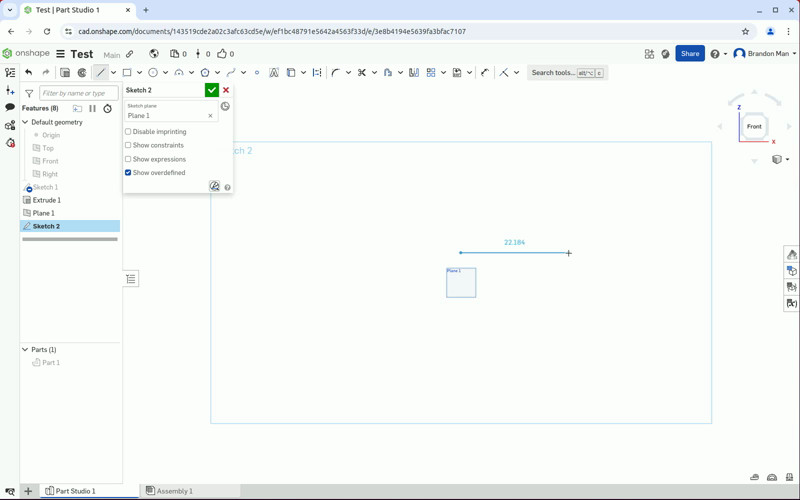
click(568, 252)
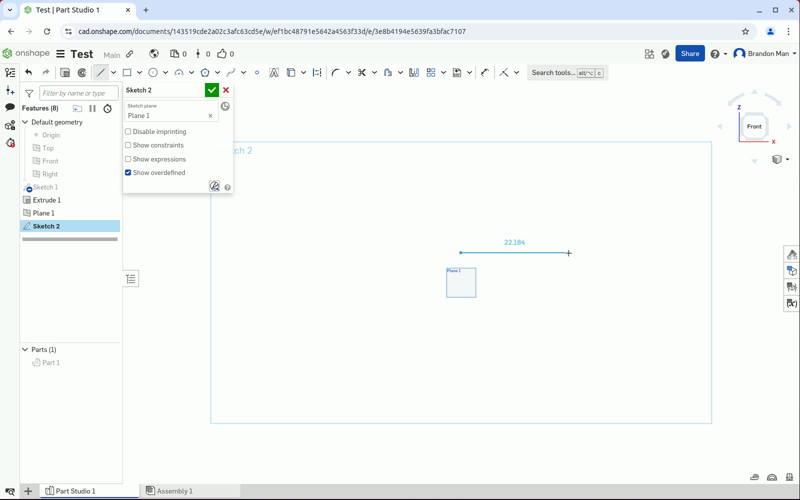
key_up(shift)
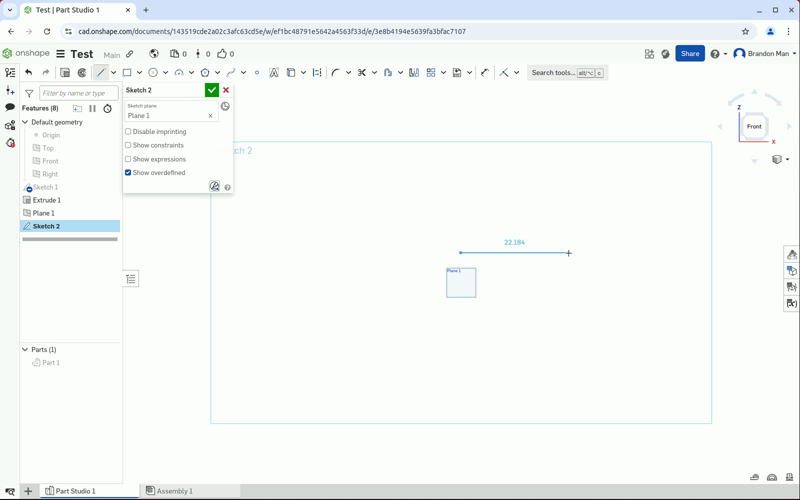
key_down(shift)
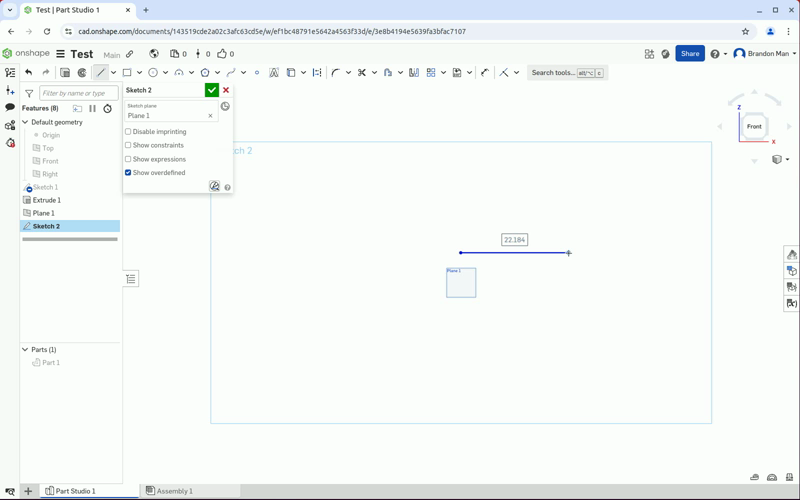
mouse_move(589, 252)
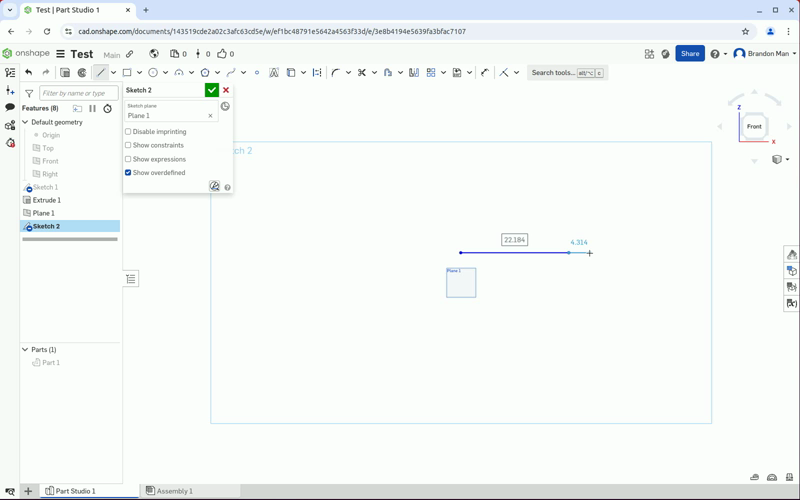
mouse_move(568, 249)
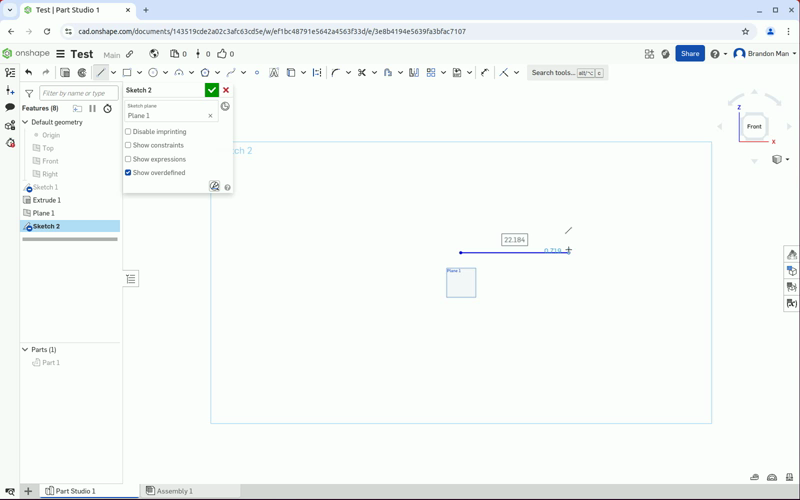
scroll(6)
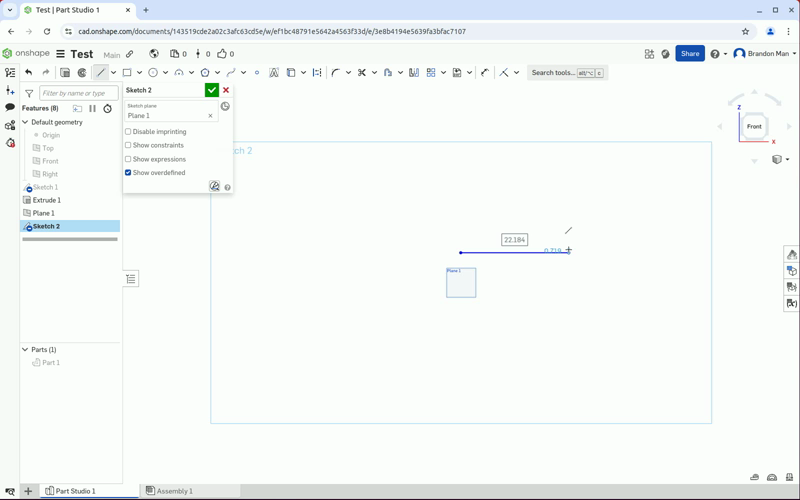
scroll(6)
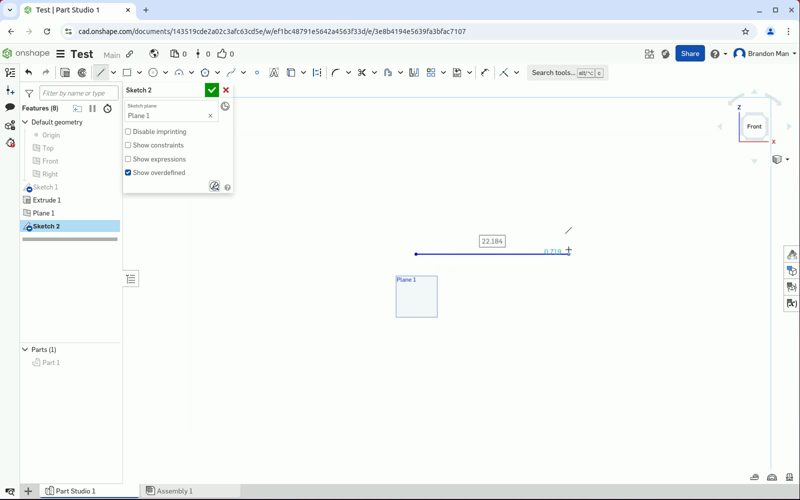
scroll(6)
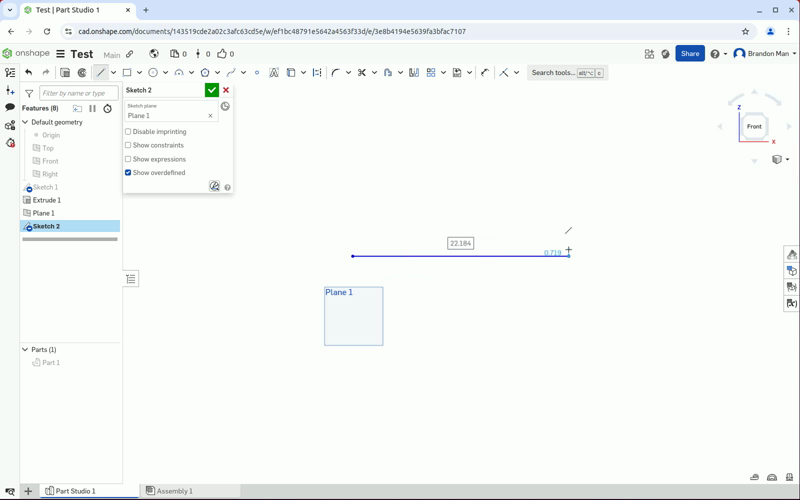
scroll(6)
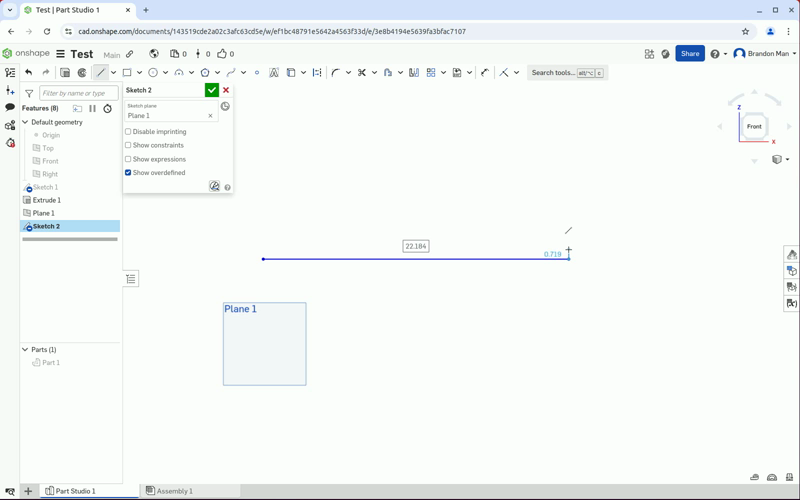
scroll(6)
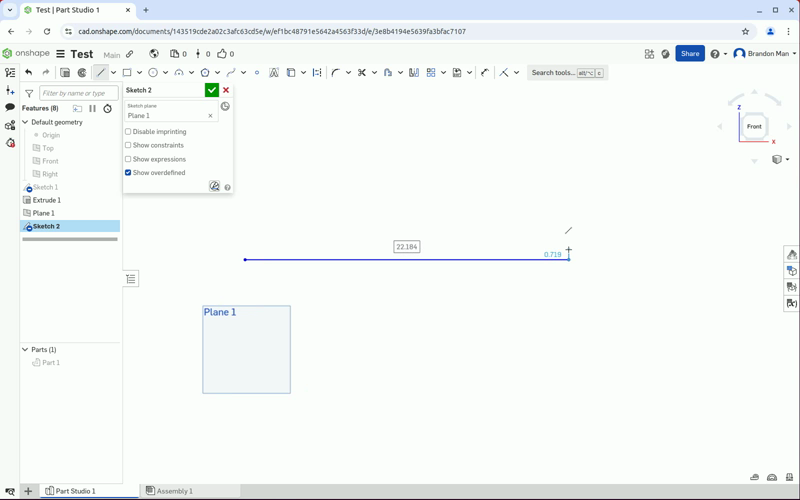
scroll(6)
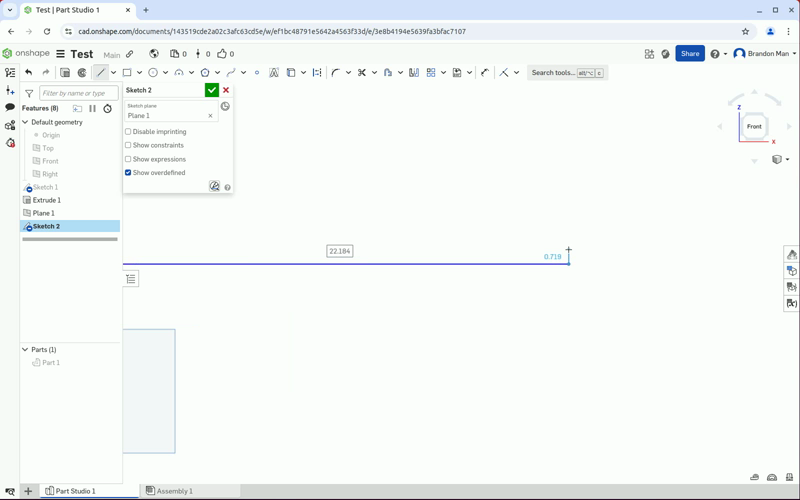
scroll(6)
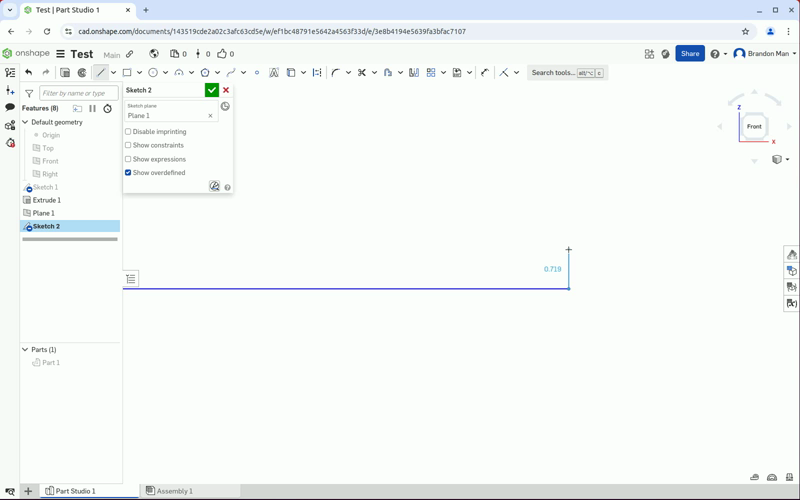
click(568, 249)
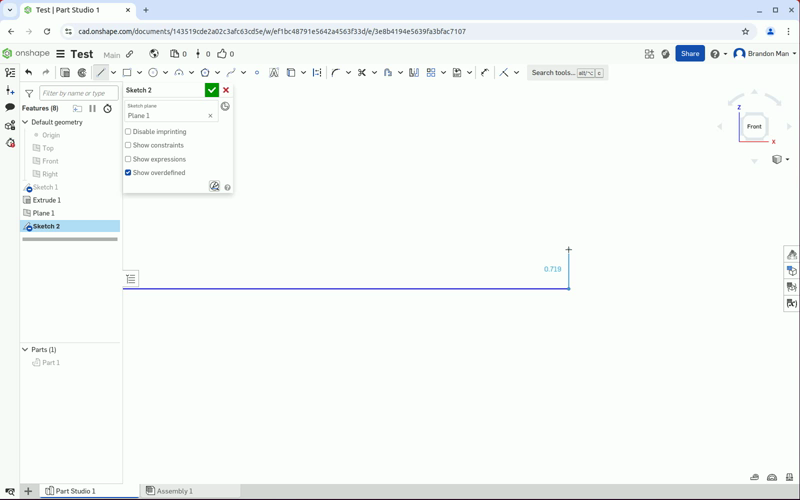
scroll(-6)
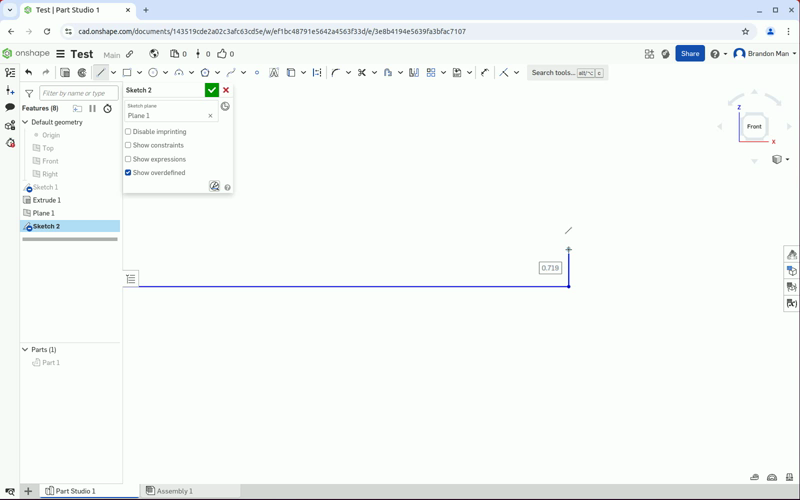
scroll(-6)
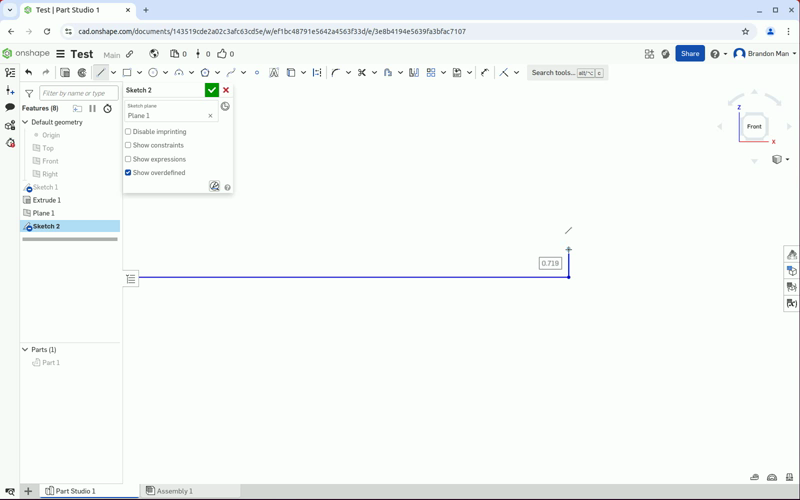
scroll(-6)
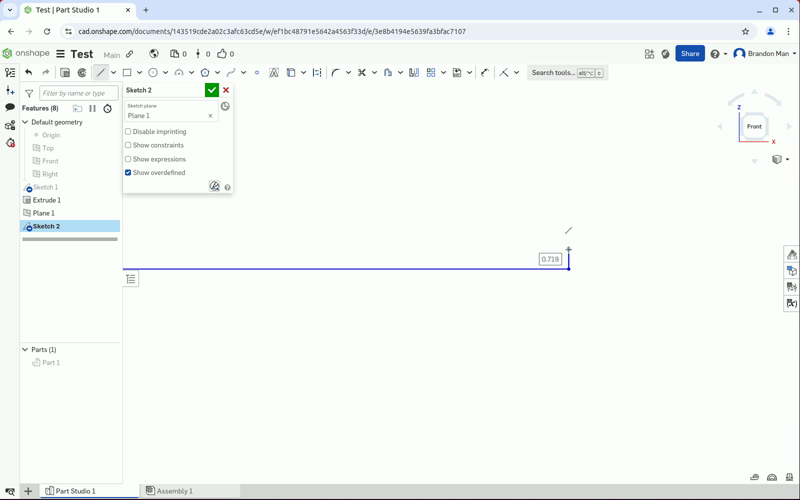
scroll(-6)
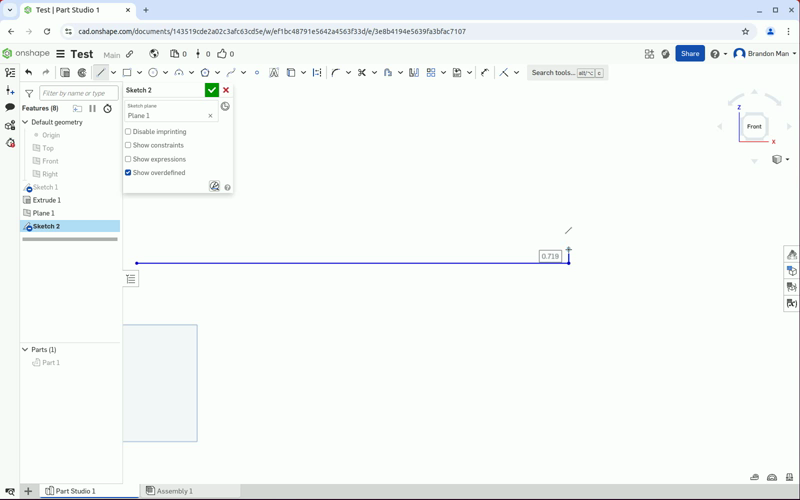
scroll(-6)
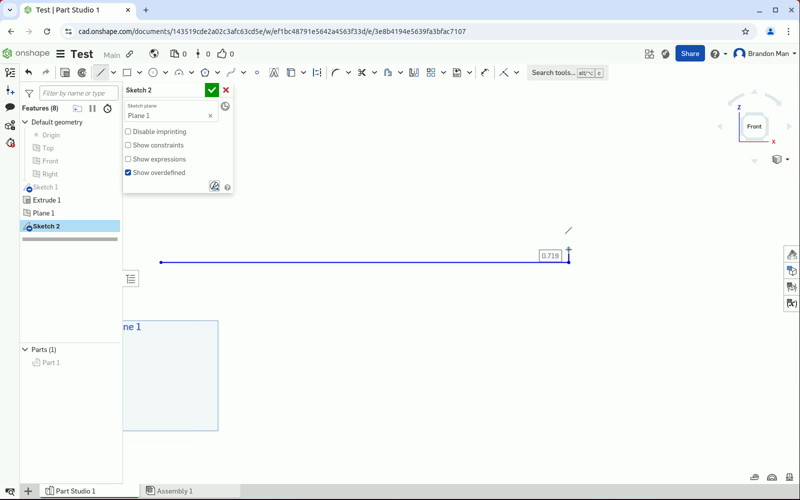
scroll(-6)
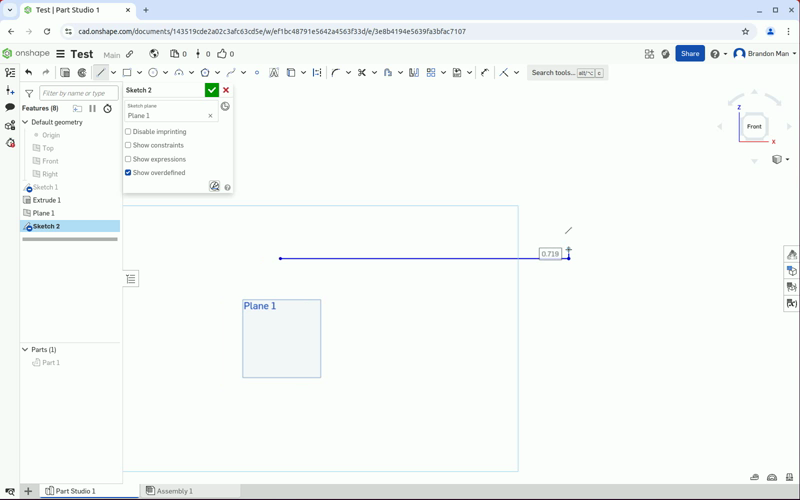
scroll(-6)
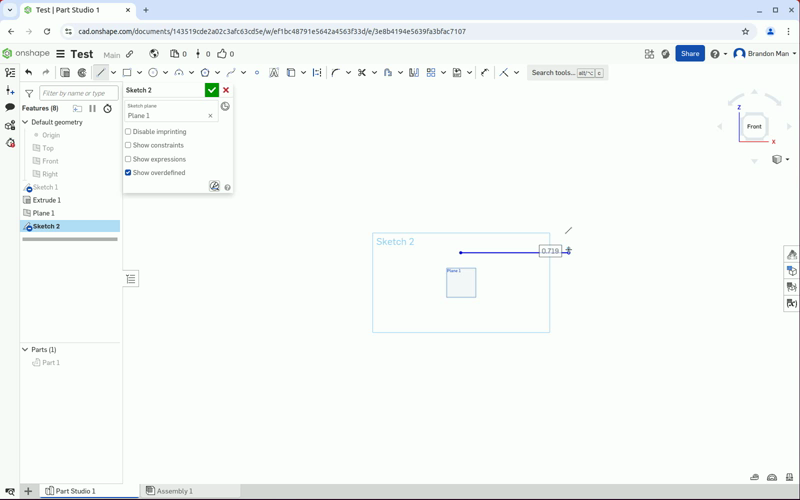
key_up(shift)
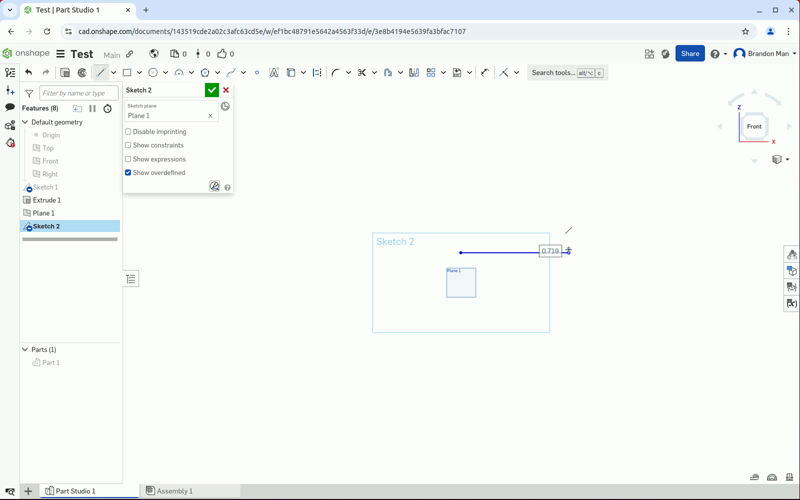
key_down(shift)
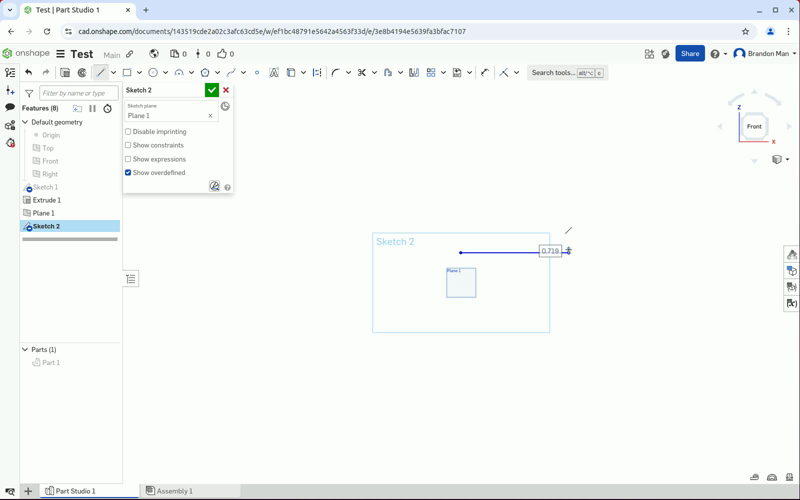
mouse_move(460, 249)
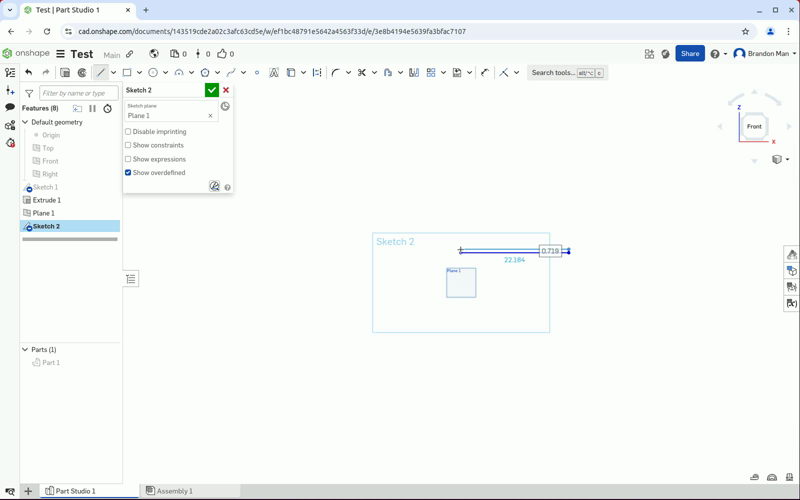
scroll(6)
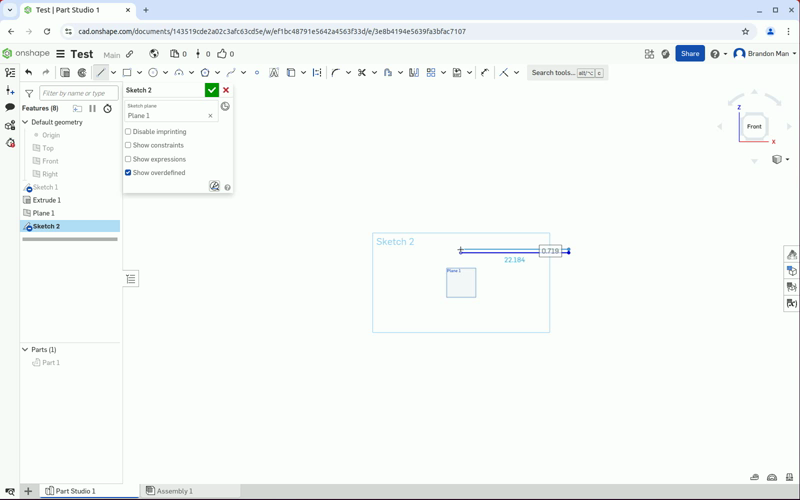
scroll(6)
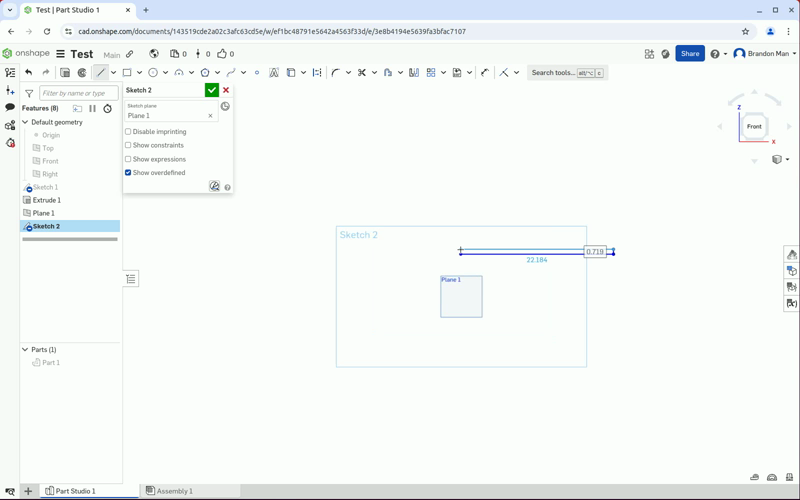
scroll(6)
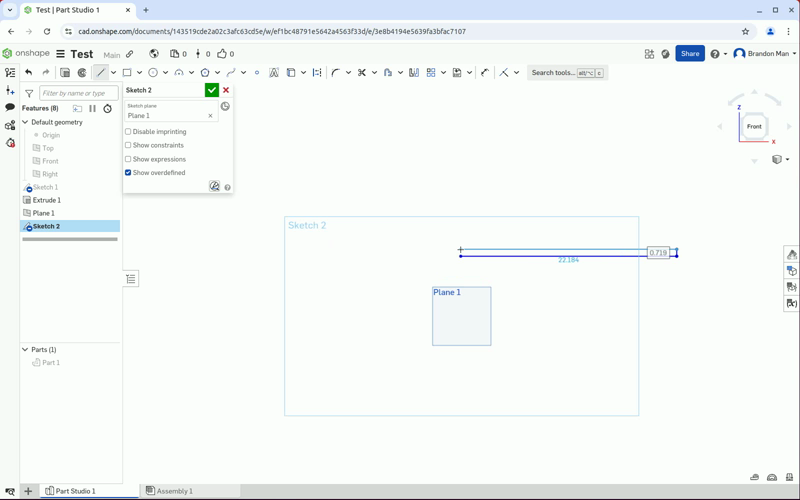
scroll(6)
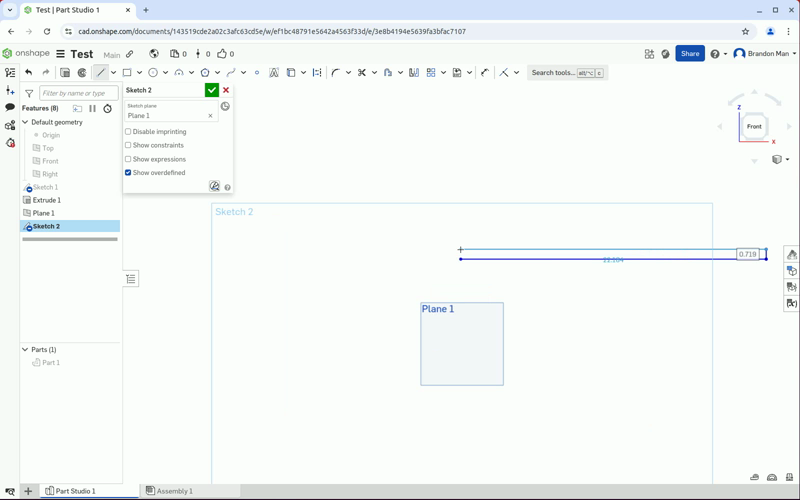
scroll(6)
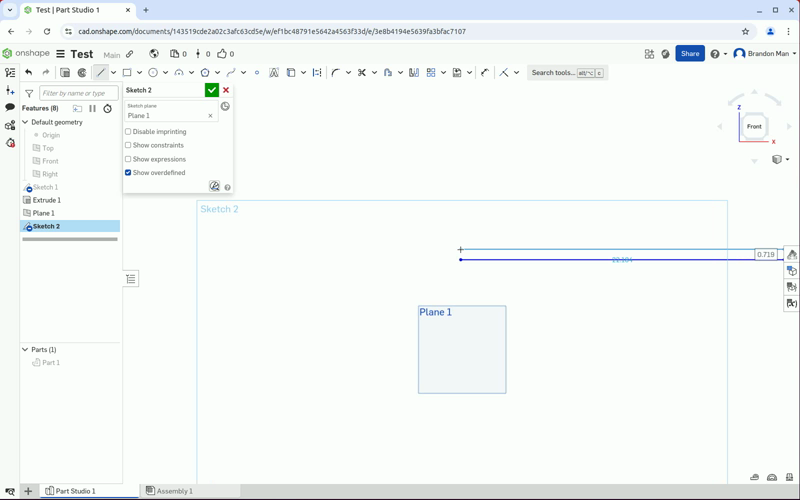
scroll(6)
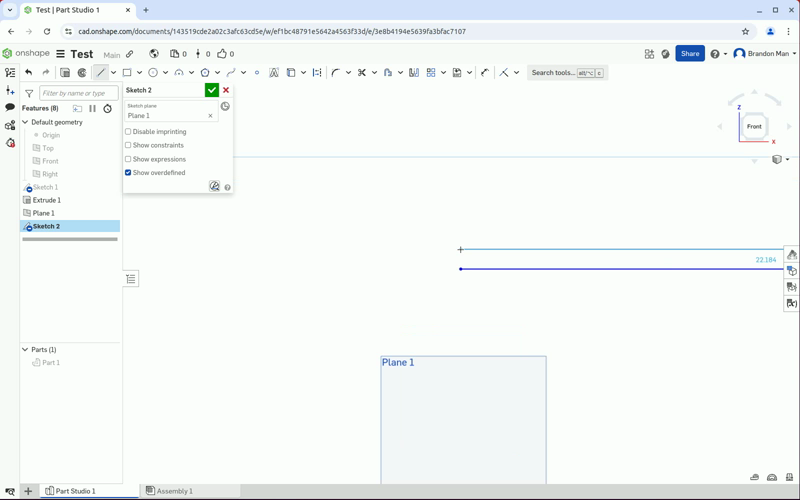
scroll(6)
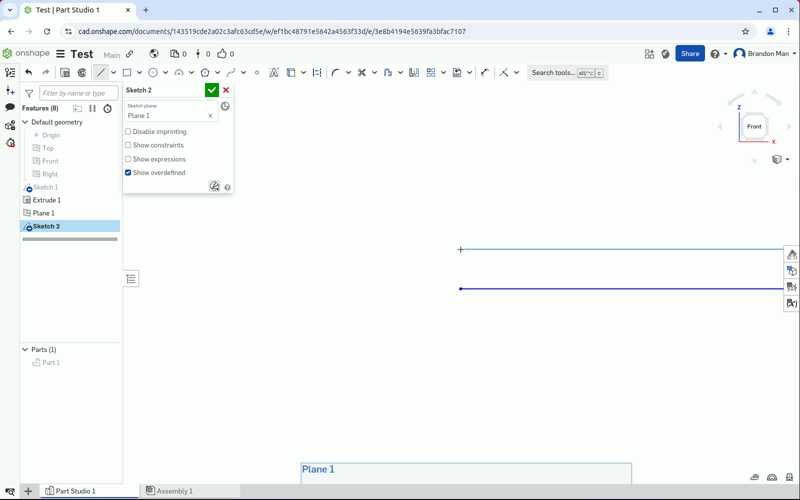
click(460, 249)
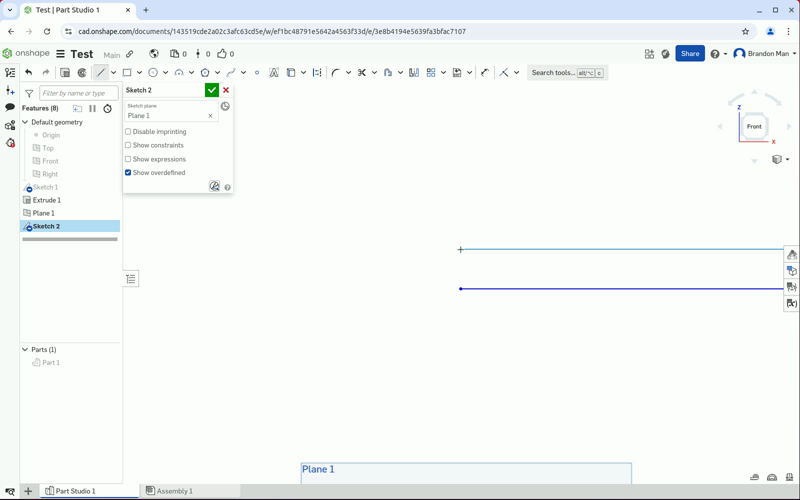
scroll(-6)
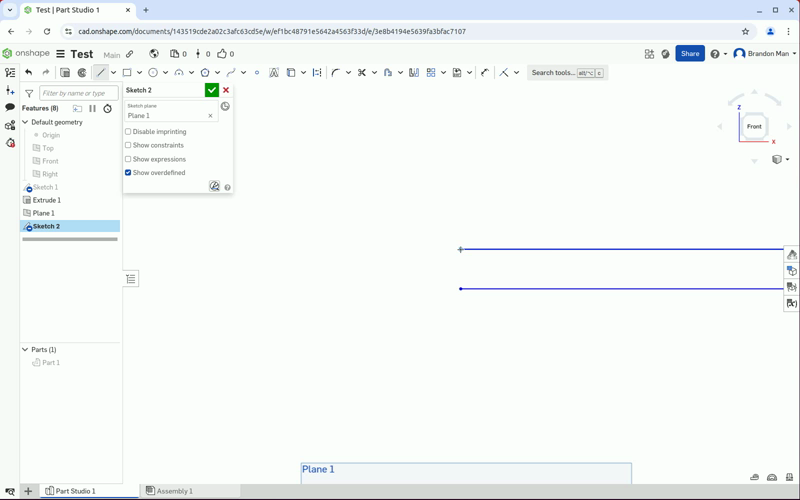
scroll(-6)
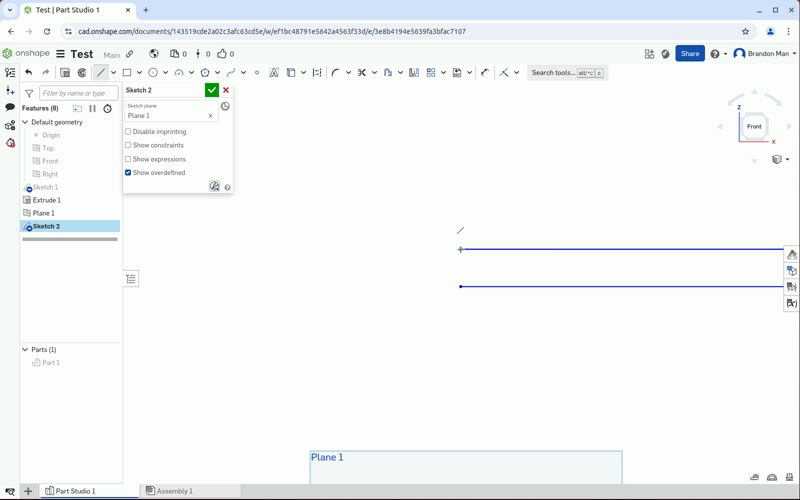
scroll(-6)
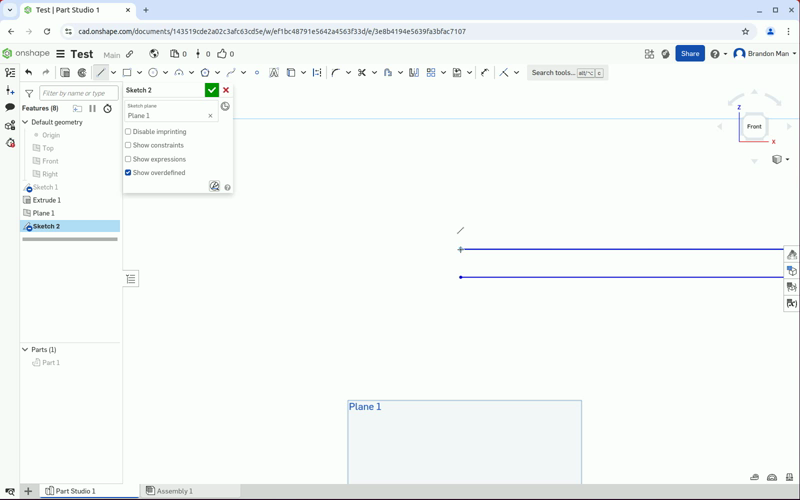
scroll(-6)
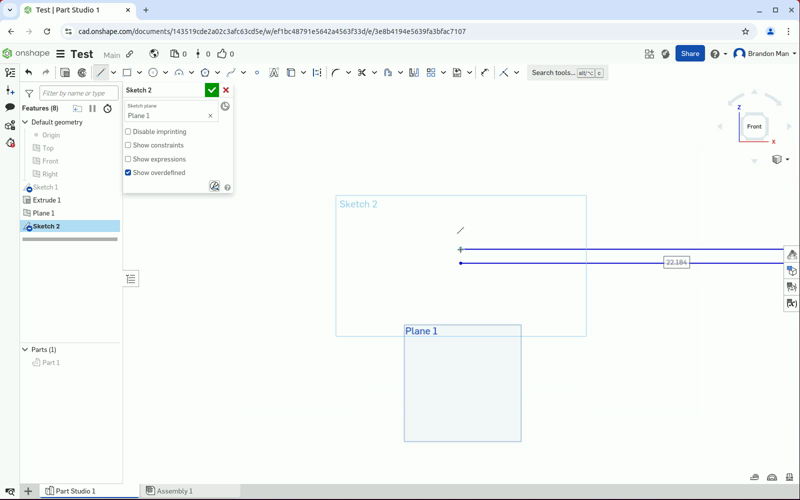
scroll(-6)
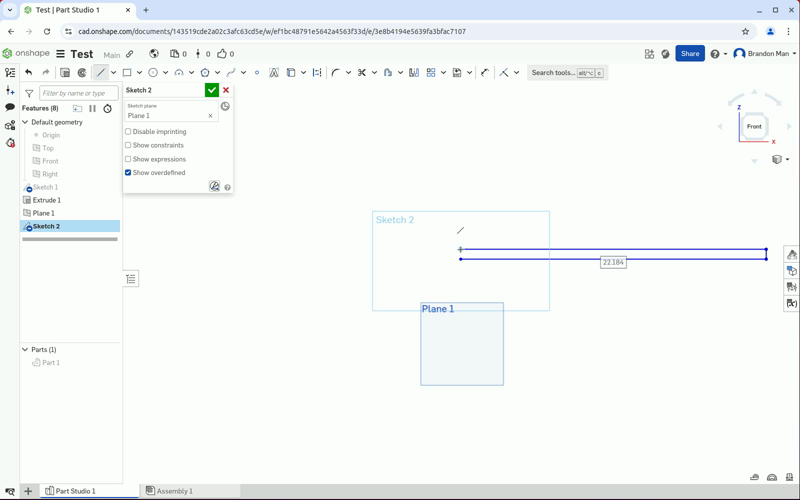
scroll(-6)
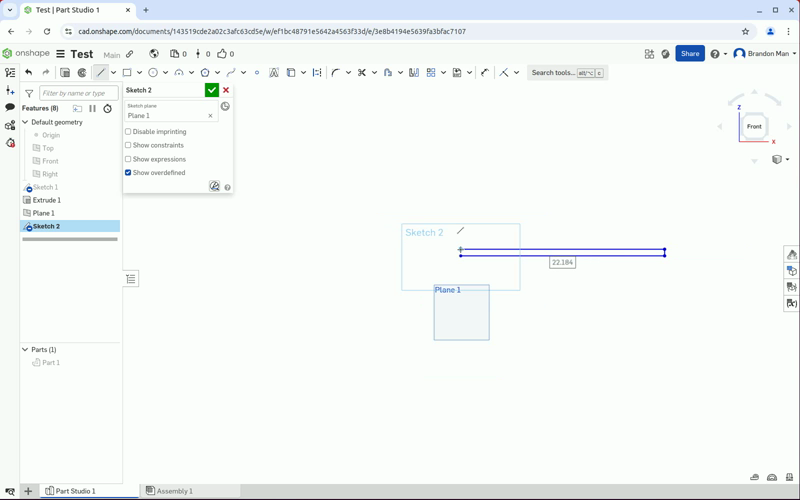
scroll(-6)
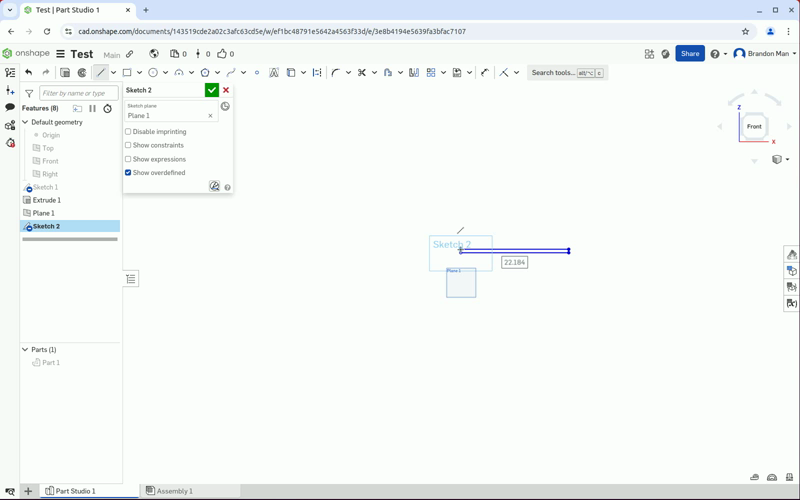
key_up(shift)
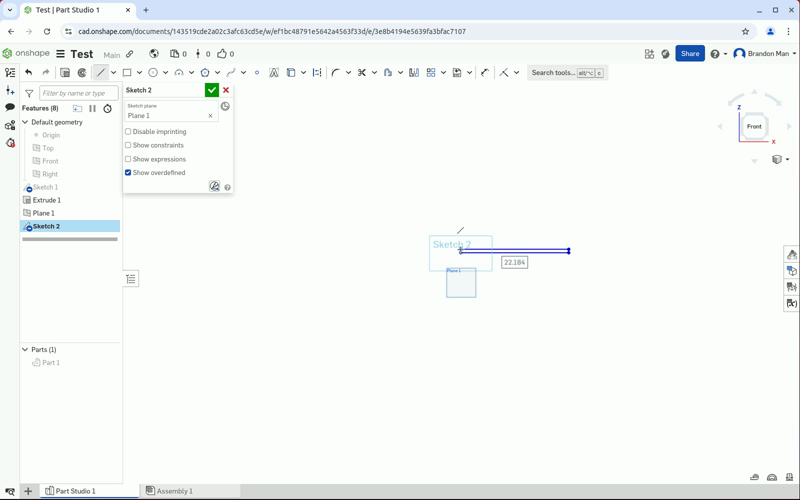
mouse_move(490, 249)
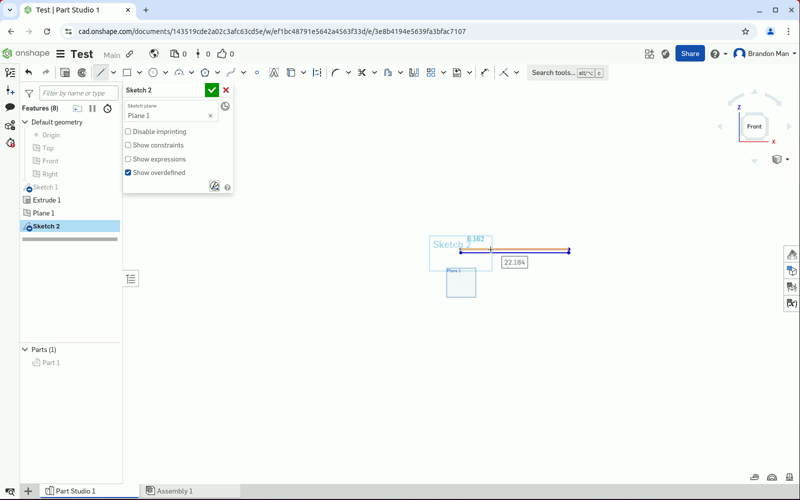
key_down(shift)
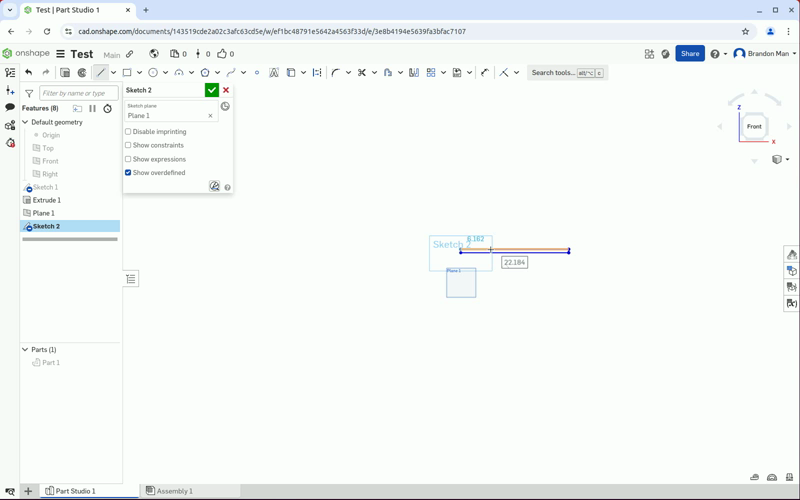
mouse_move(460, 252)
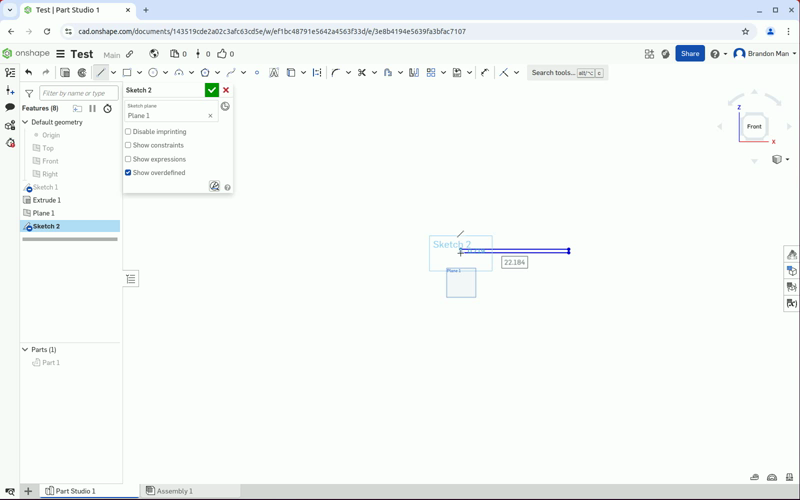
scroll(6)
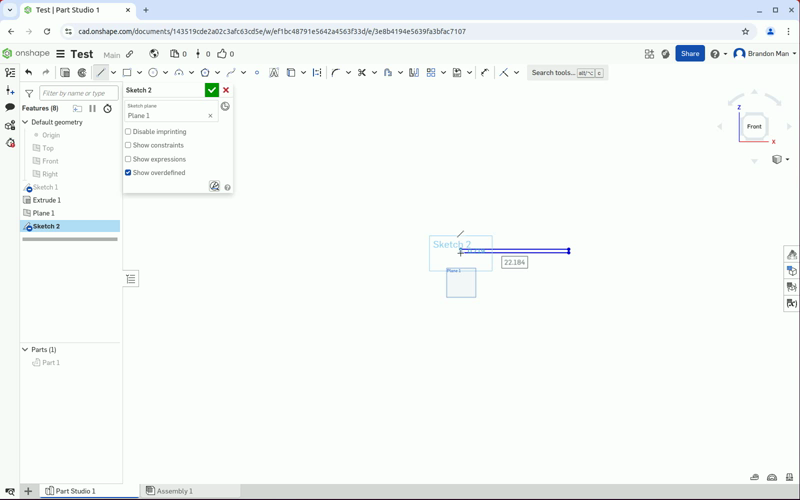
scroll(6)
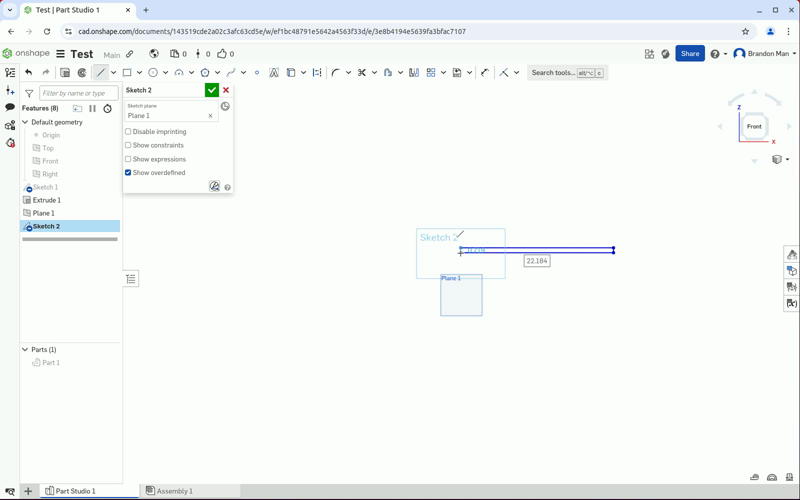
scroll(6)
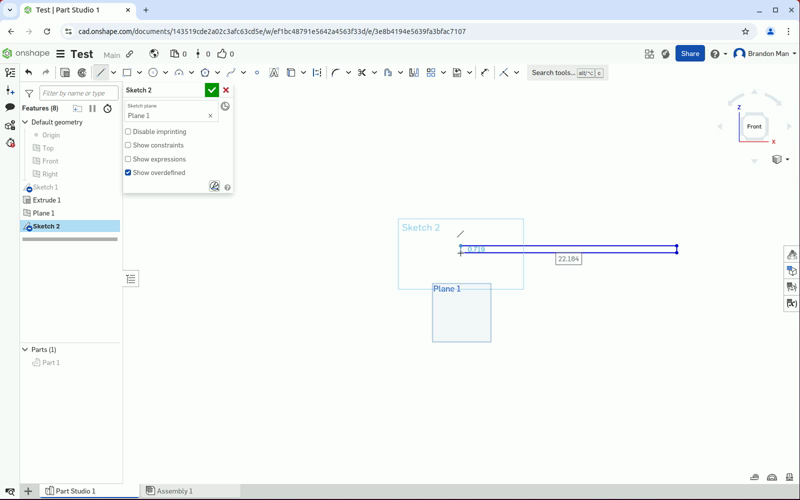
scroll(6)
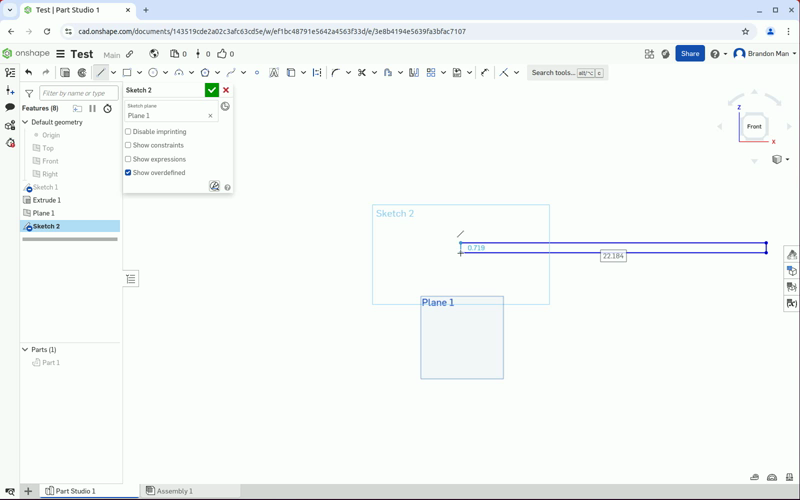
scroll(6)
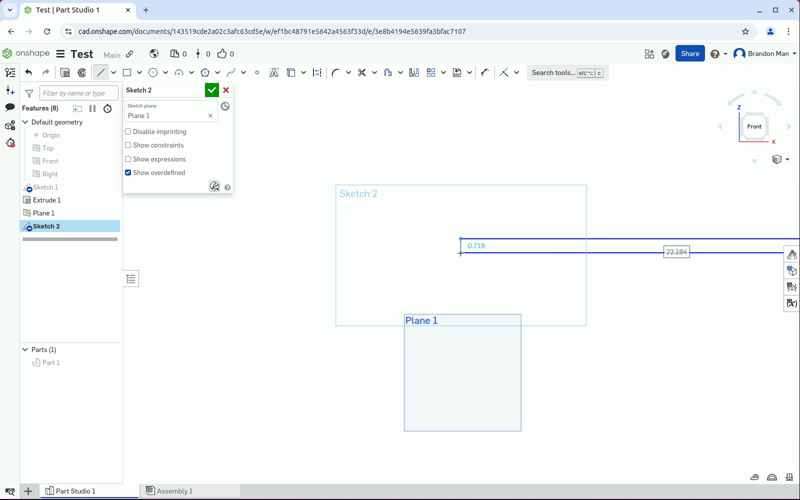
scroll(6)
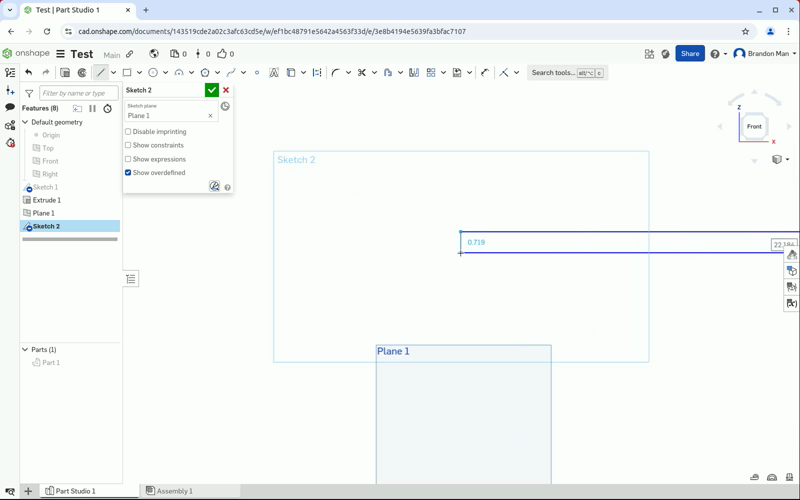
scroll(6)
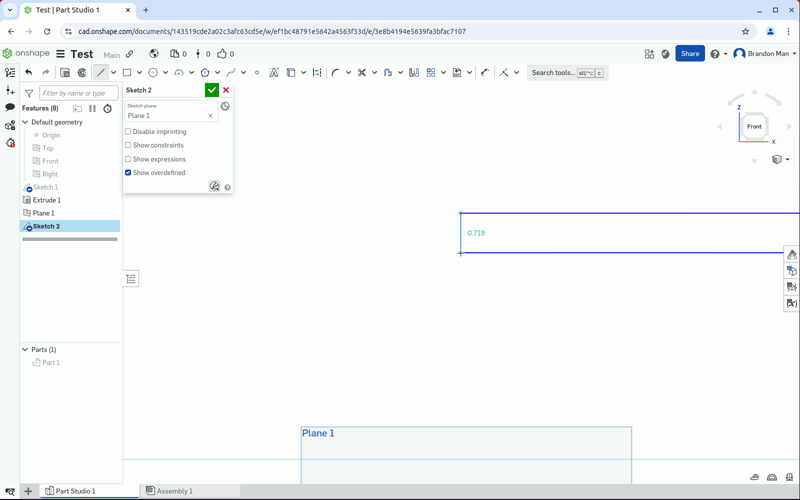
key_up(shift)
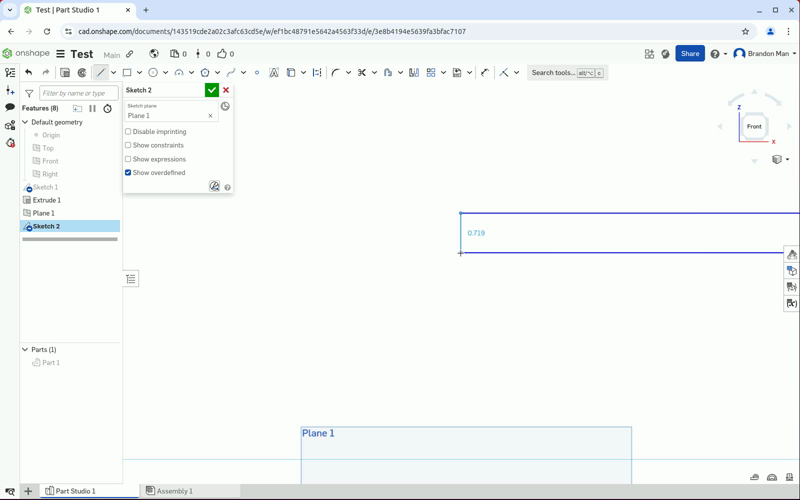
click(460, 252)
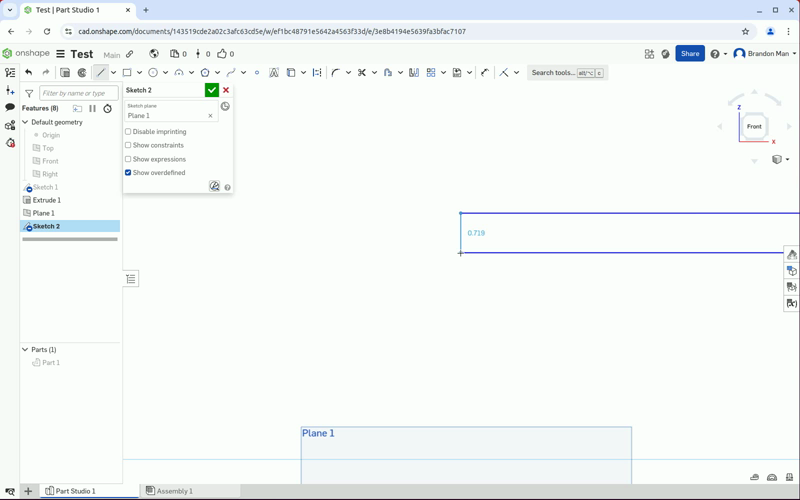
scroll(-6)
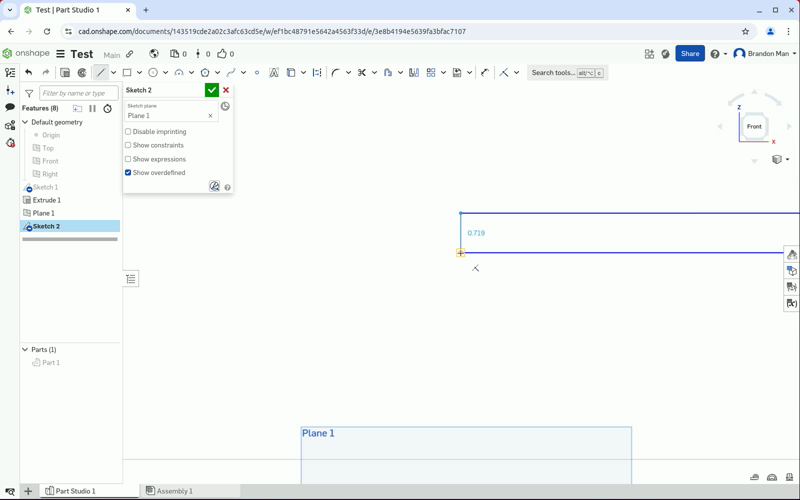
scroll(-6)
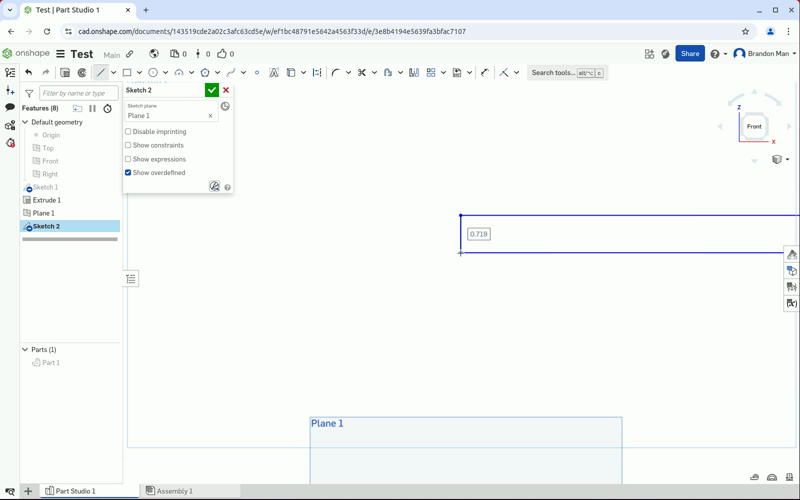
scroll(-6)
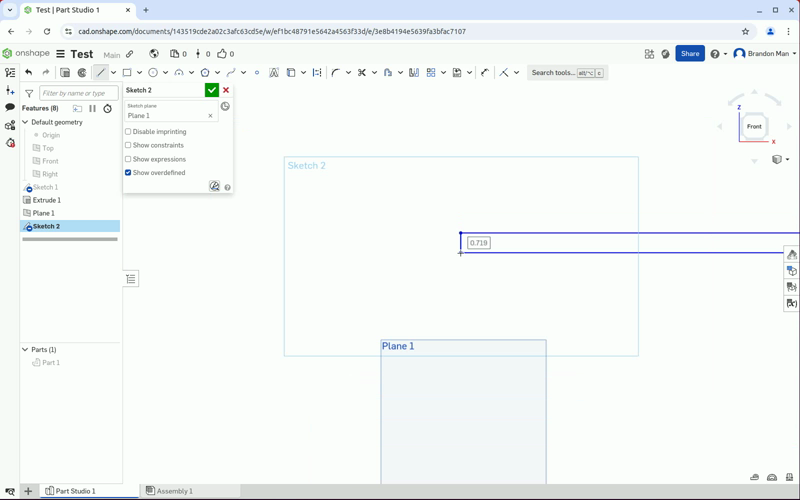
scroll(-6)
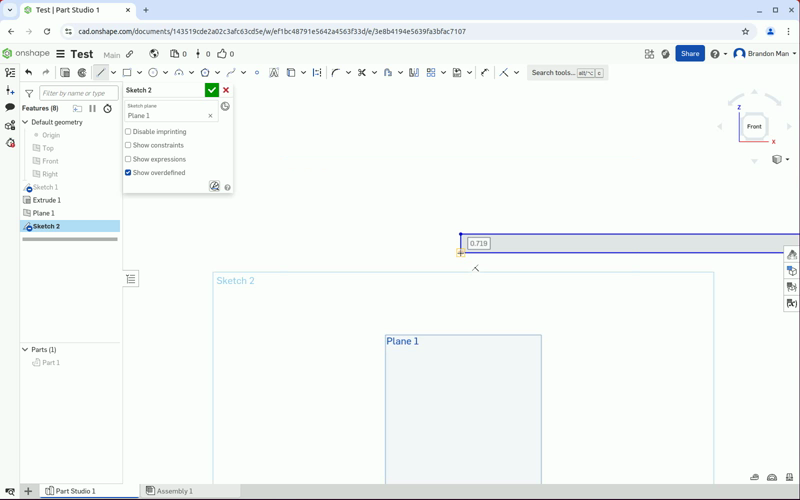
scroll(-6)
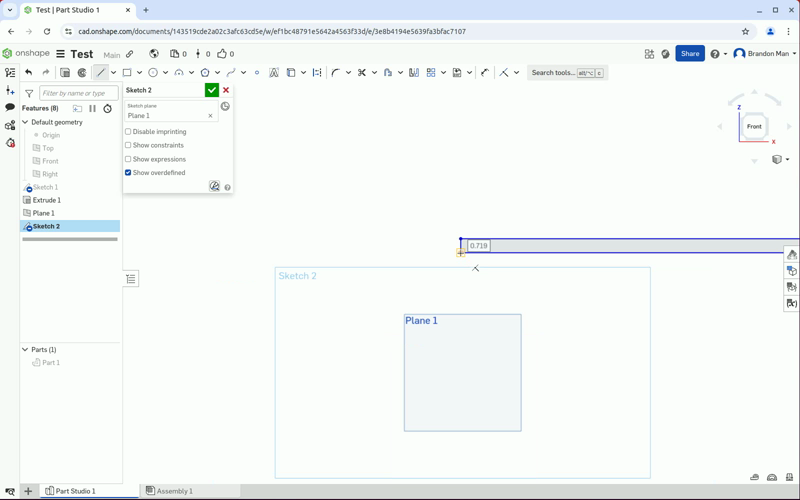
scroll(-6)
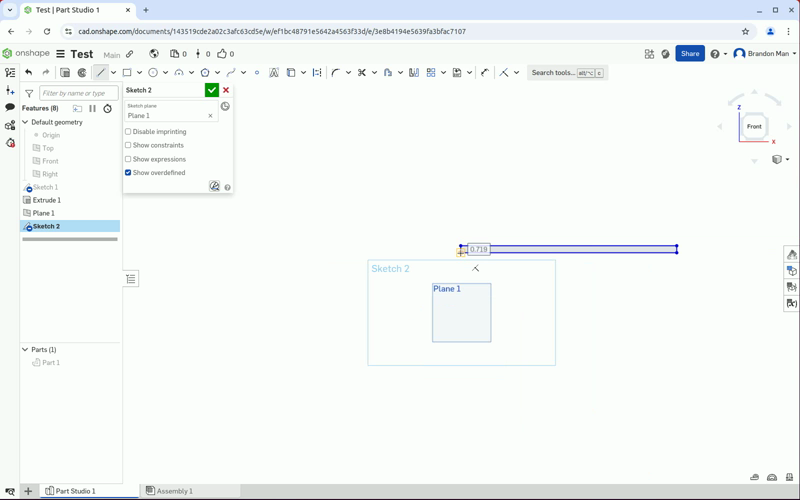
scroll(-6)
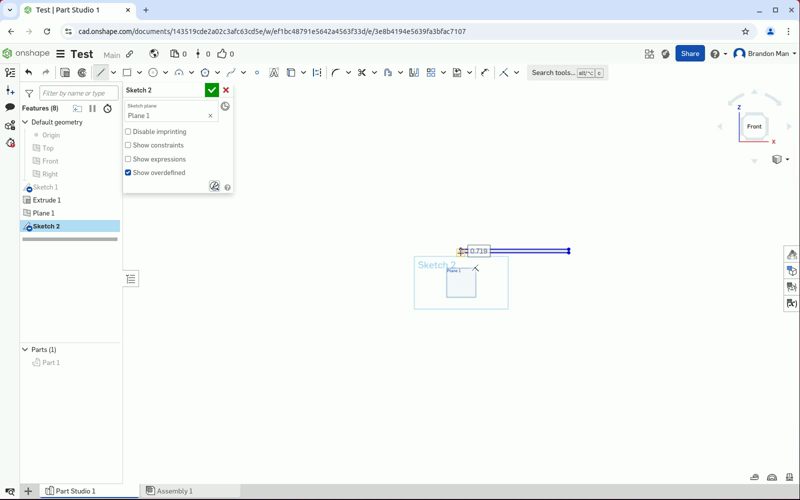
key(esc)
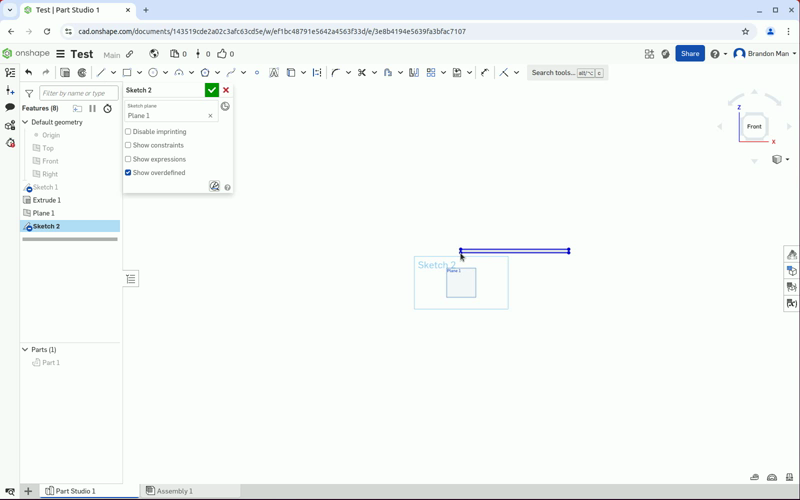
mouse_move(497, 249)
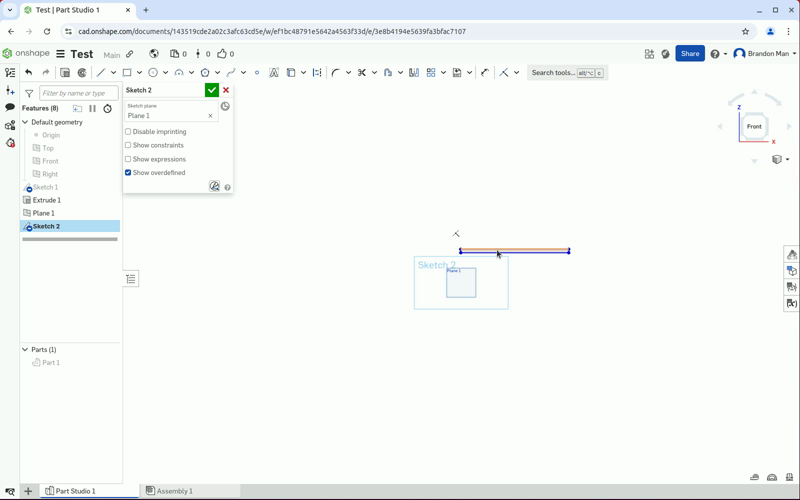
scroll(6)
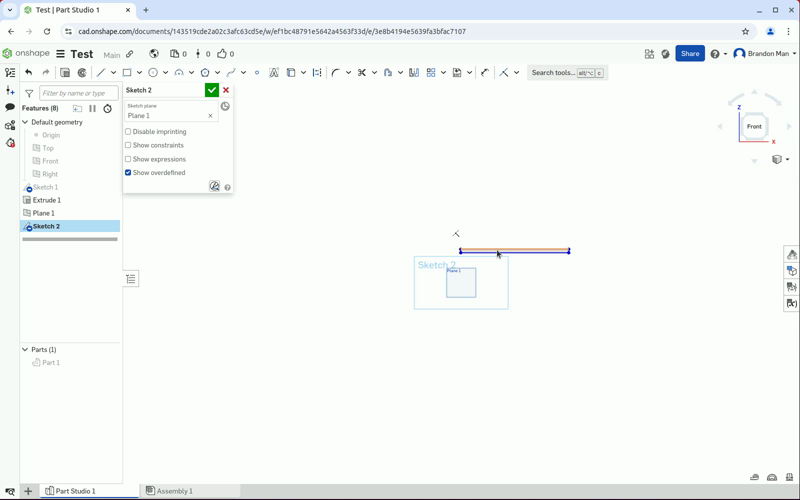
scroll(6)
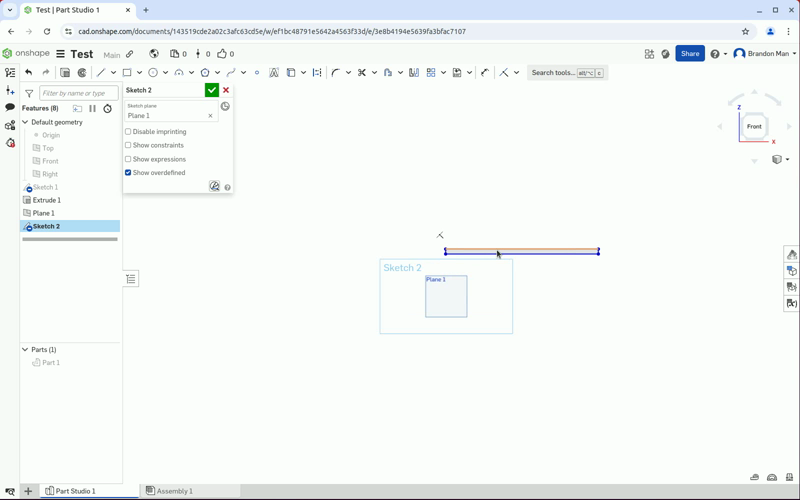
scroll(6)
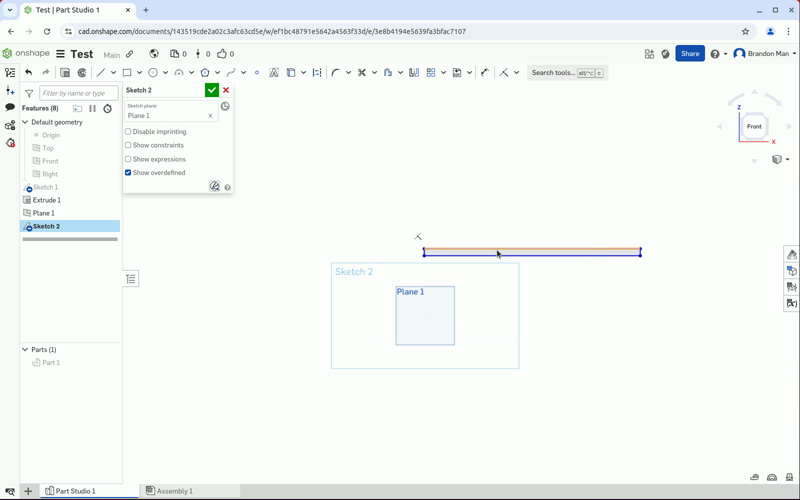
scroll(6)
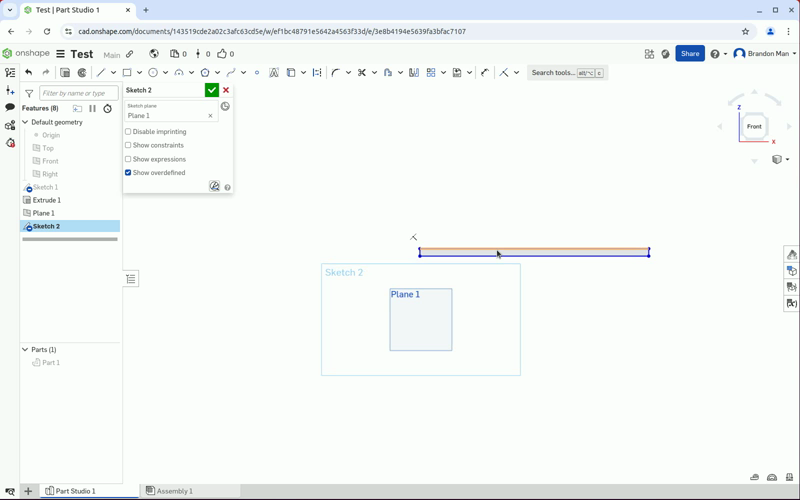
scroll(6)
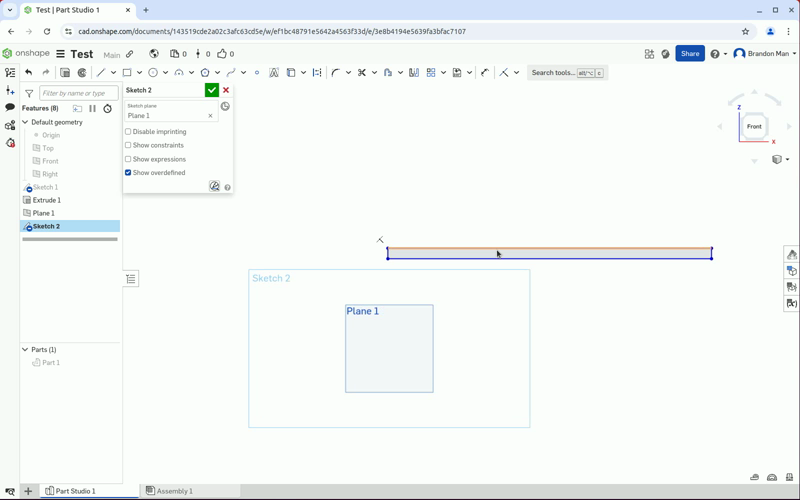
scroll(6)
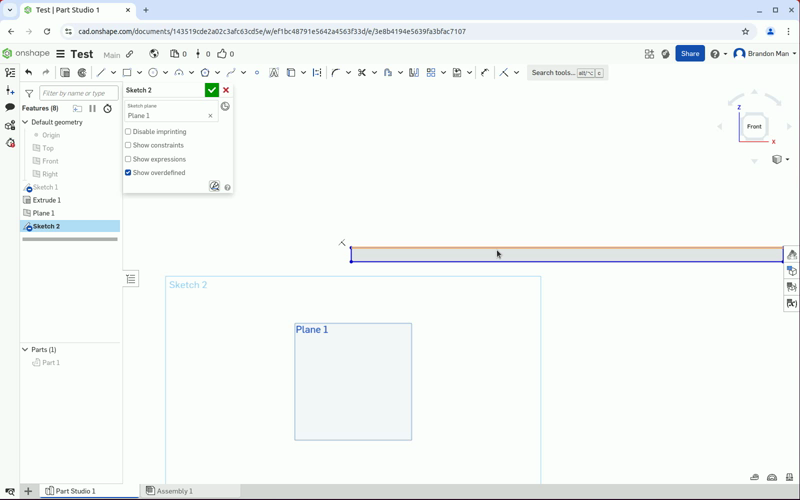
scroll(6)
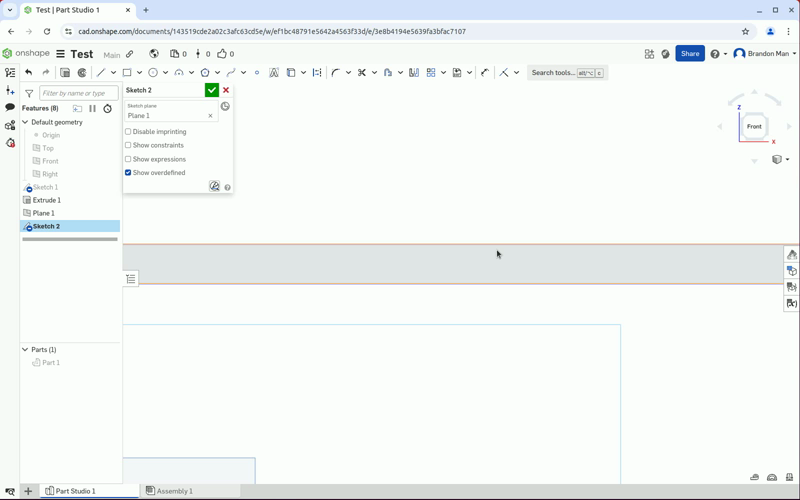
click(497, 249)
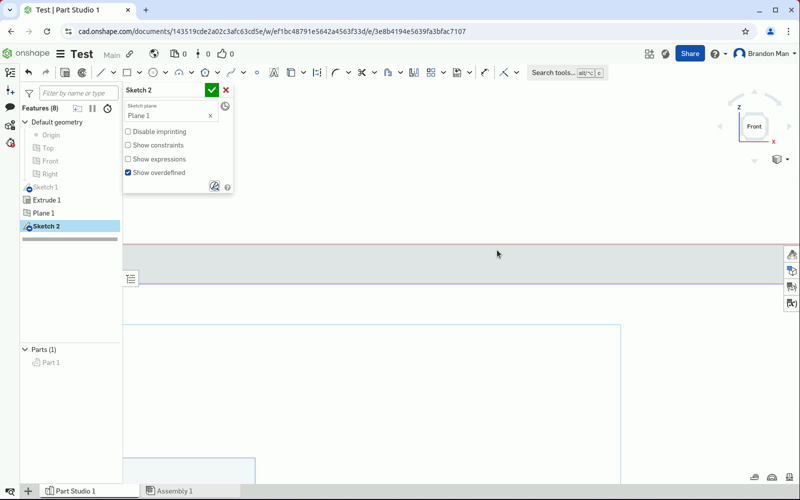
scroll(-6)
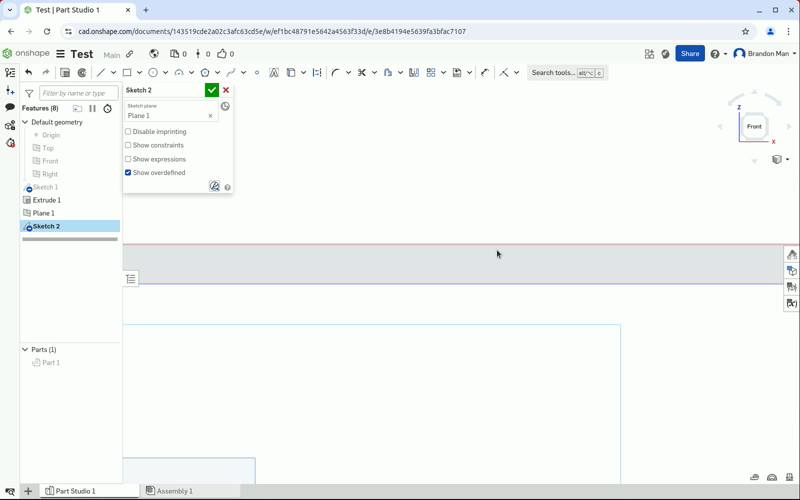
scroll(-6)
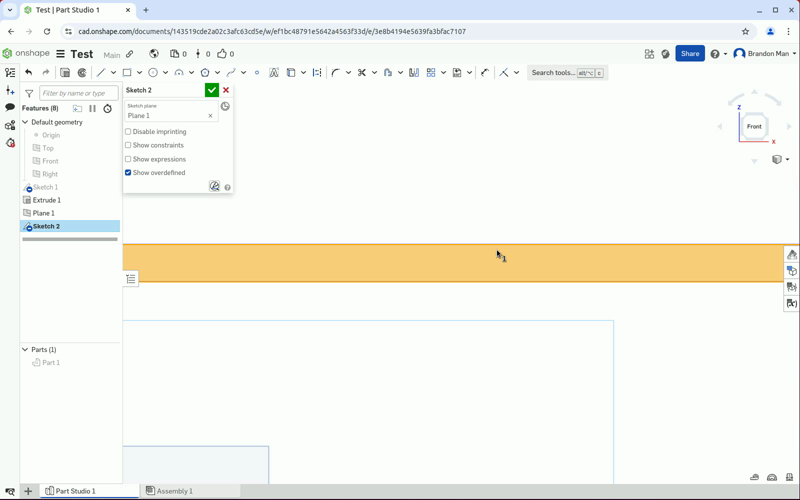
scroll(-6)
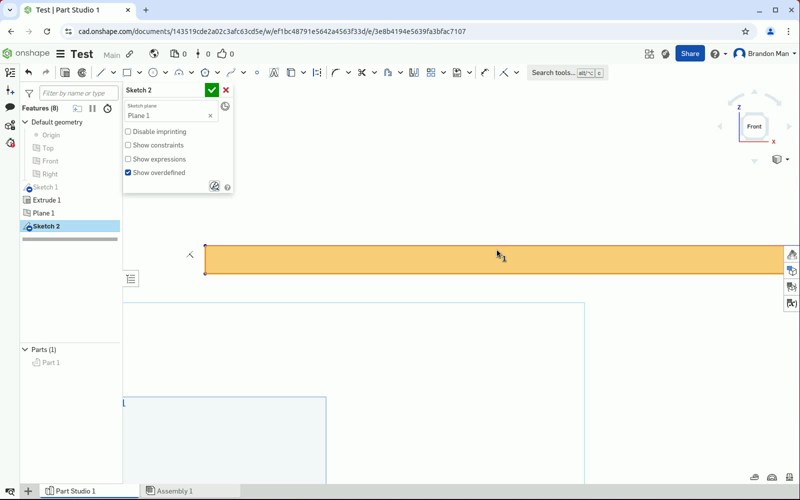
scroll(-6)
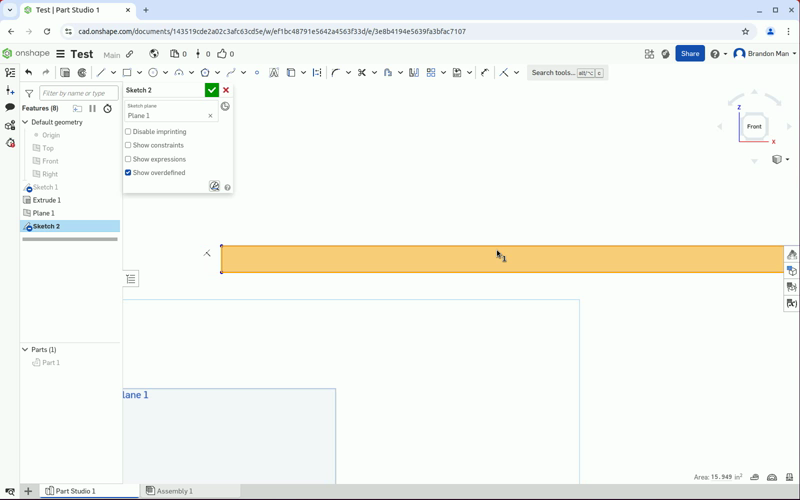
scroll(-6)
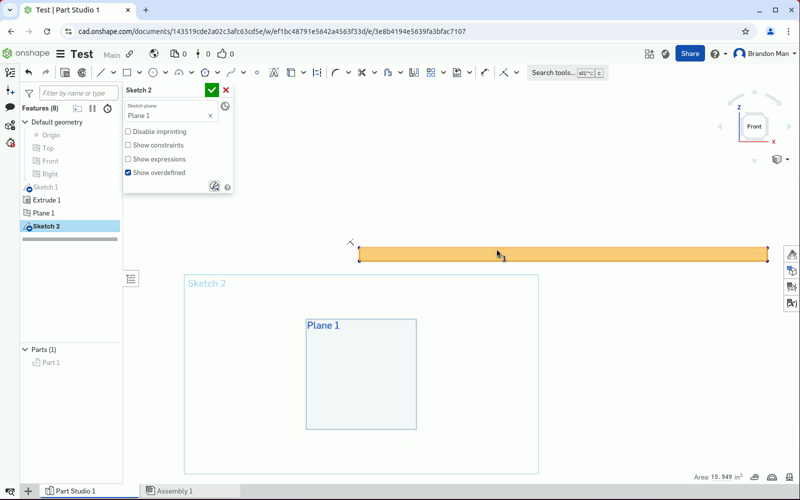
scroll(-6)
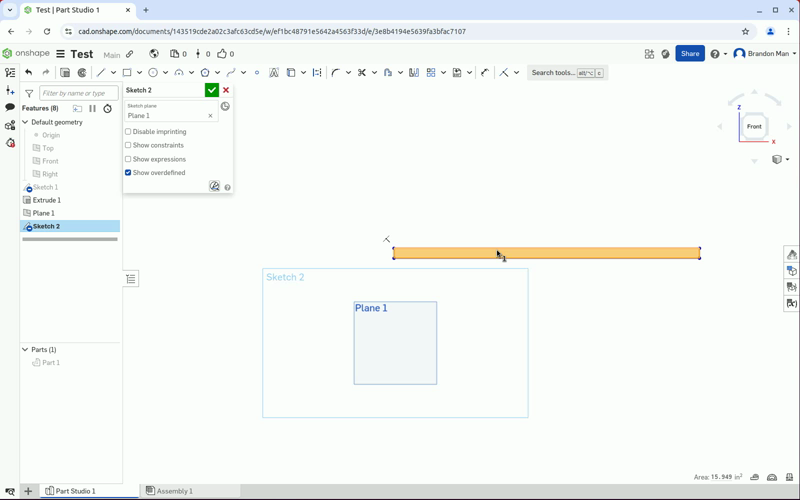
scroll(-6)
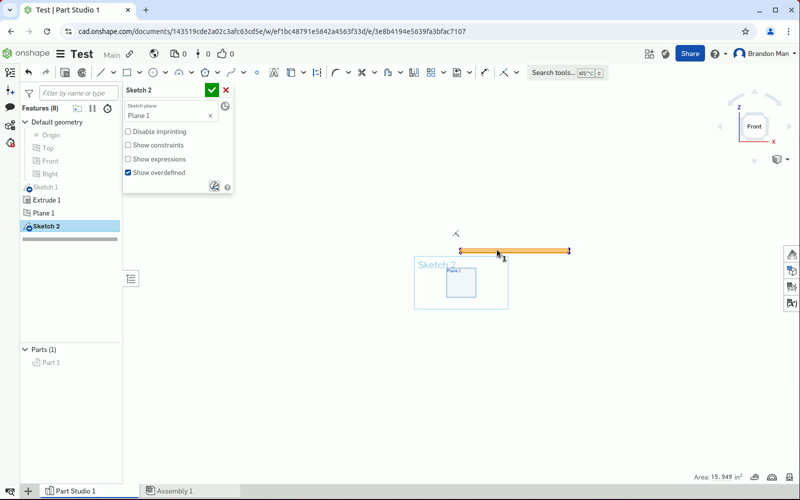
mouse_move(73, 352)
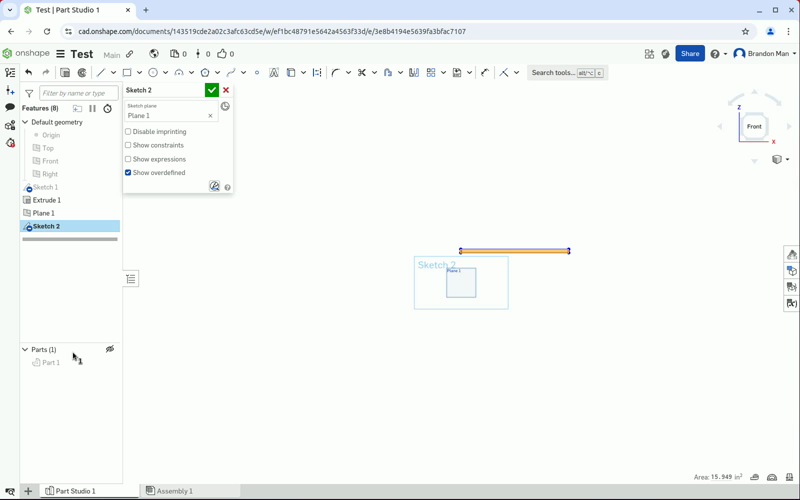
key(shift+y)
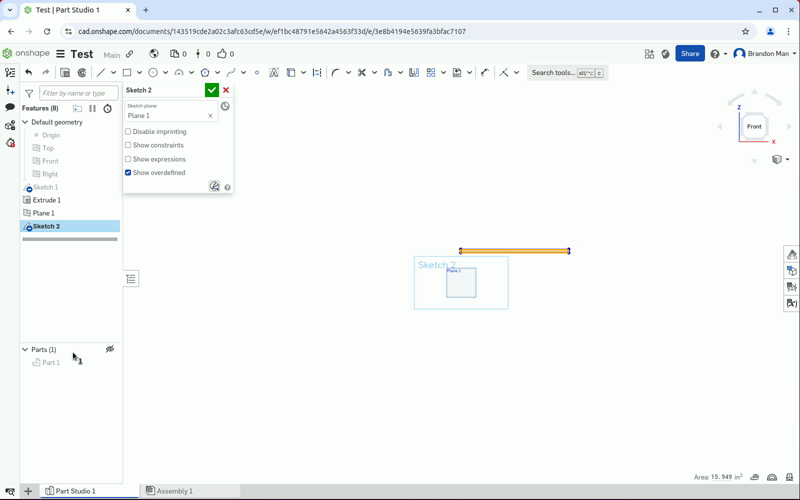
key(shift+e)
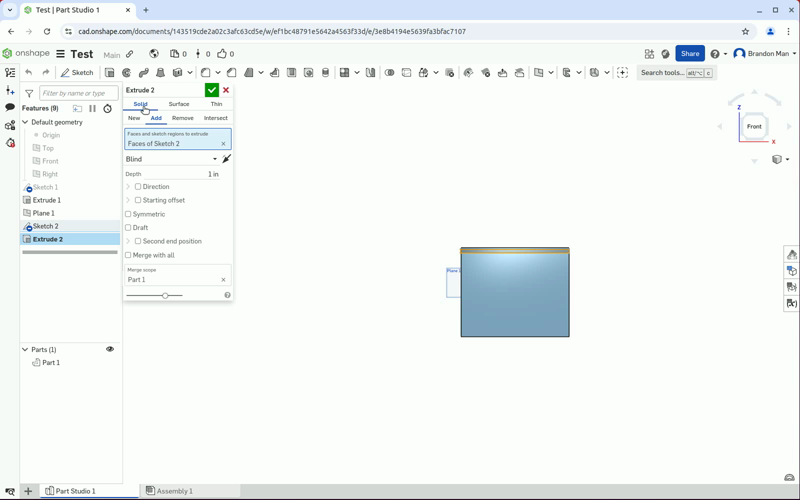
mouse_move(143, 106)
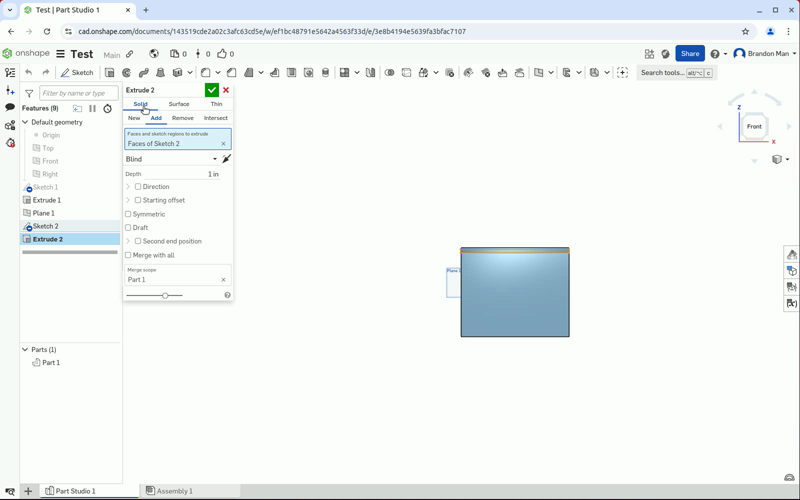
click(143, 106)
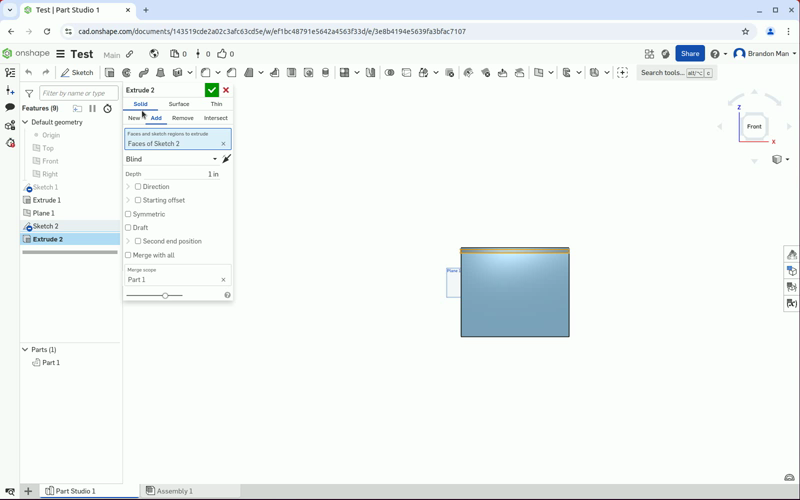
mouse_move(137, 120)
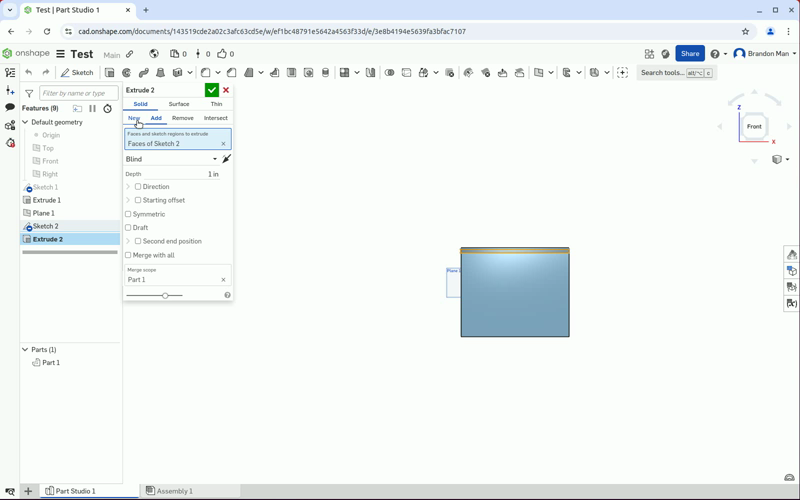
click(137, 120)
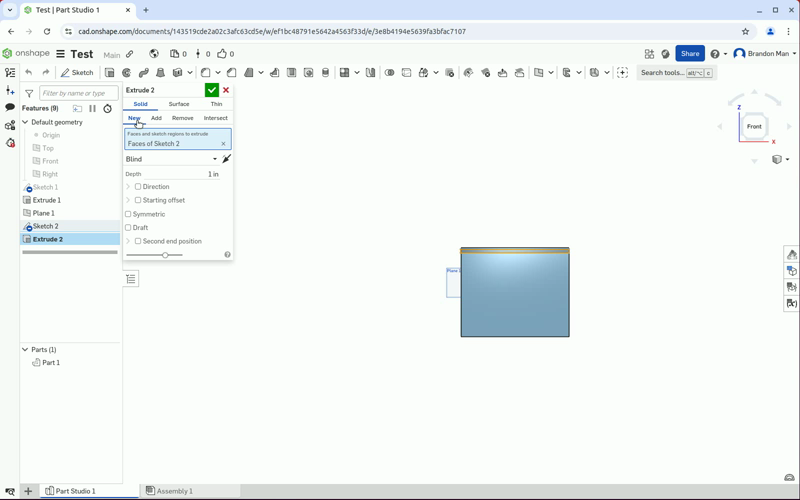
key(tab, 4)
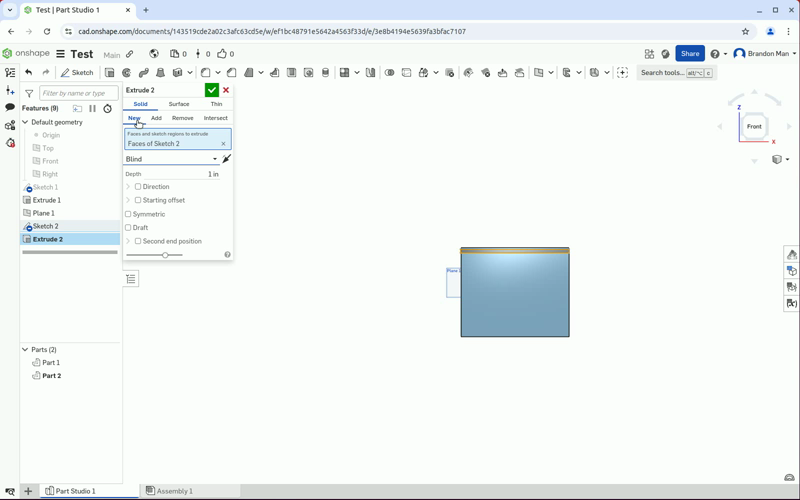
text(21.423)
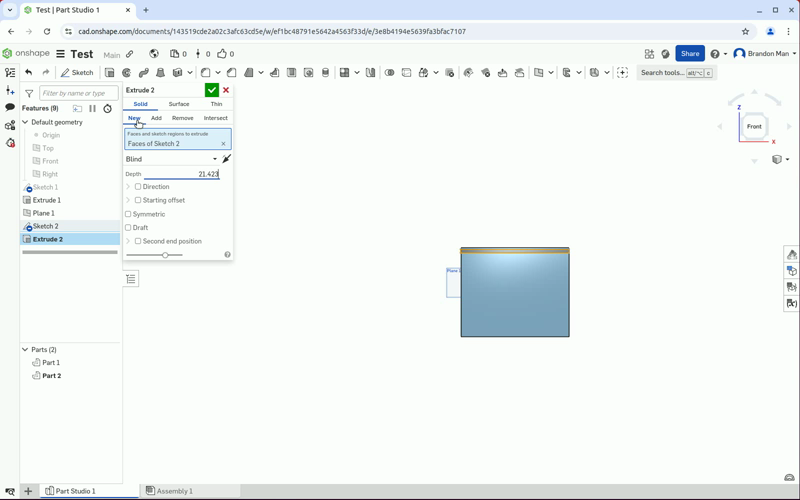
key(enter)
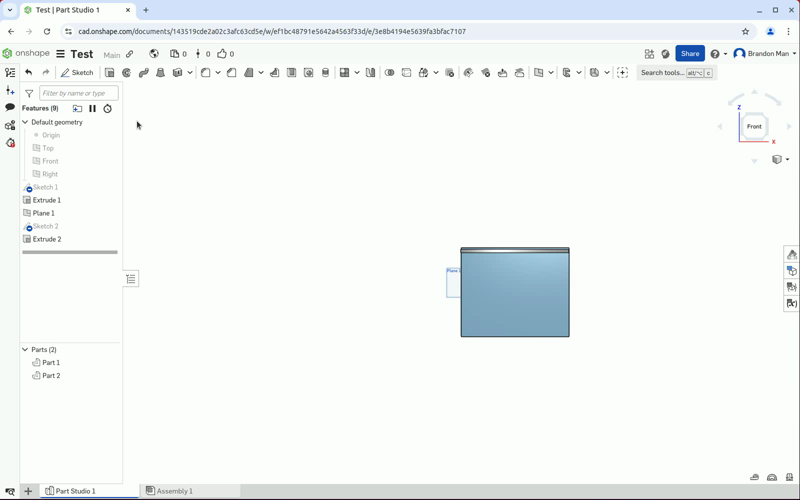
key(shift+h)
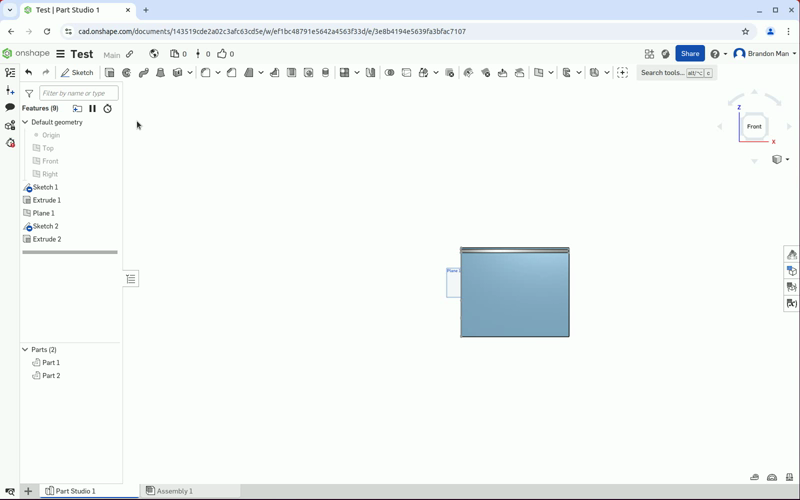
key(shift+h)
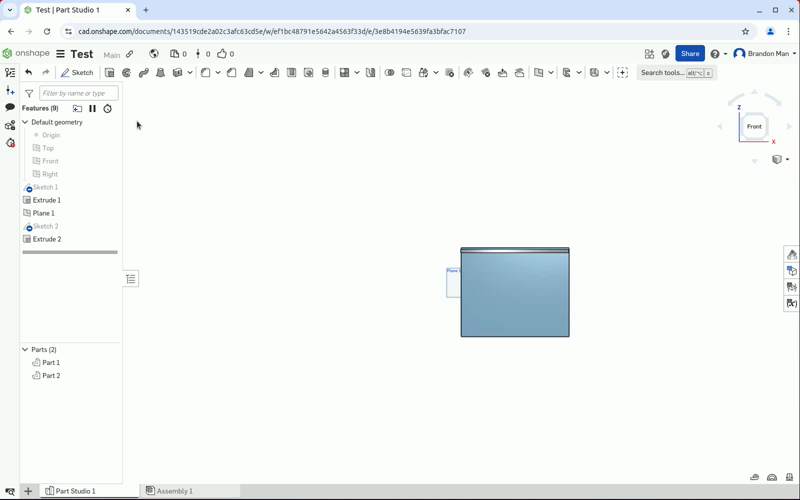
mouse_move(73, 189)
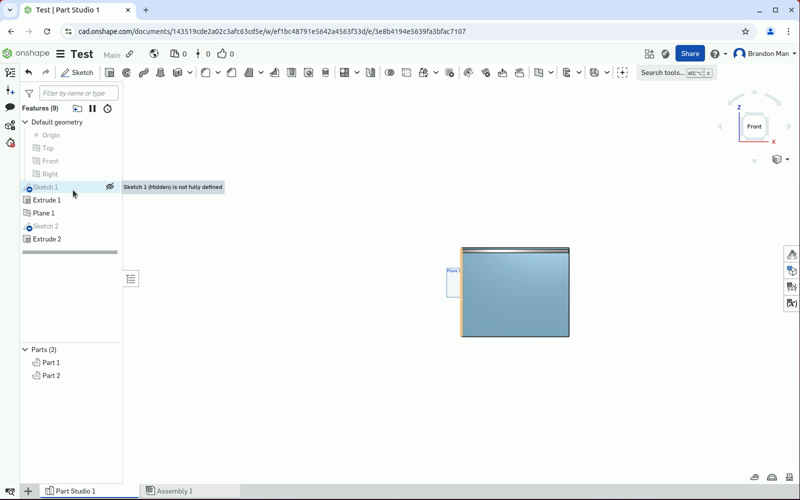
click(73, 189)
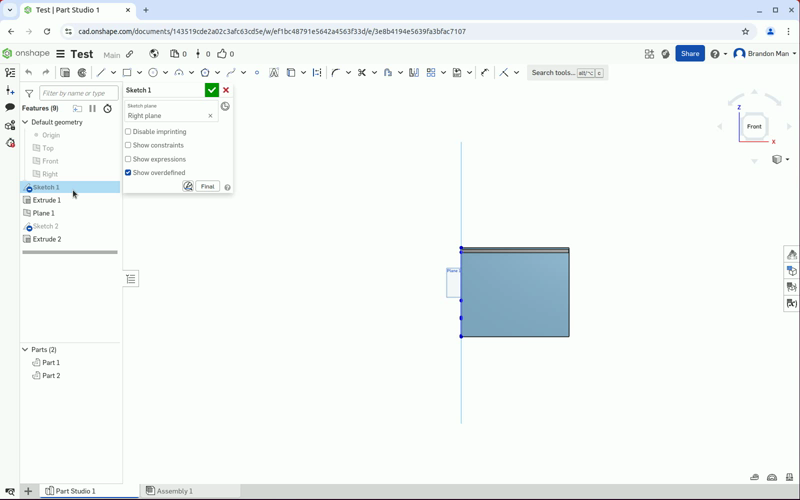
mouse_move(229, 92)
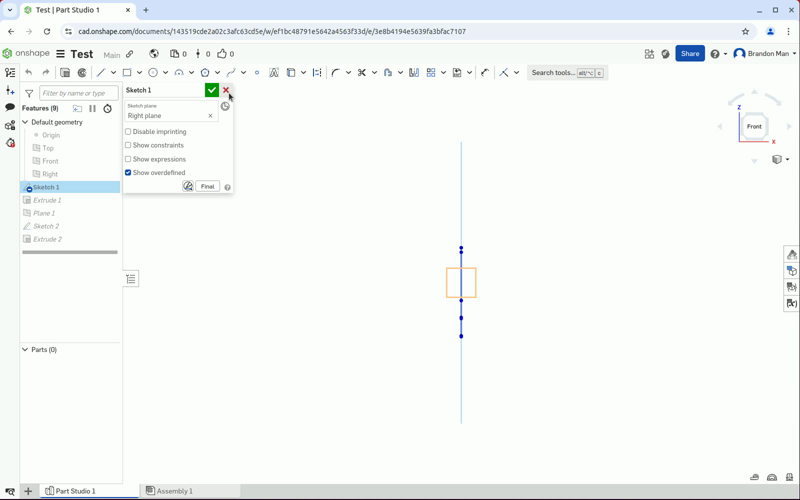
click(229, 92)
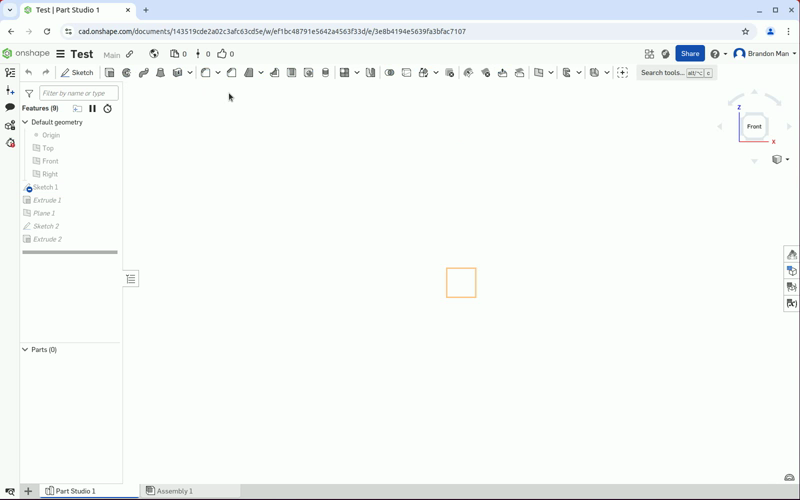
key(shift+s)
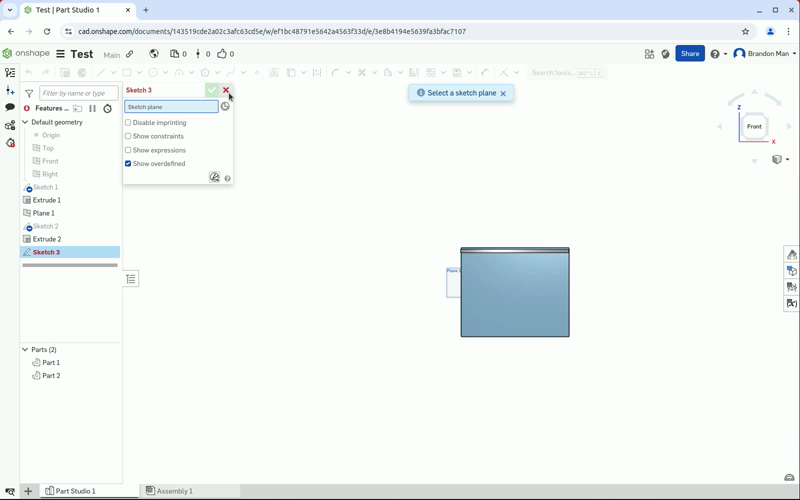
mouse_move(73, 215)
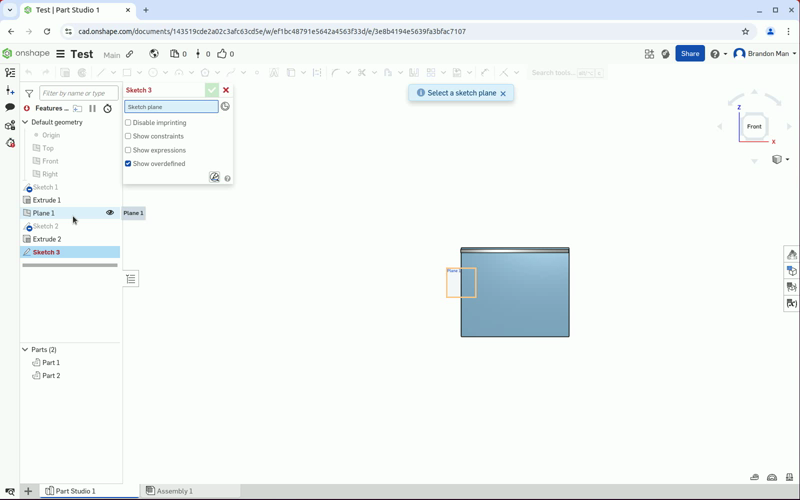
click(73, 215)
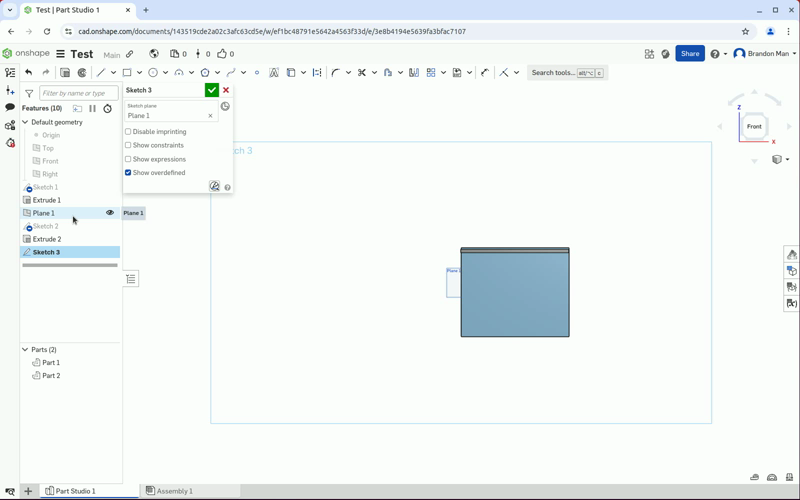
mouse_move(73, 352)
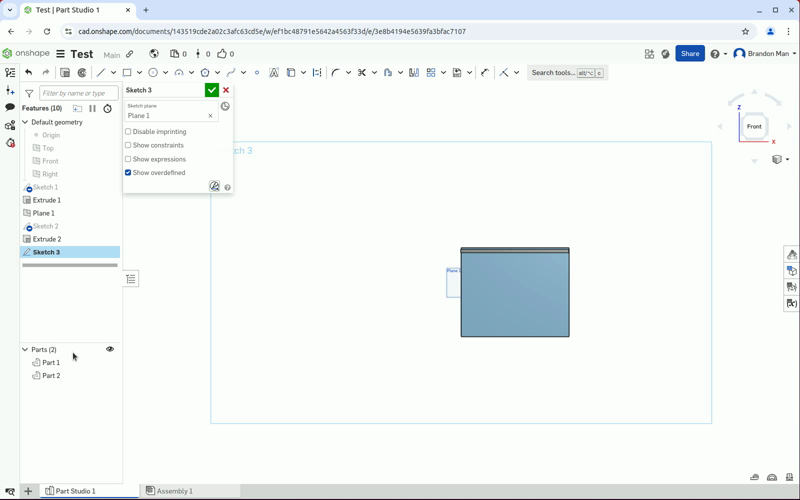
key(y)
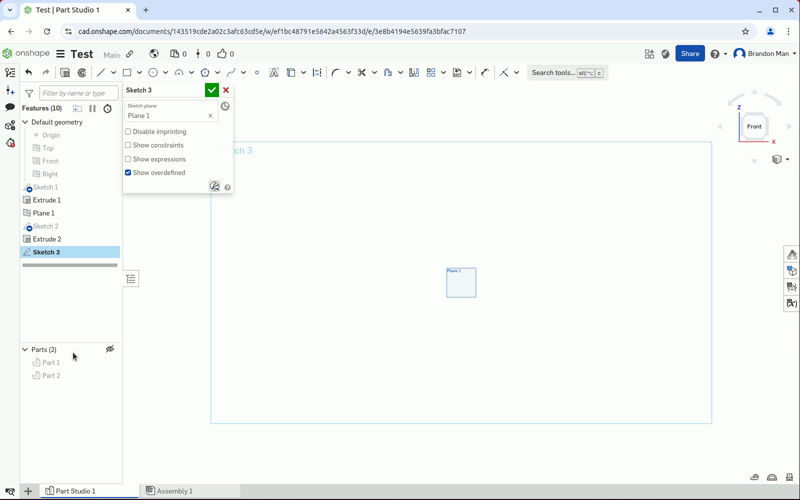
key(l)
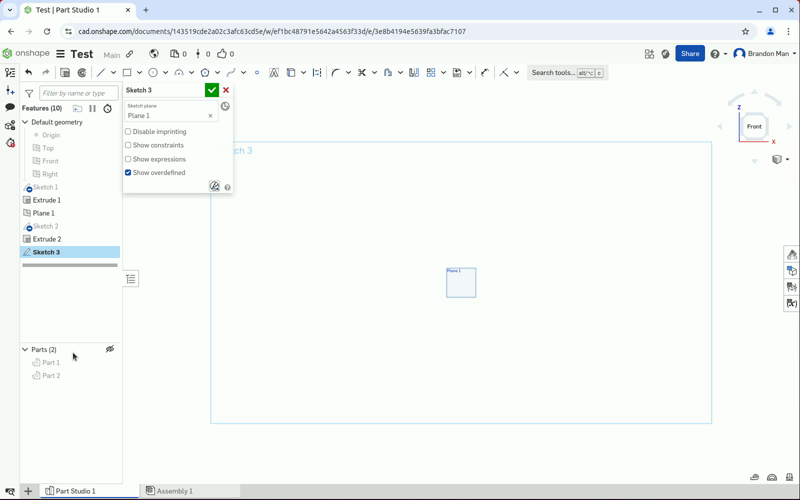
key_down(shift)
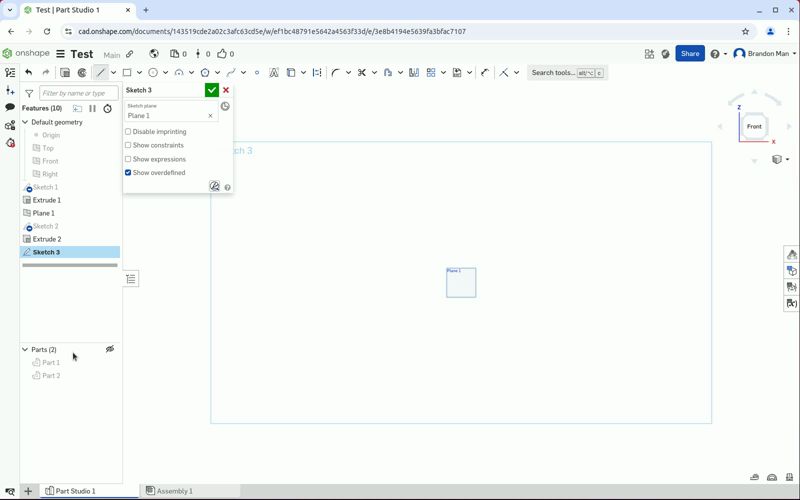
mouse_move(460, 336)
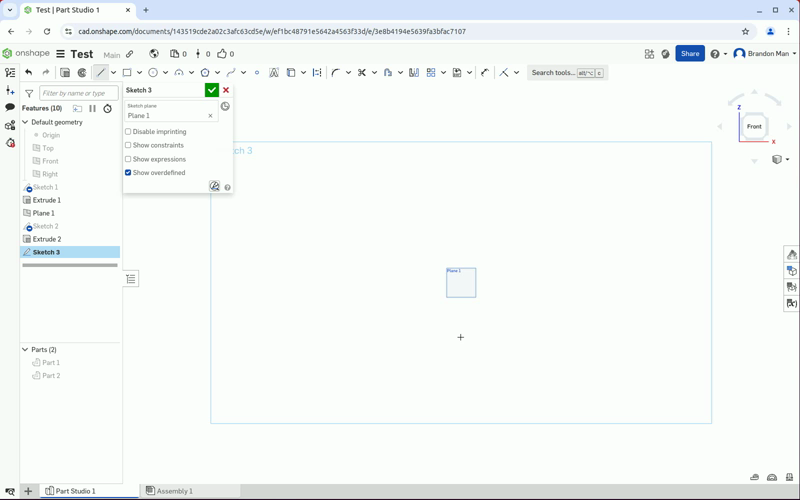
click(460, 336)
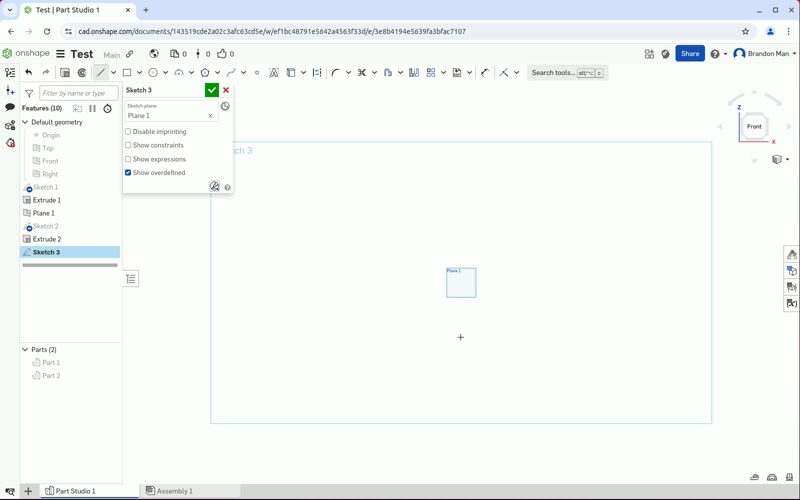
key_up(shift)
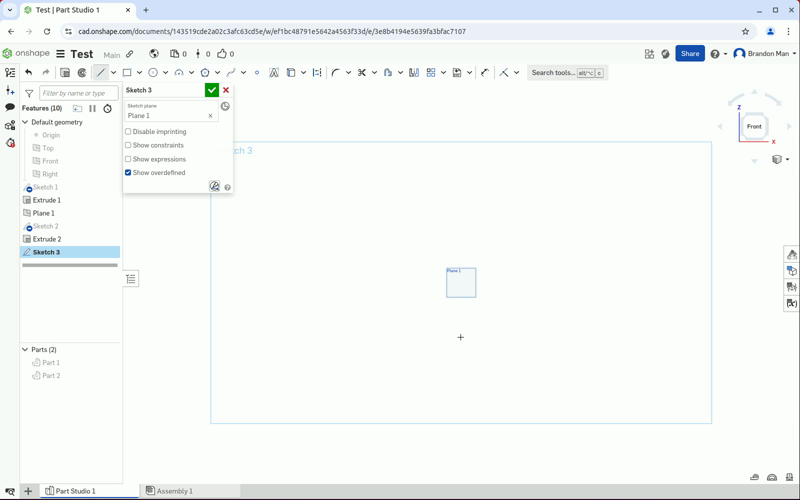
key_down(shift)
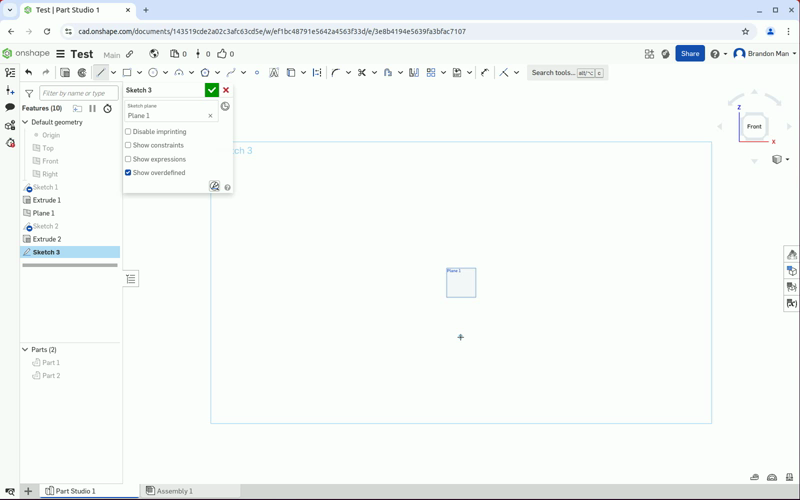
mouse_move(568, 336)
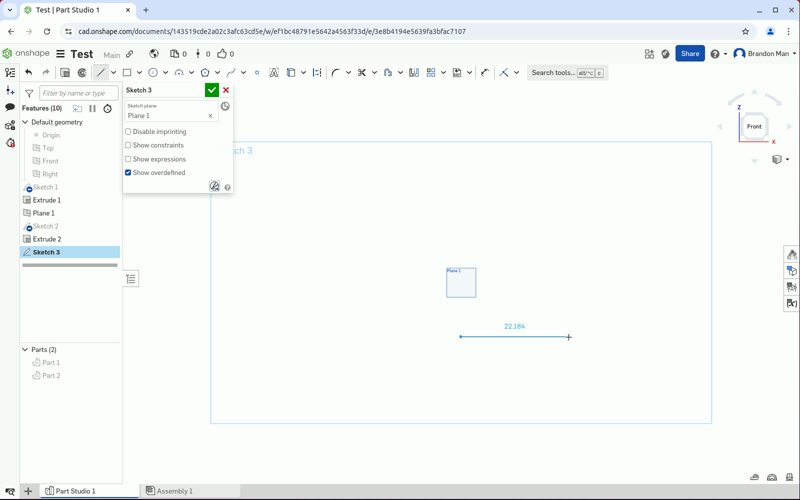
click(568, 336)
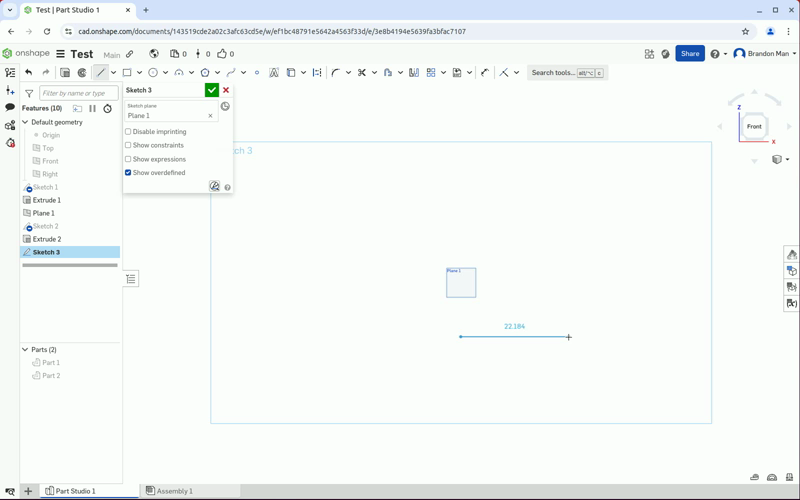
key_up(shift)
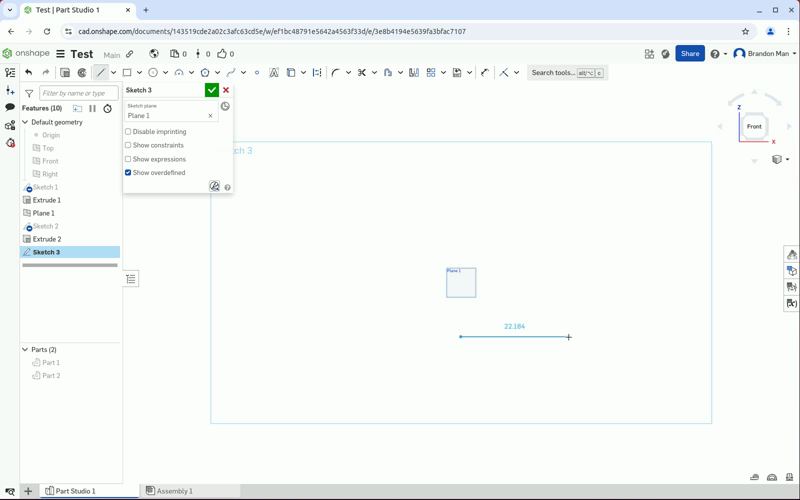
key_down(shift)
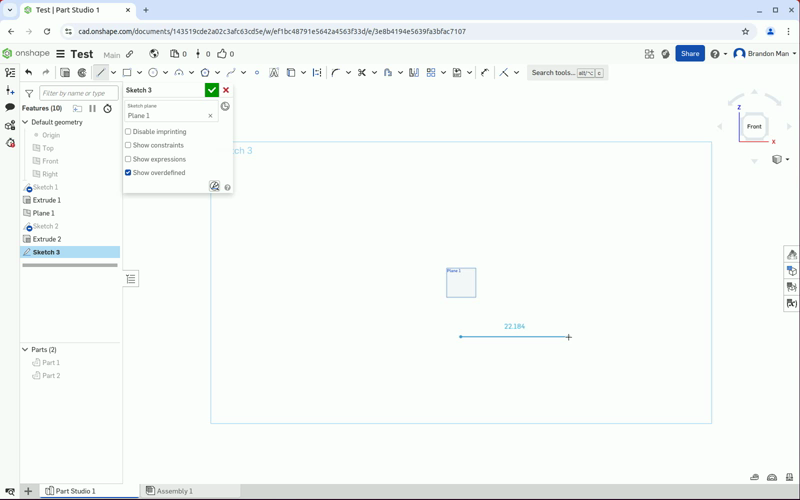
mouse_move(589, 336)
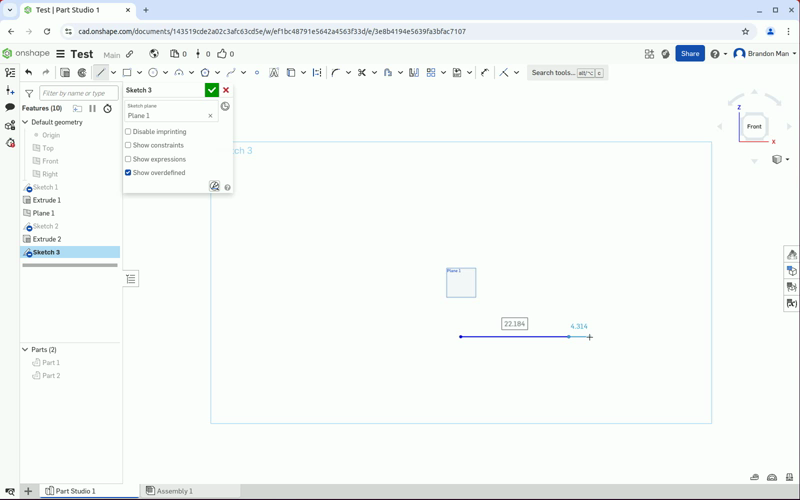
mouse_move(568, 328)
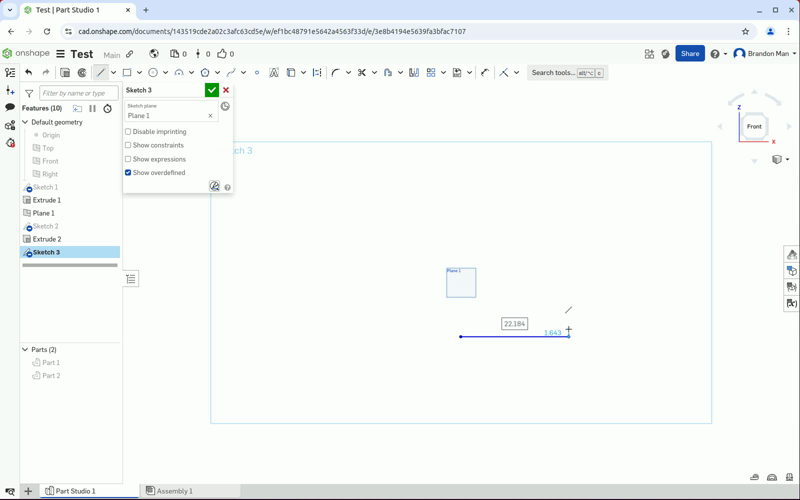
click(568, 328)
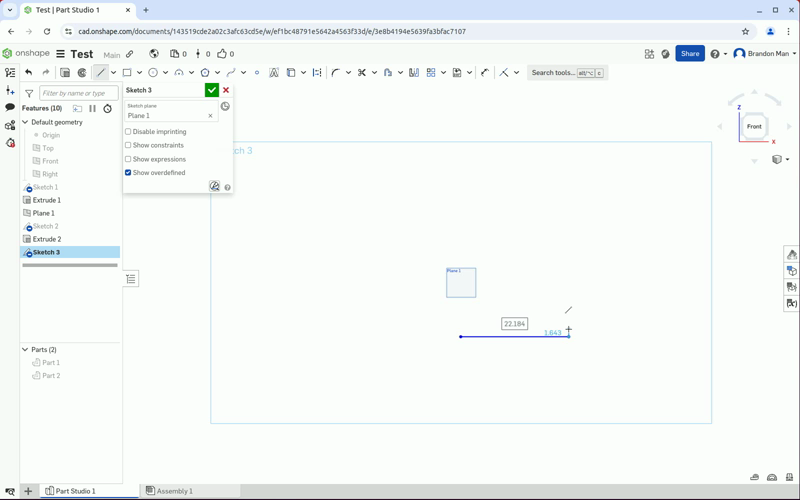
key_up(shift)
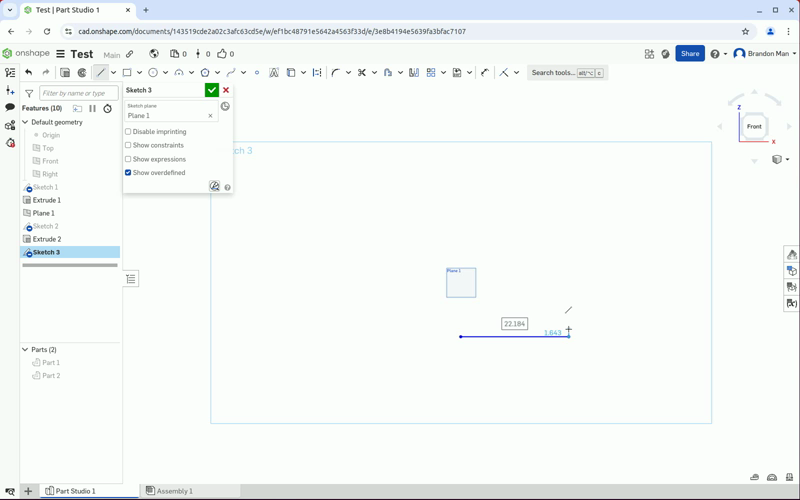
key_down(shift)
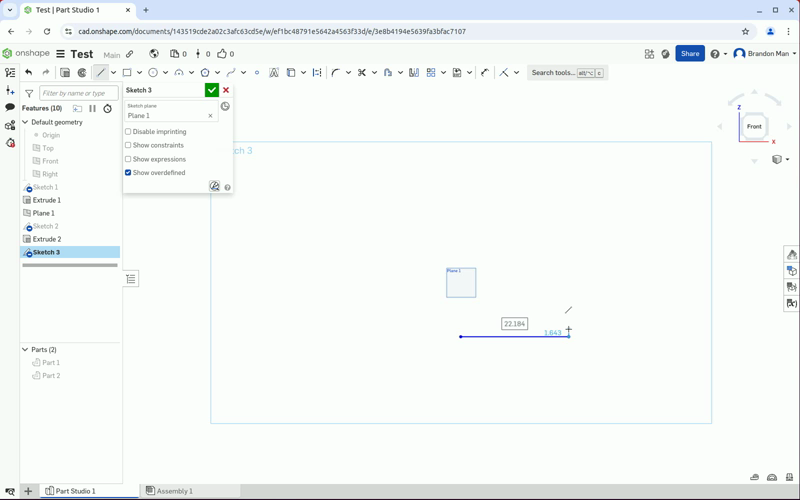
mouse_move(460, 328)
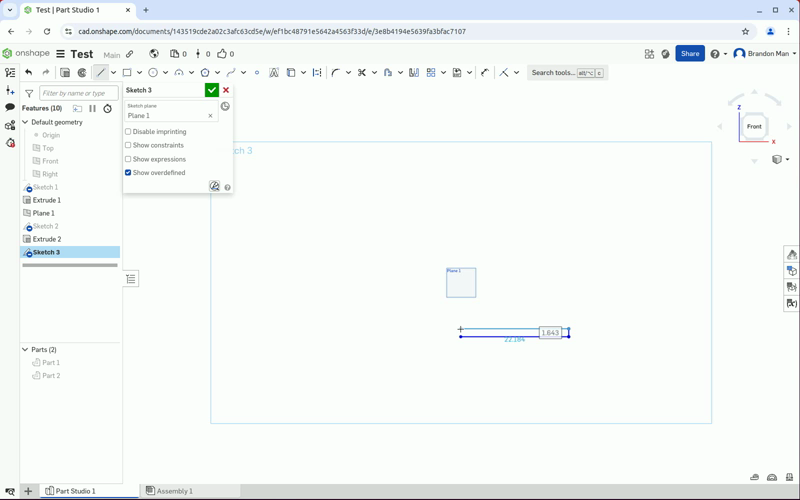
click(460, 328)
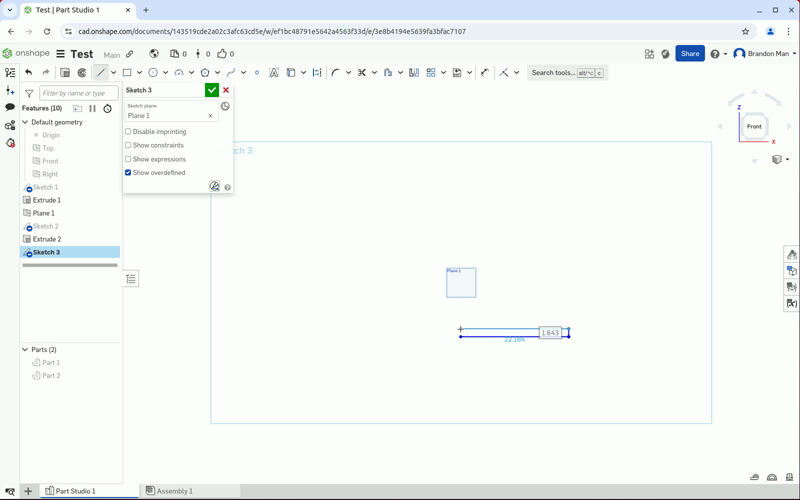
key_up(shift)
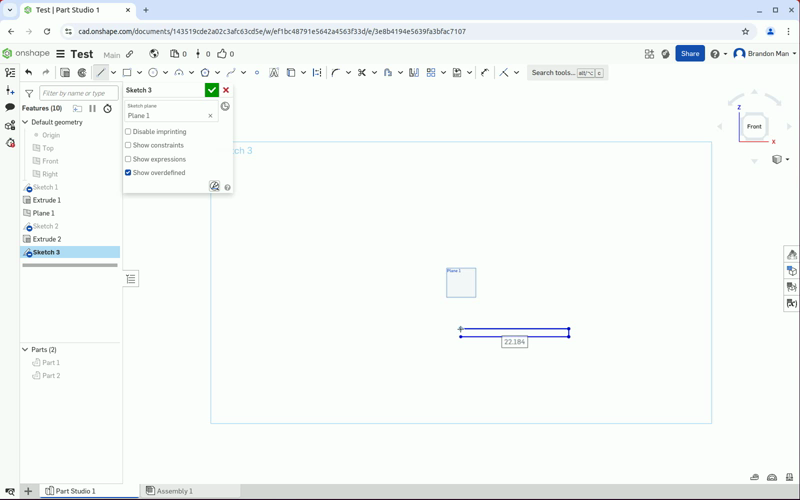
mouse_move(490, 328)
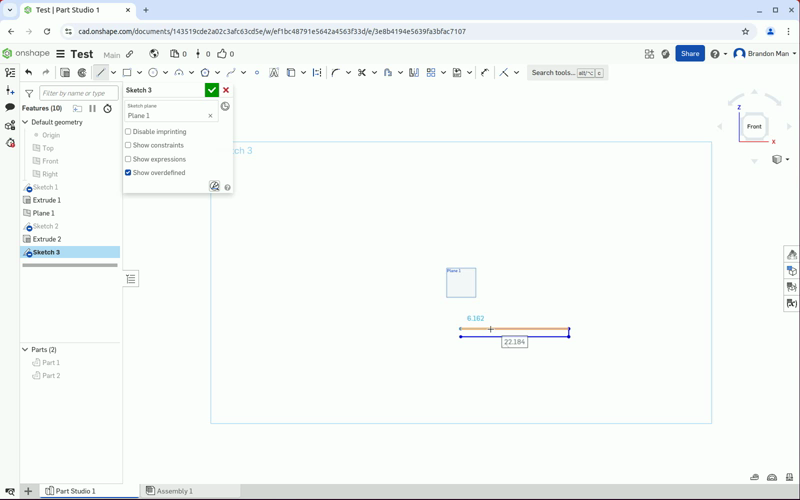
key_down(shift)
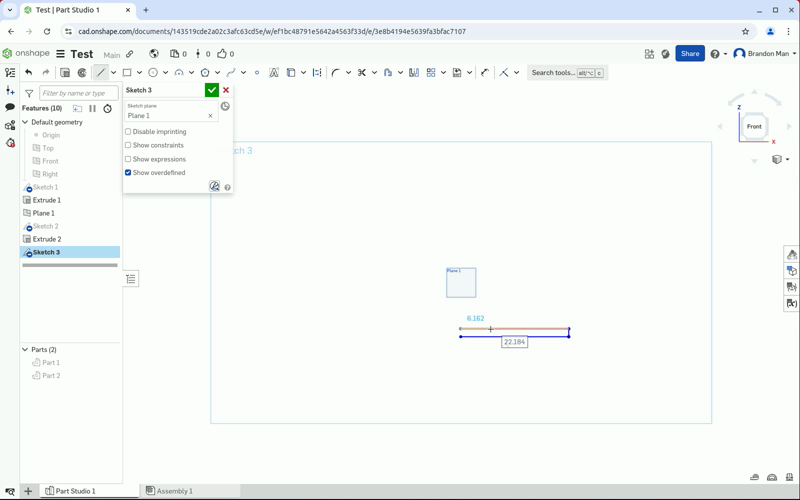
mouse_move(460, 336)
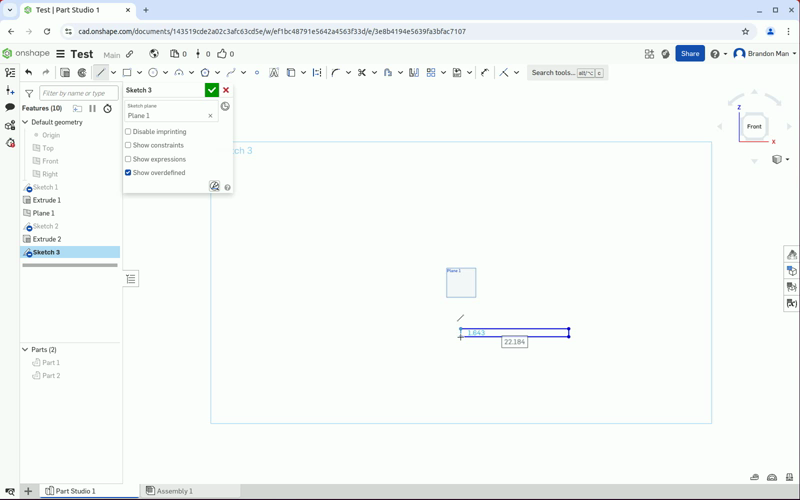
key_up(shift)
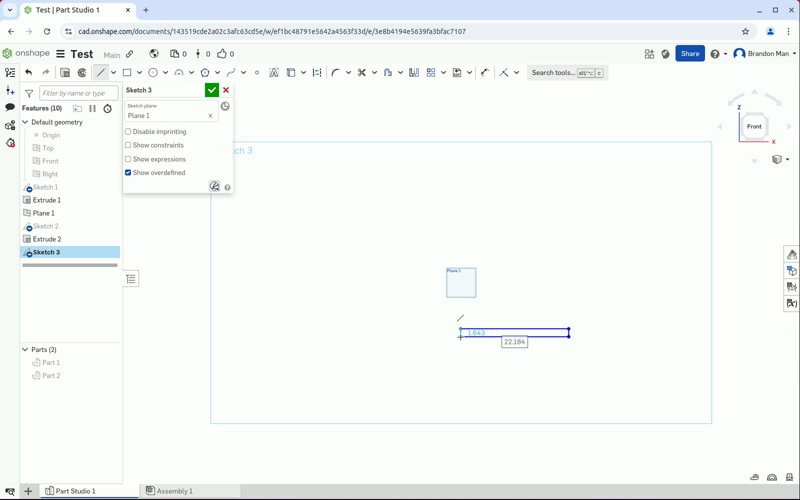
click(460, 336)
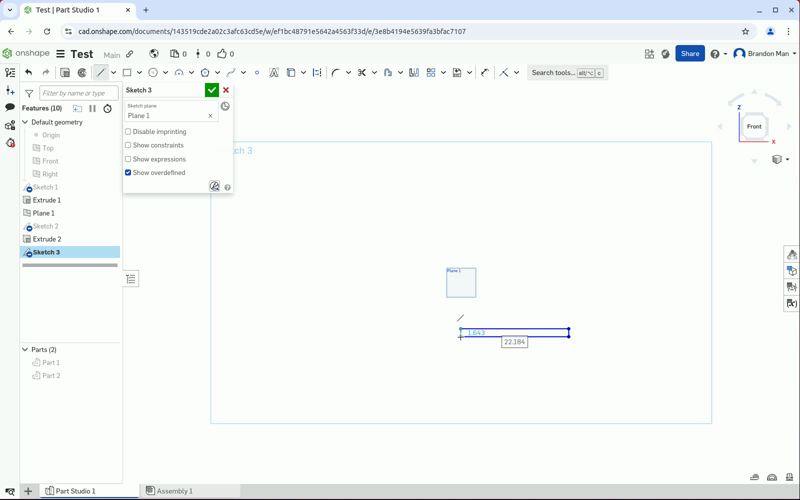
key(esc)
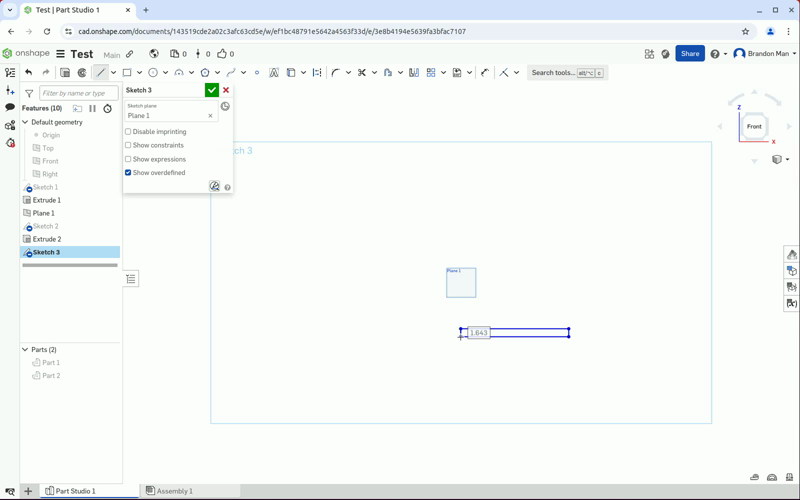
mouse_move(560, 330)
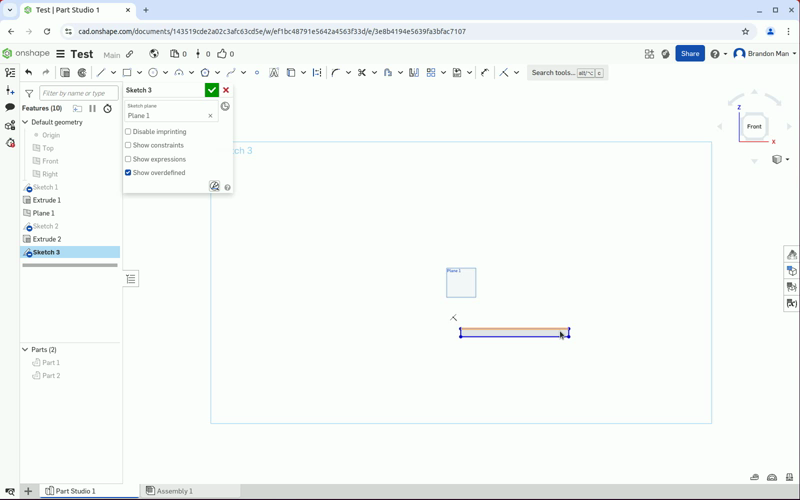
scroll(6)
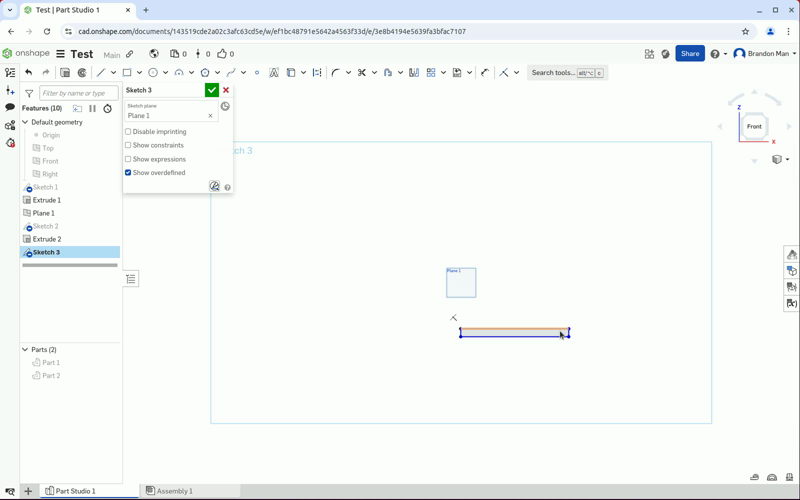
scroll(6)
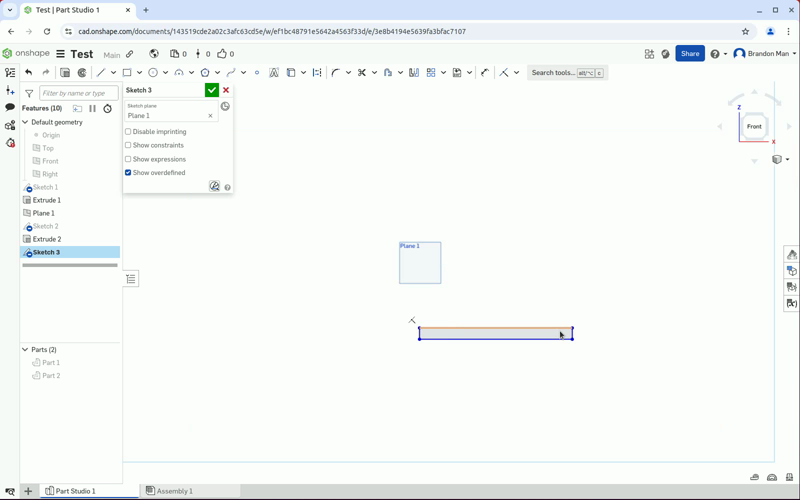
scroll(6)
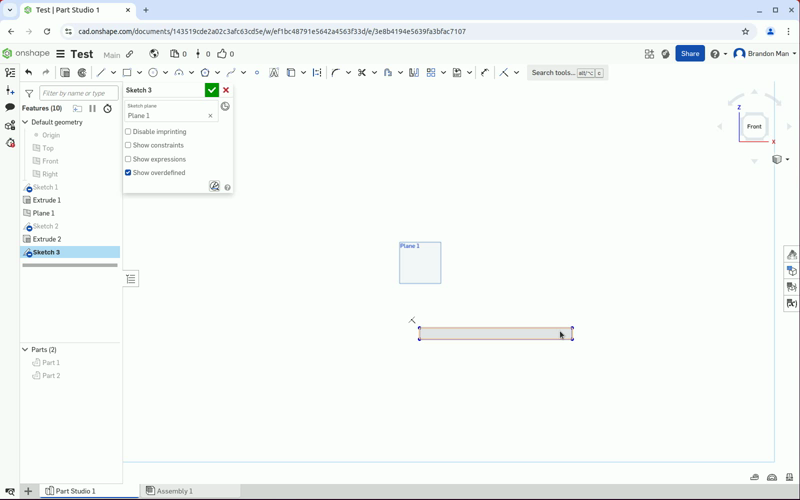
scroll(6)
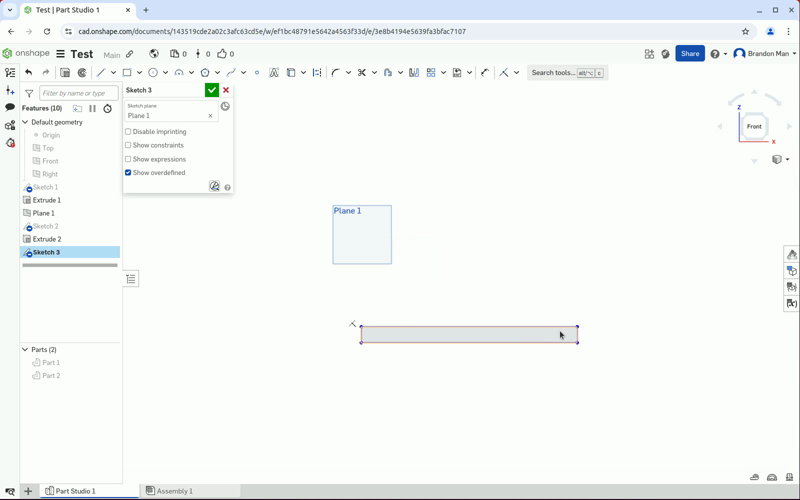
scroll(6)
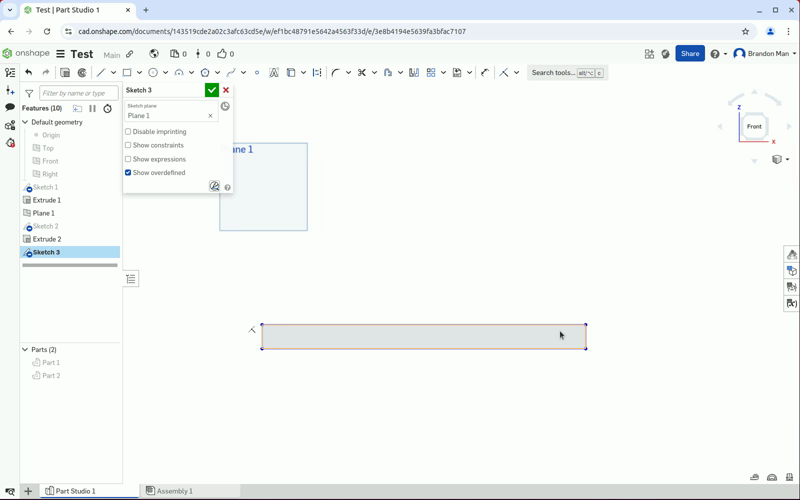
scroll(6)
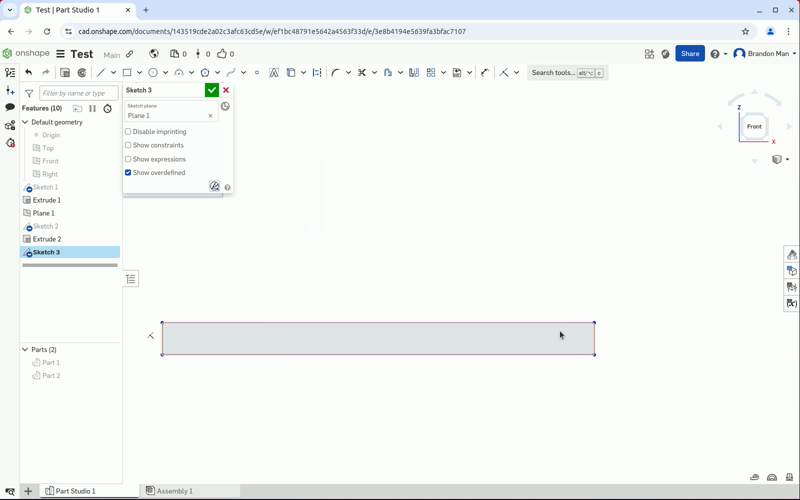
scroll(6)
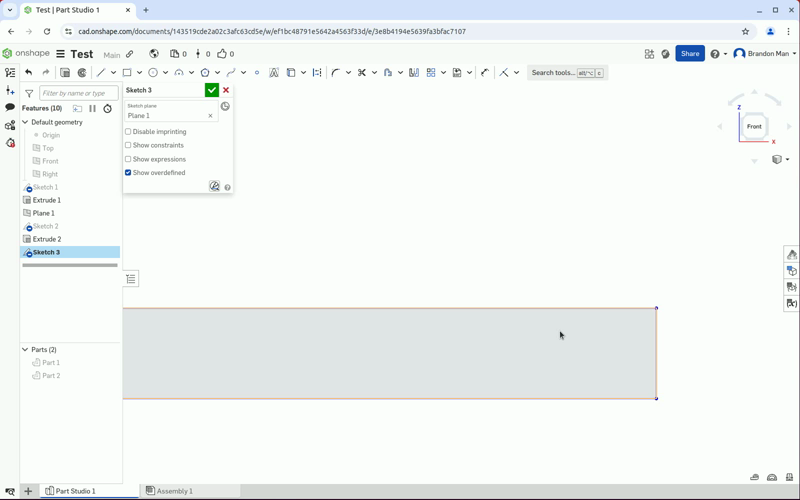
click(560, 330)
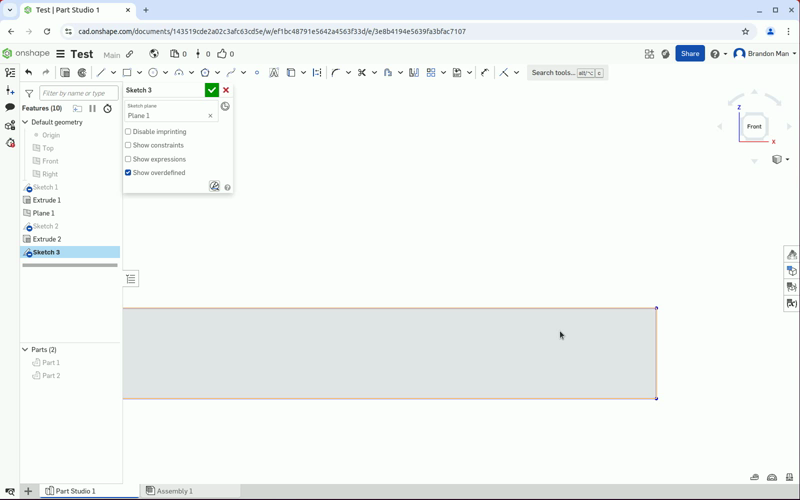
scroll(-6)
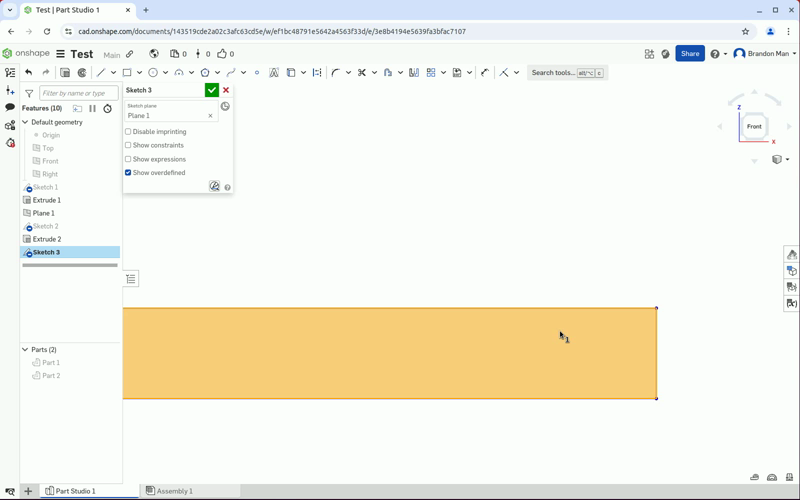
scroll(-6)
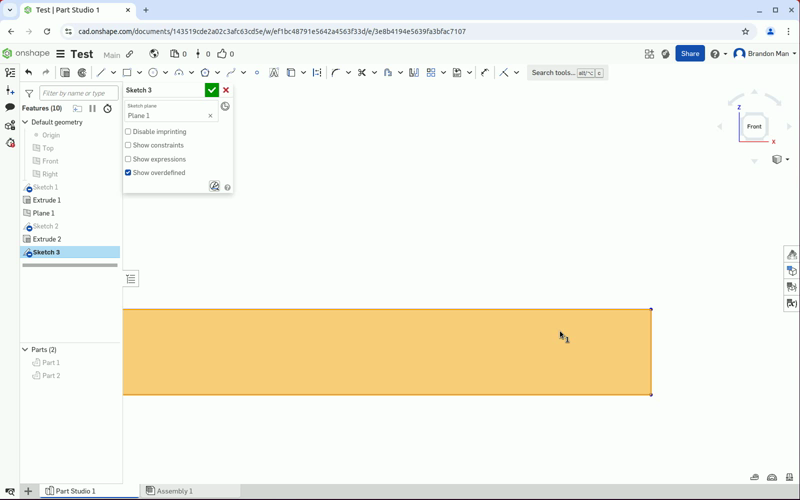
scroll(-6)
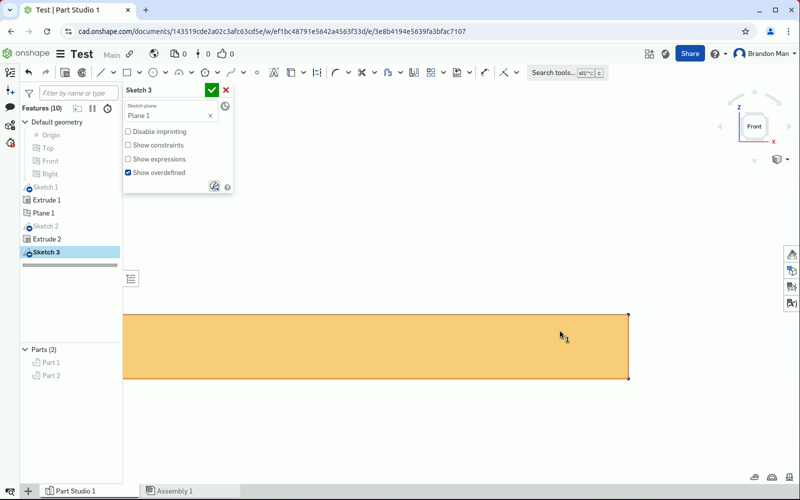
scroll(-6)
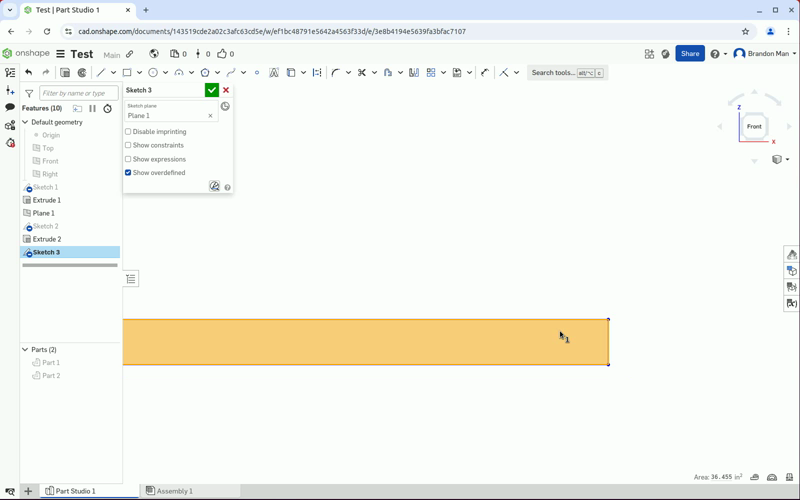
scroll(-6)
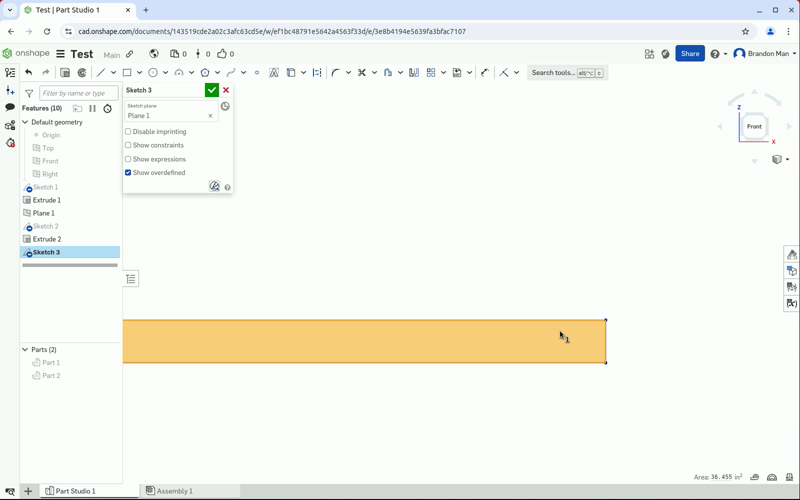
scroll(-6)
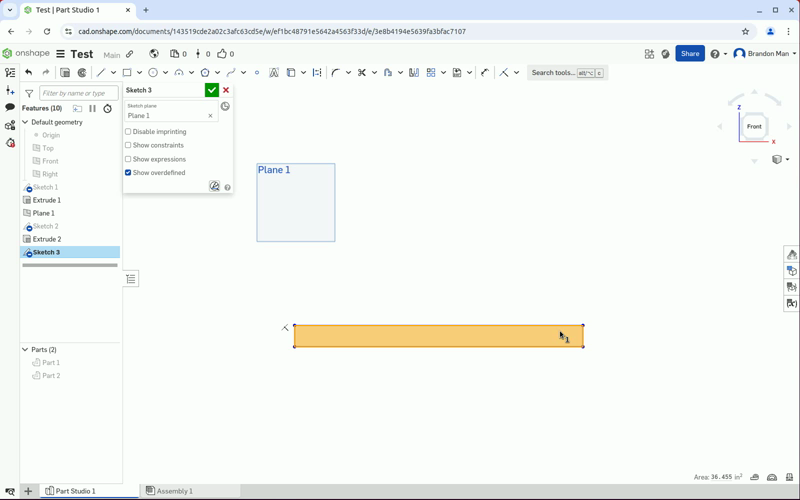
scroll(-6)
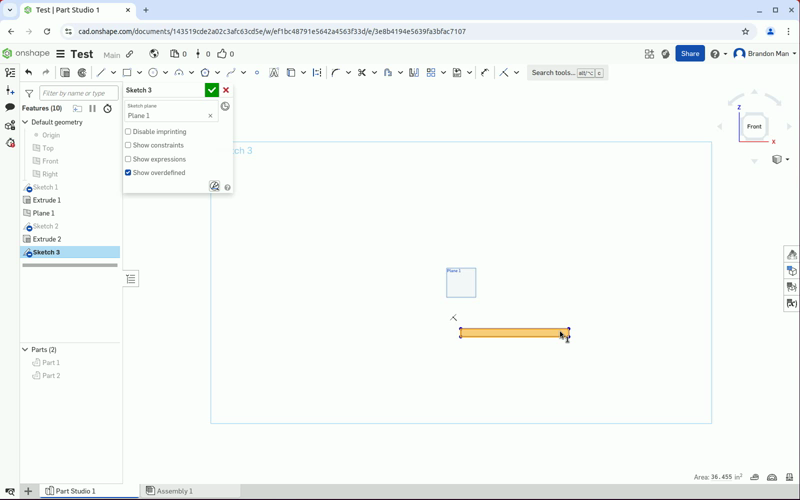
mouse_move(73, 352)
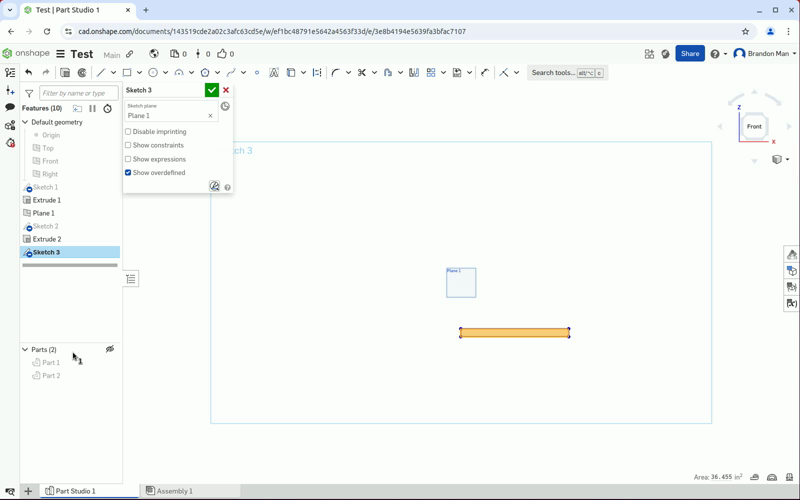
key(shift+y)
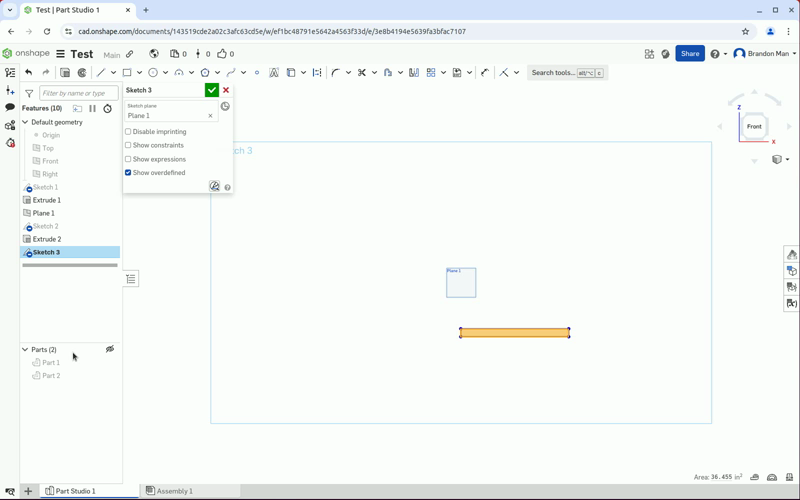
key(shift+e)
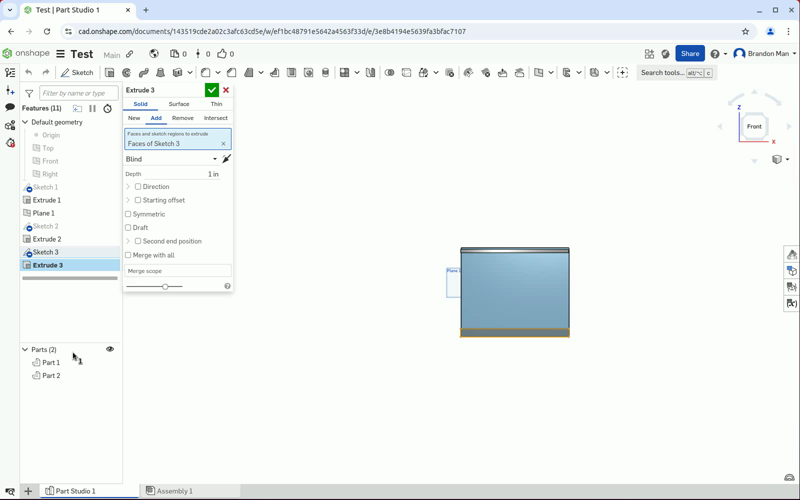
mouse_move(143, 106)
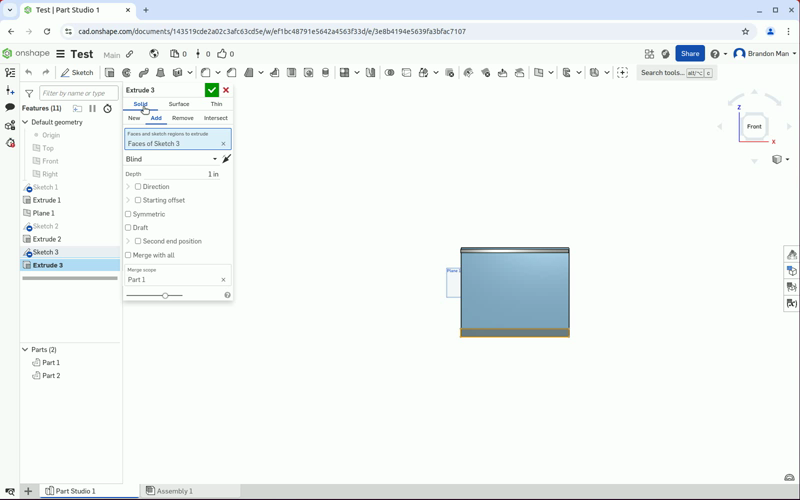
click(143, 106)
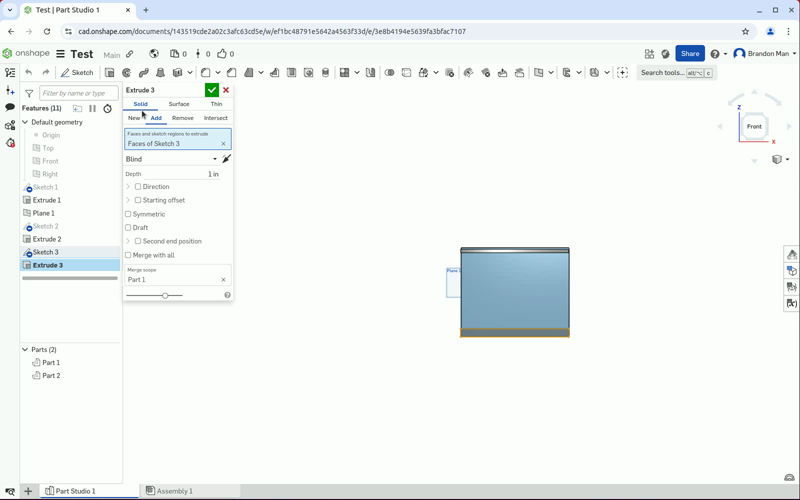
mouse_move(137, 120)
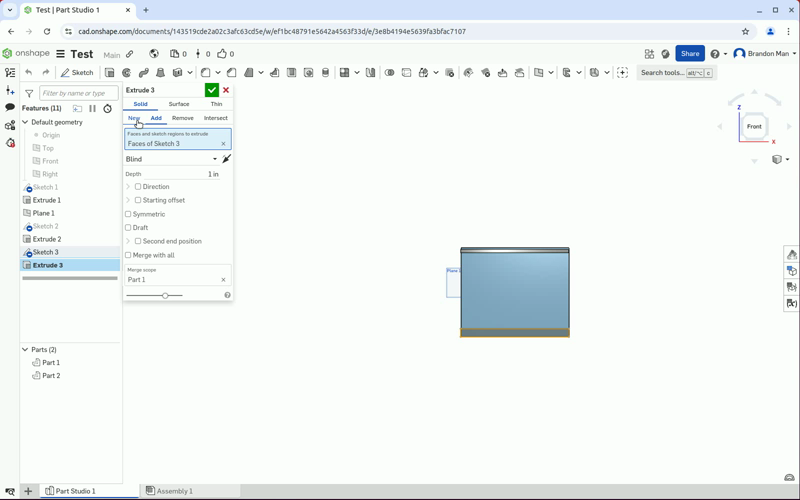
click(137, 120)
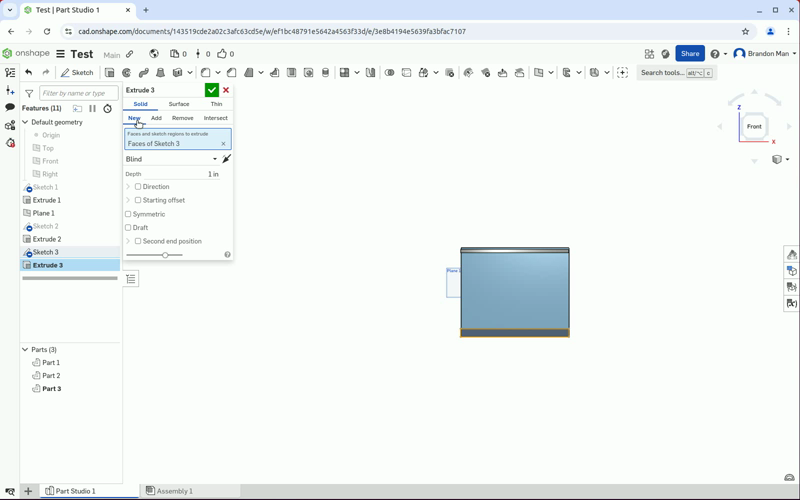
key(tab, 4)
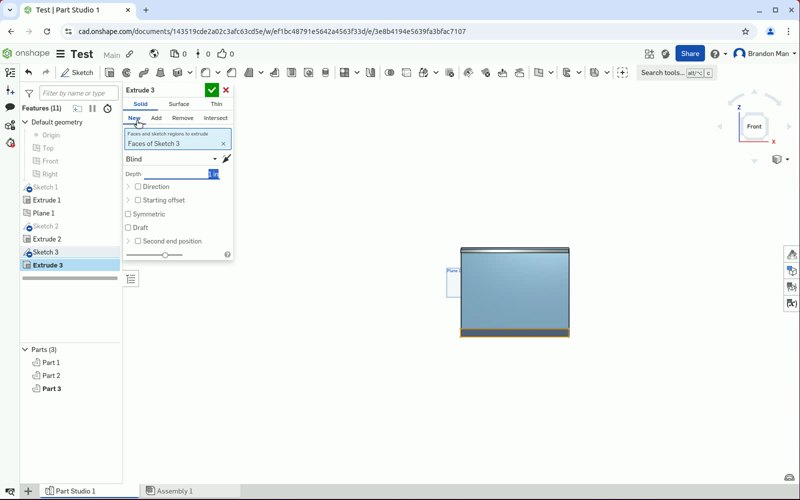
text(21.423)
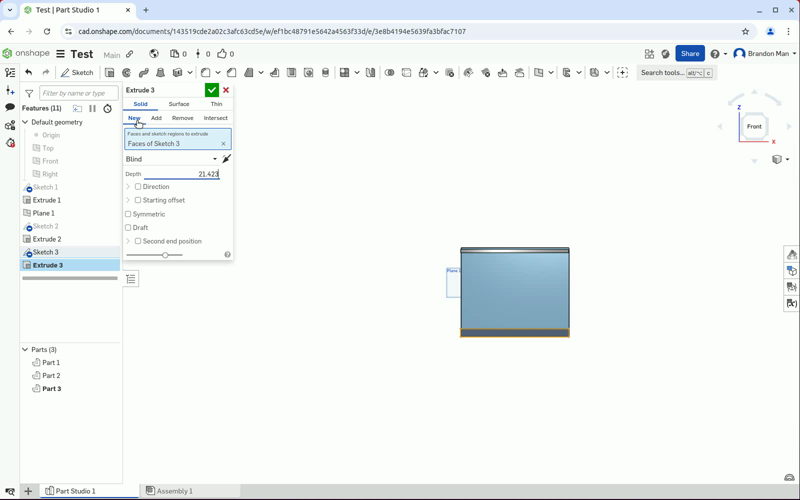
key(enter)
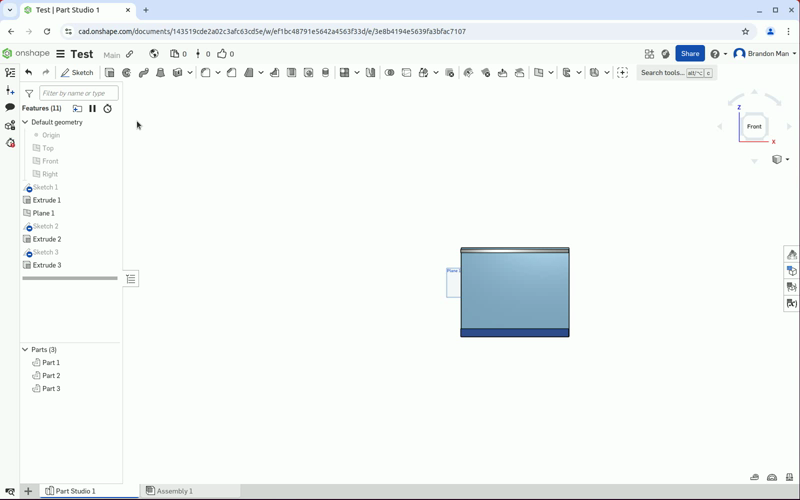
key(shift+h)
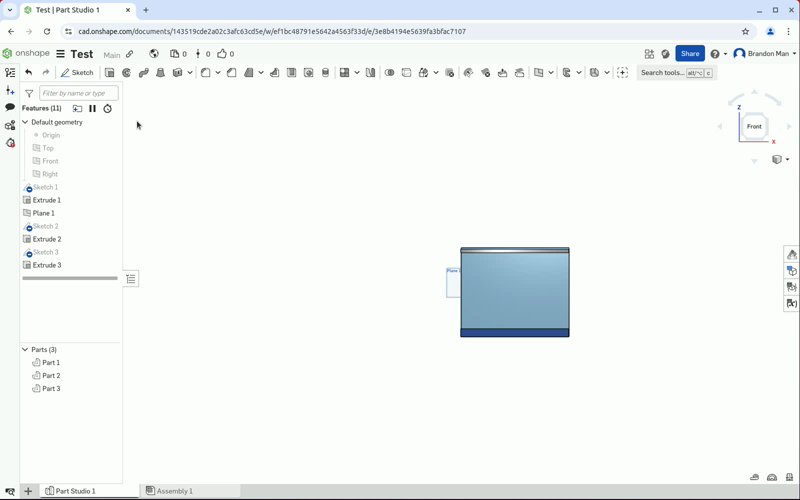
key(shift+h)
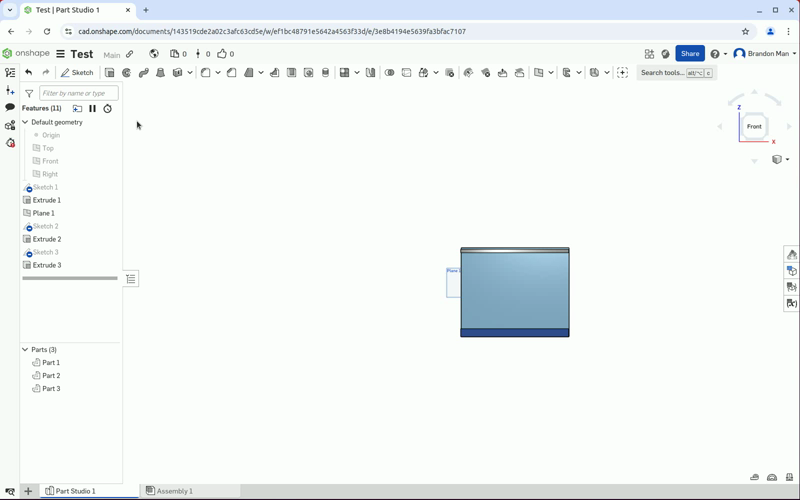
key(shift+7)
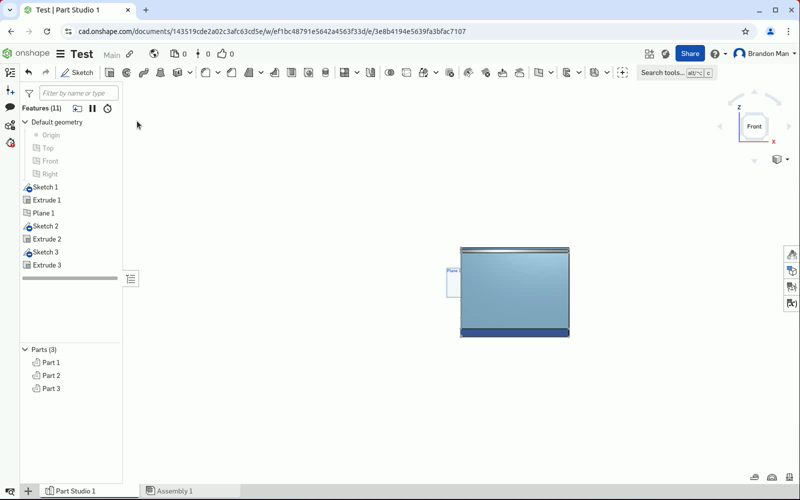
key(left, 2)
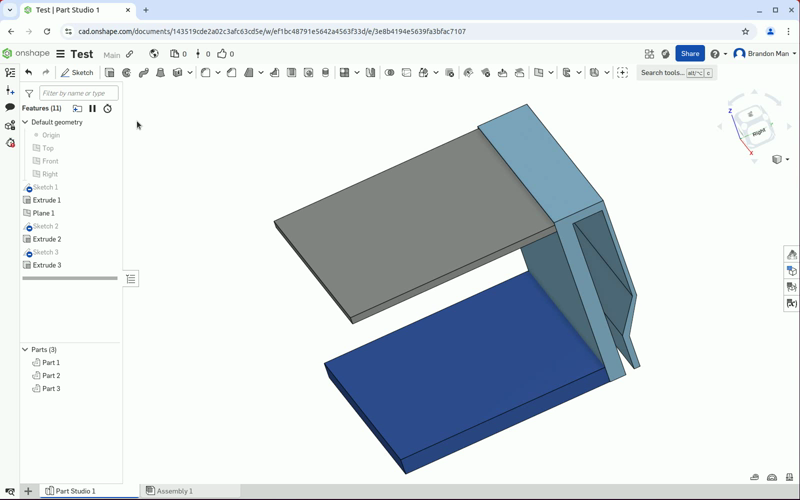
key(down, 2)
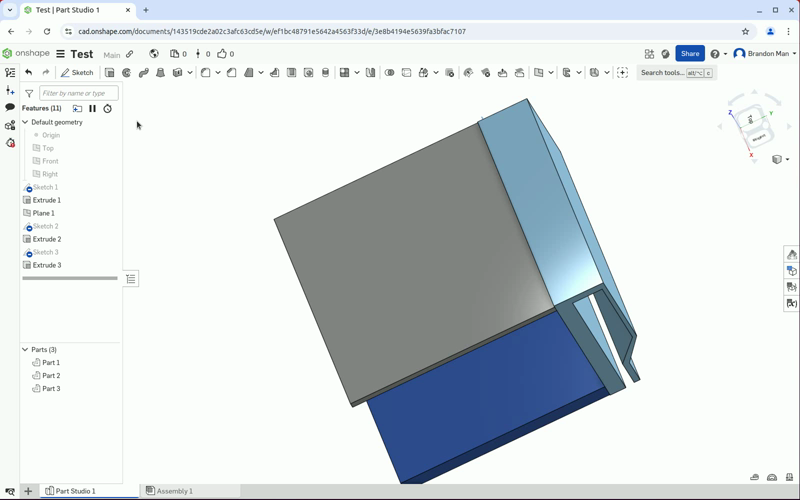
key(up, 2)
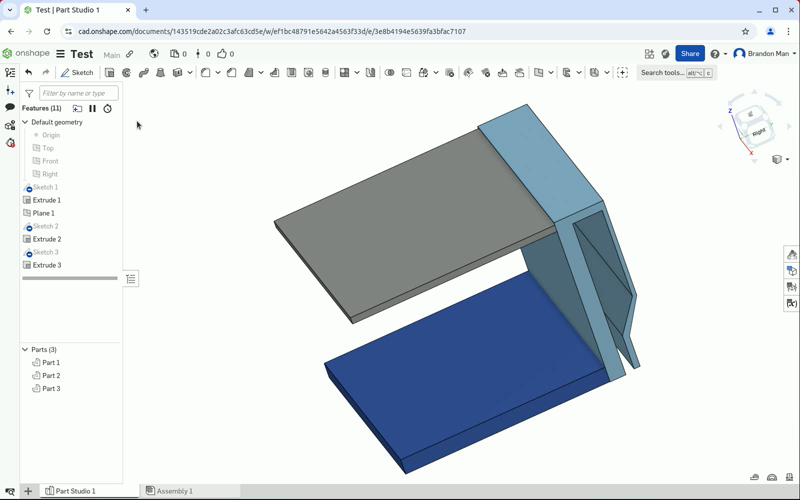
key(right, 2)
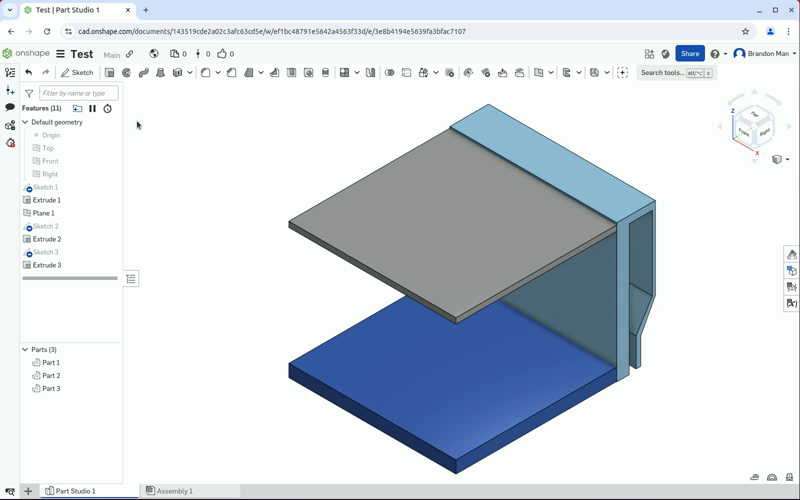
mouse_move(73, 189)
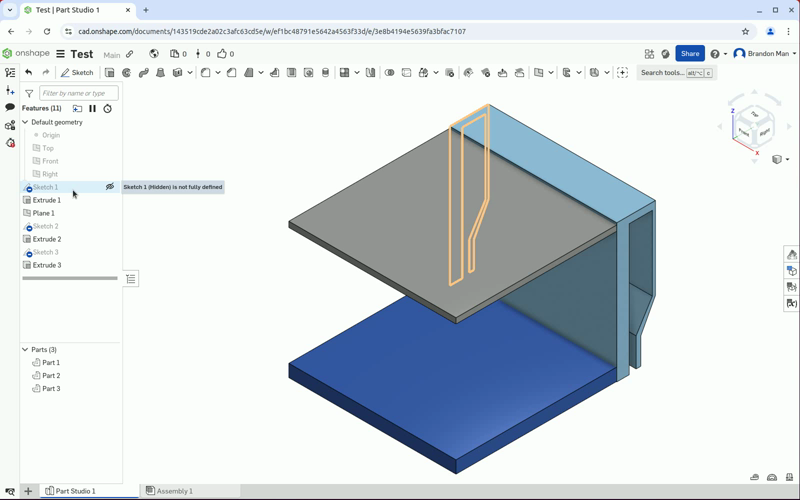
click(73, 189)